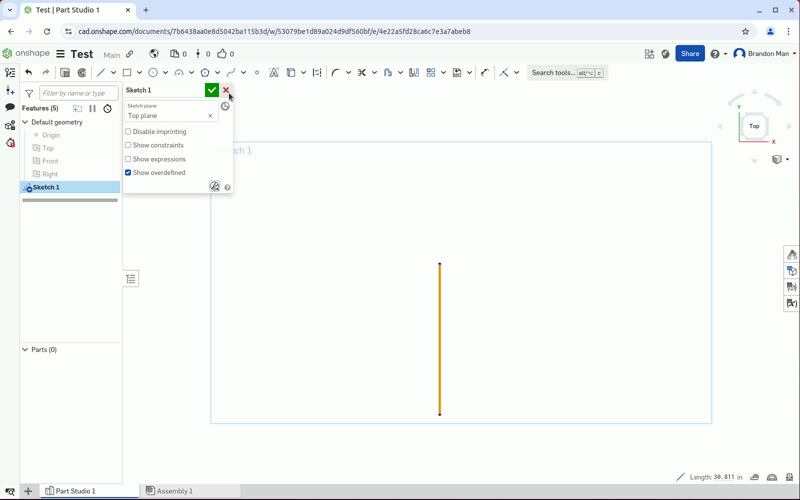
key(shift+h)
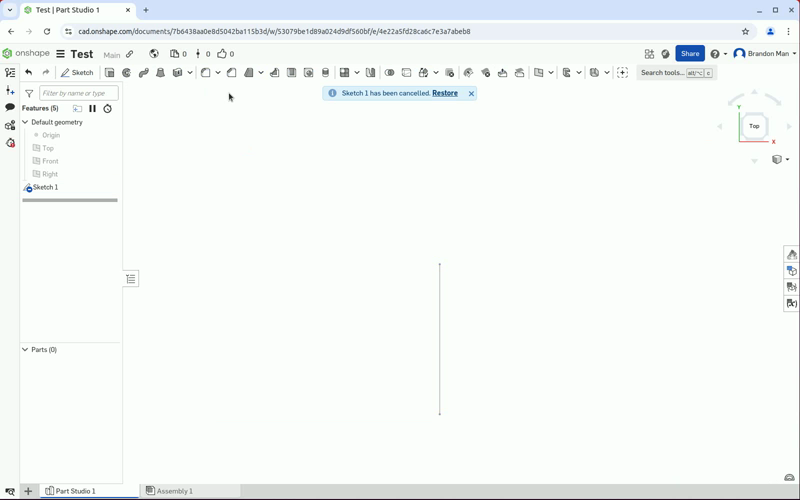
key(shift+s)
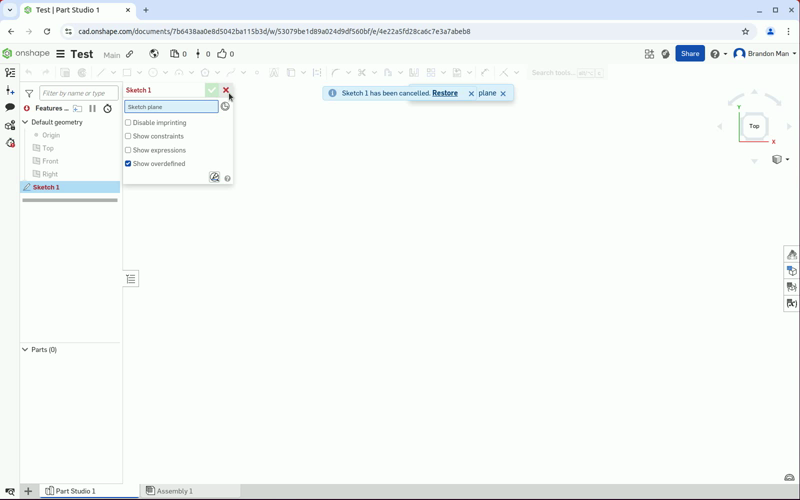
mouse_move(73, 150)
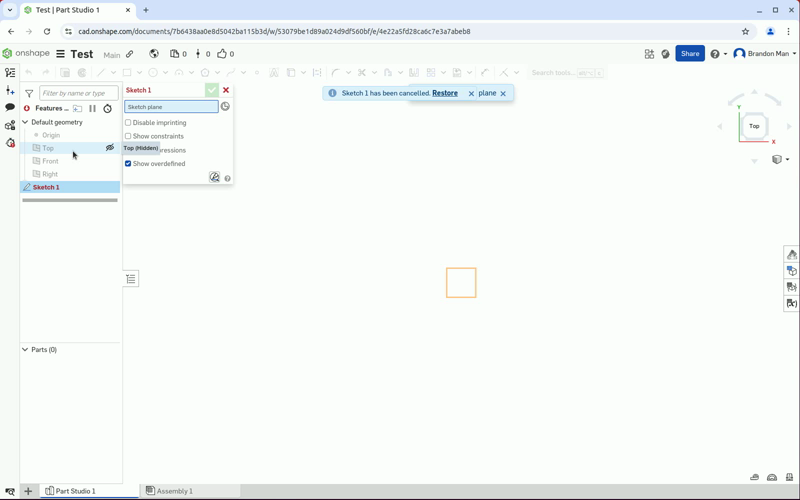
click(73, 150)
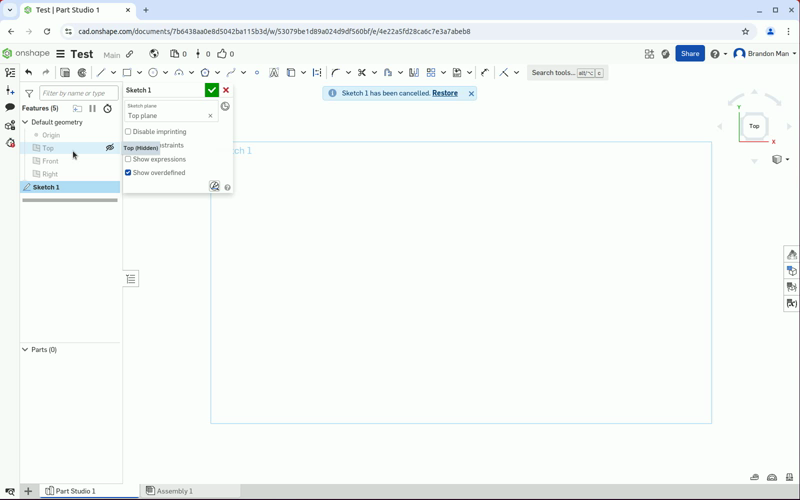
mouse_move(73, 352)
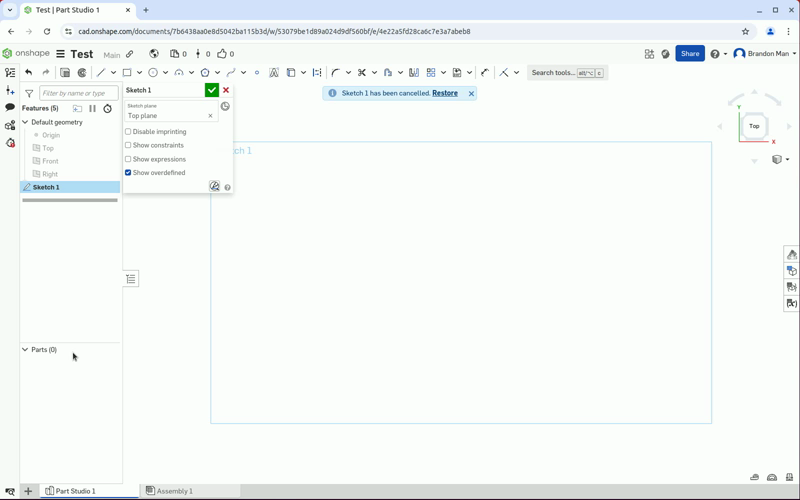
key(y)
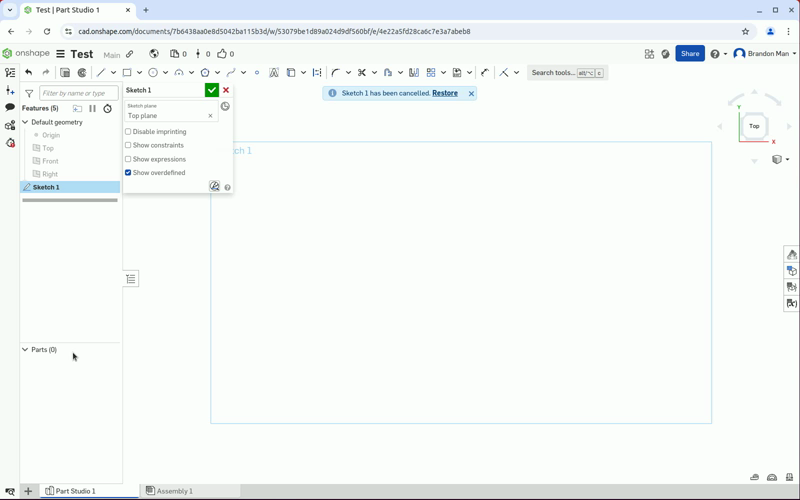
key(l)
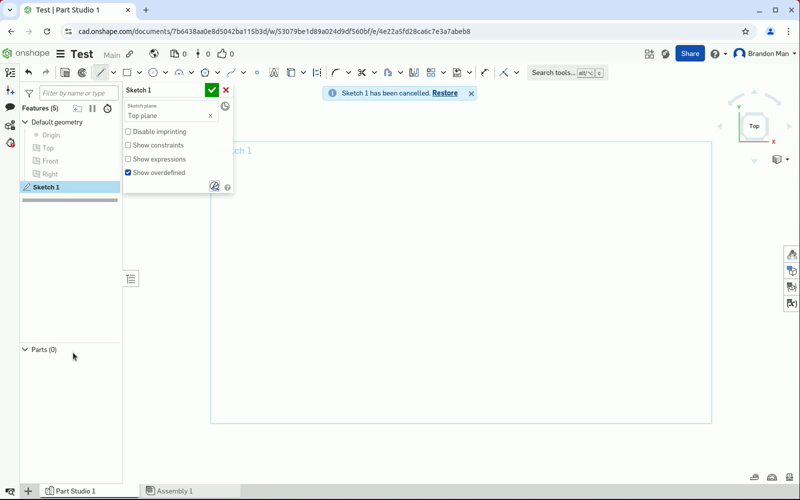
key_down(shift)
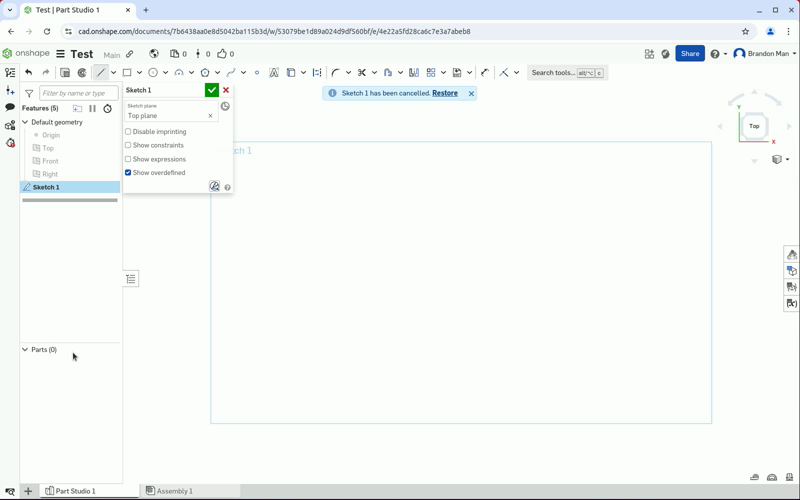
mouse_move(460, 282)
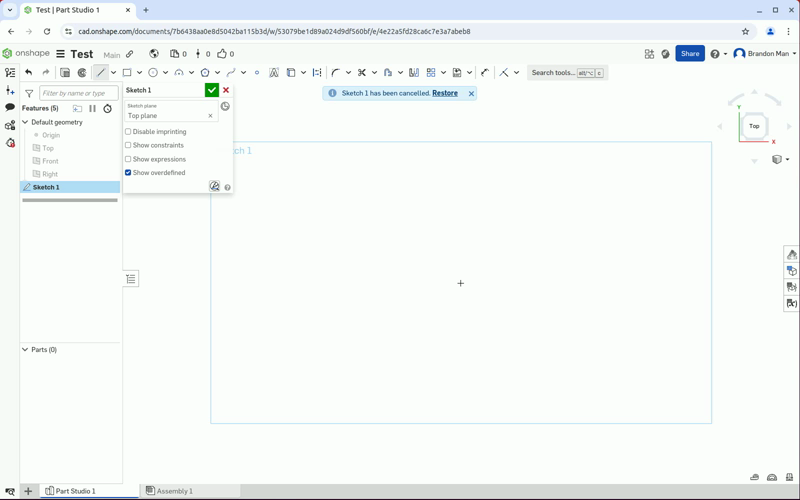
click(460, 282)
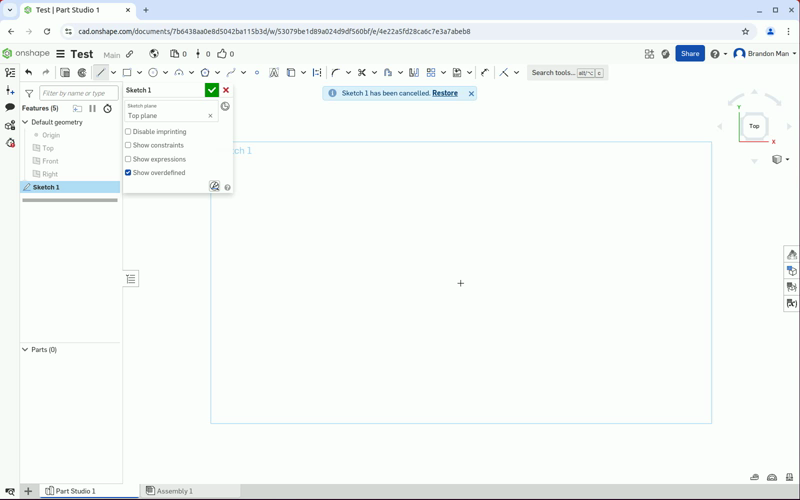
key_up(shift)
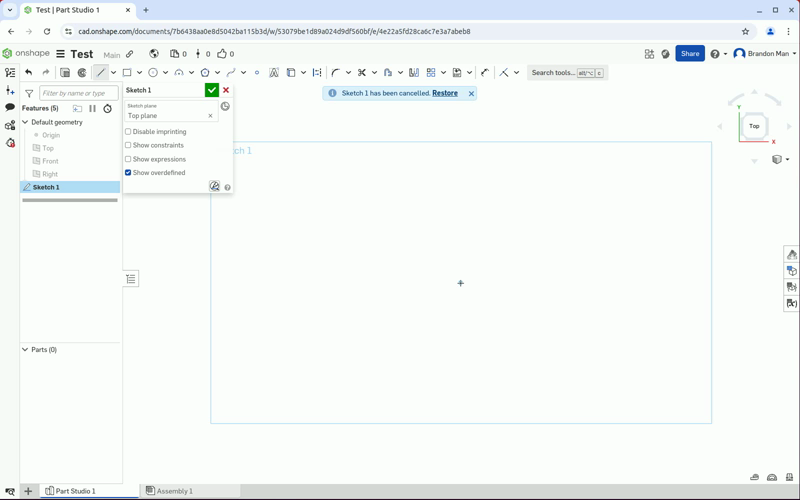
key_down(shift)
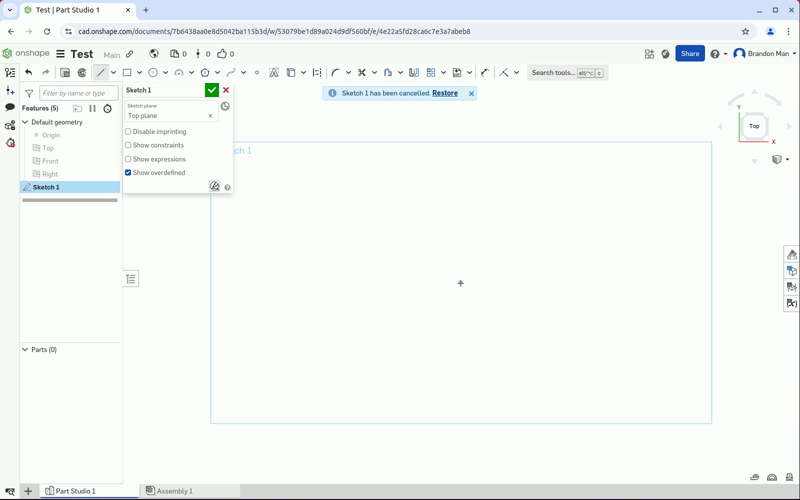
mouse_move(573, 282)
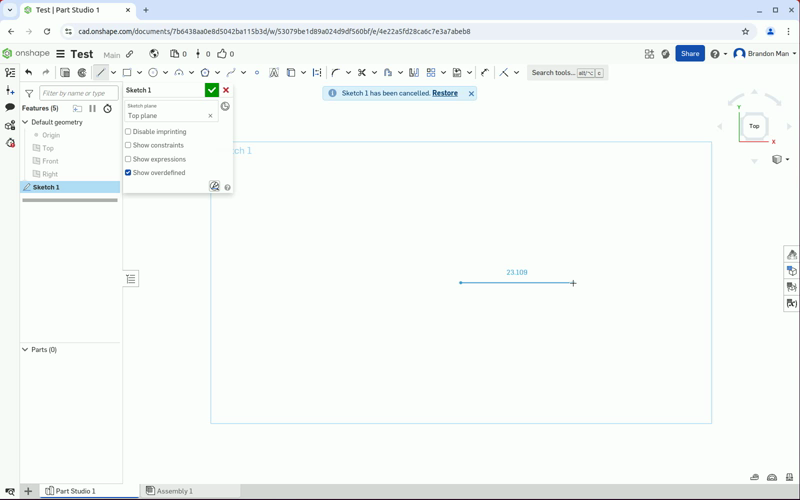
click(573, 282)
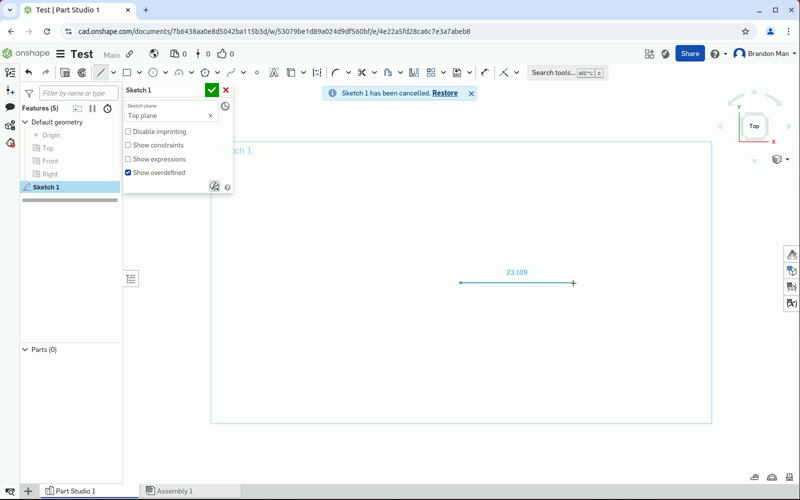
key_up(shift)
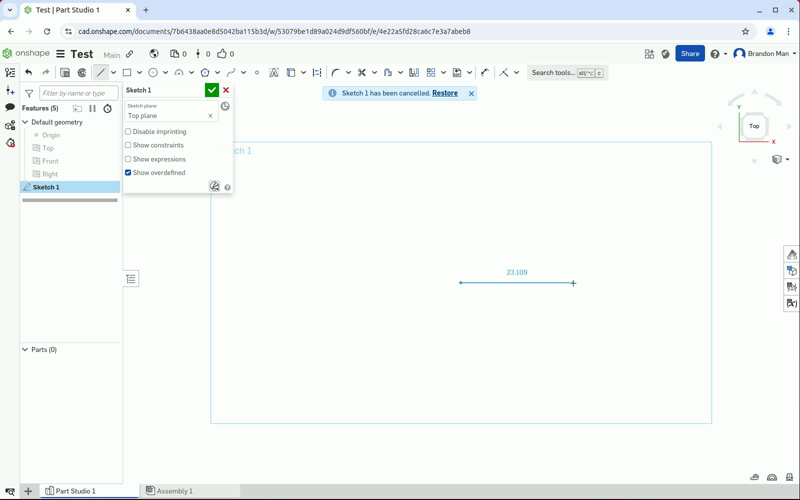
key_down(shift)
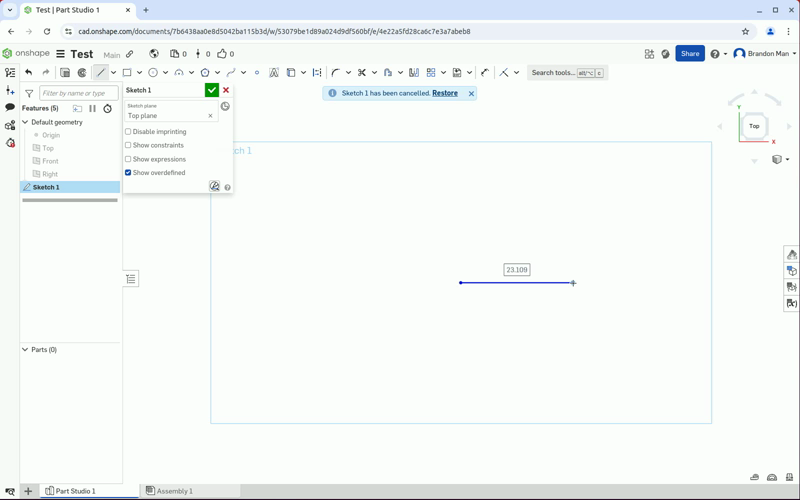
mouse_move(589, 282)
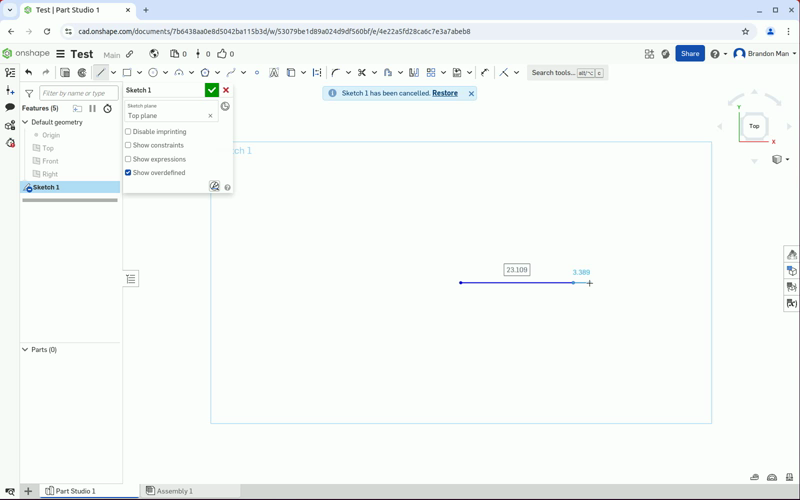
mouse_move(573, 245)
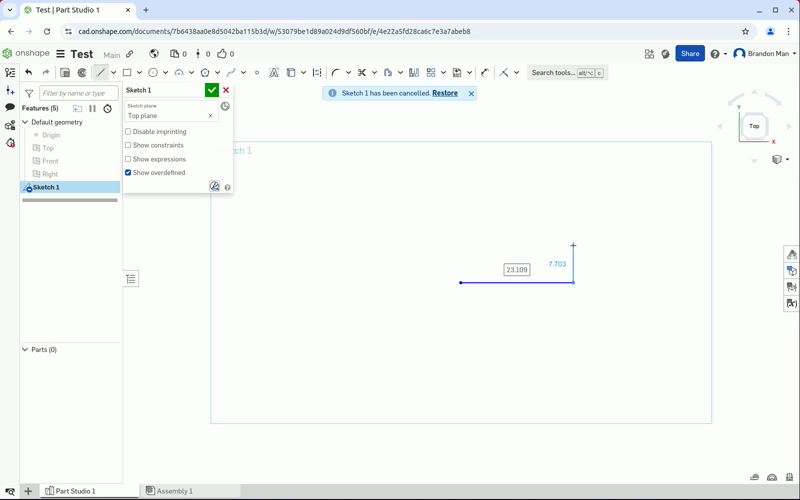
click(573, 245)
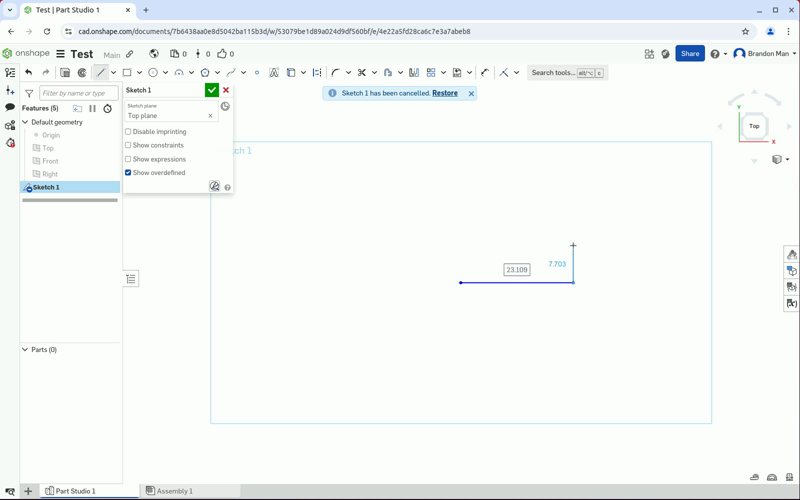
key_up(shift)
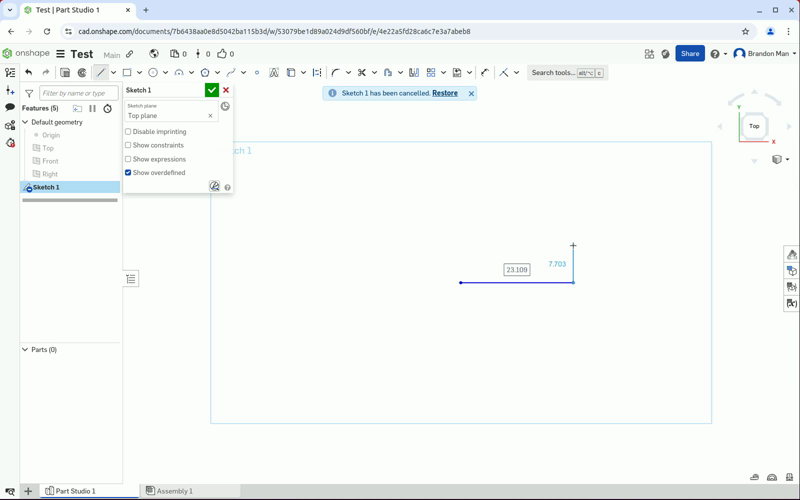
key_down(shift)
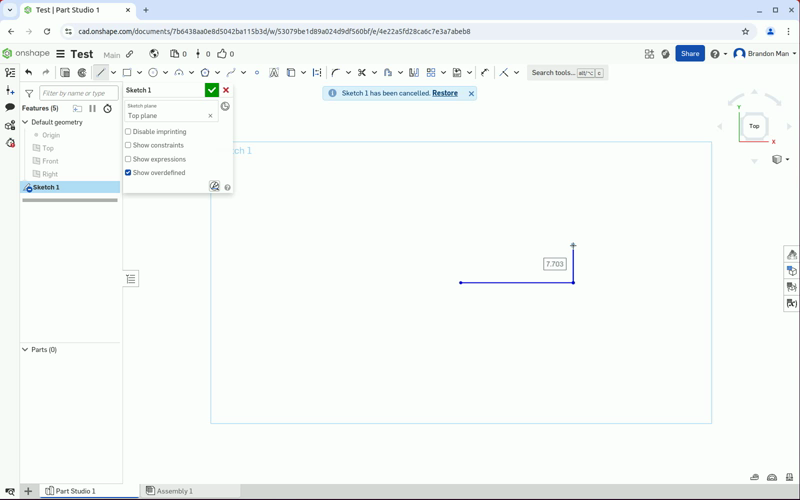
mouse_move(460, 245)
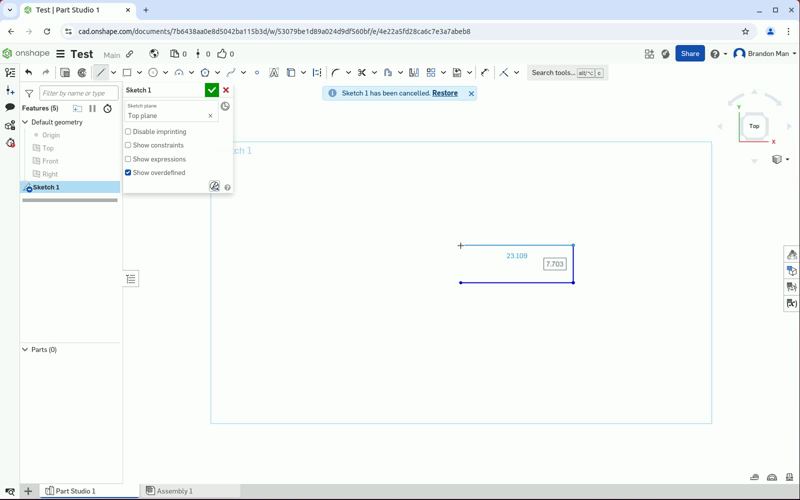
click(460, 245)
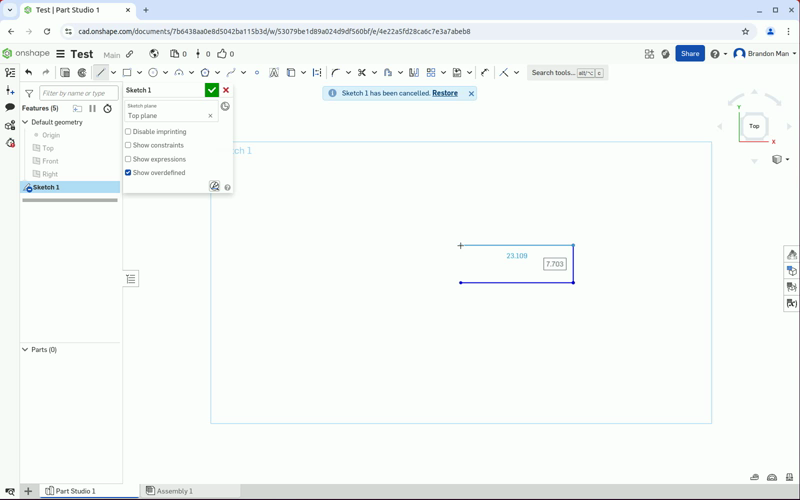
key_up(shift)
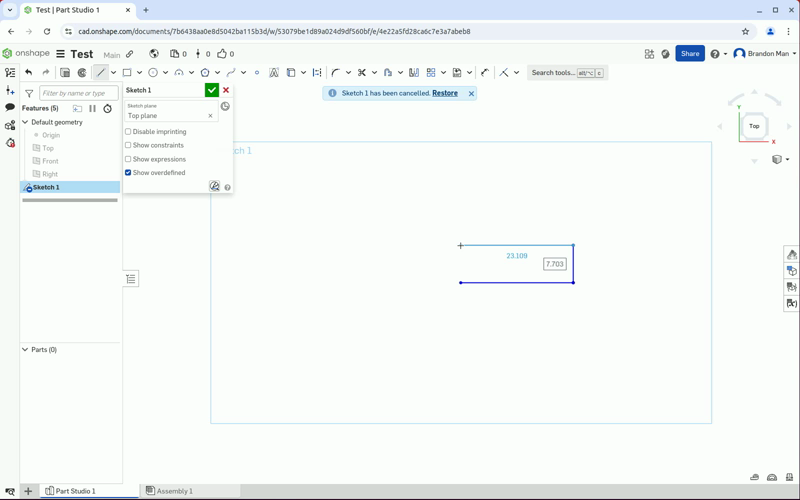
mouse_move(490, 245)
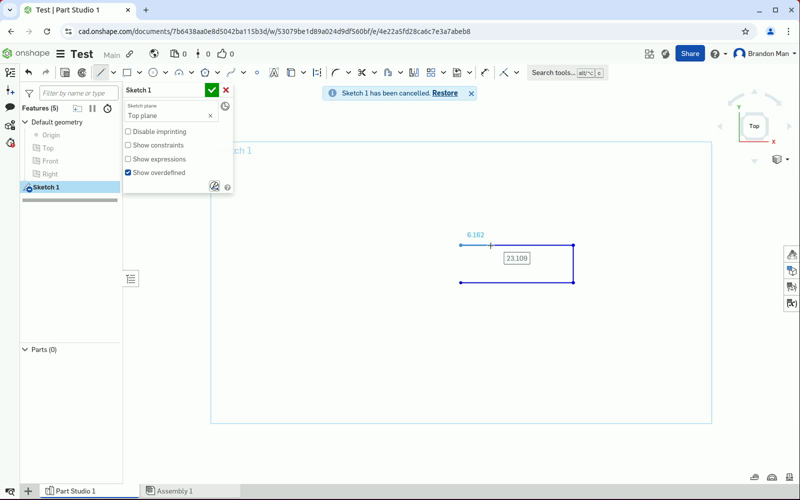
key_down(shift)
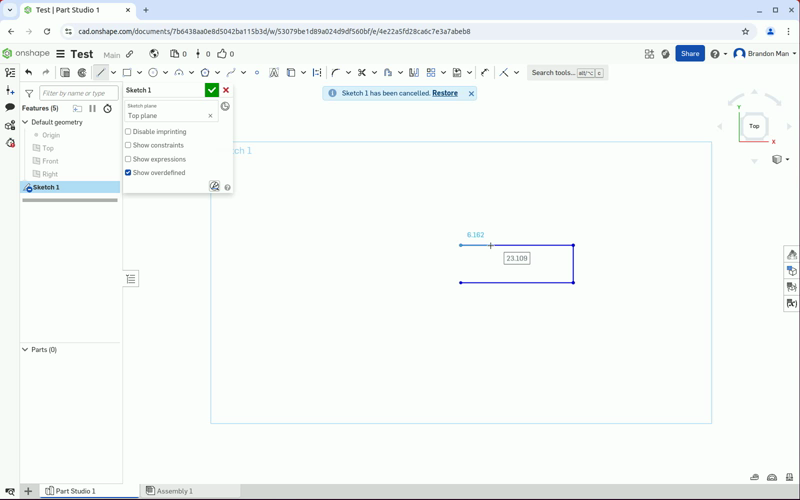
mouse_move(460, 282)
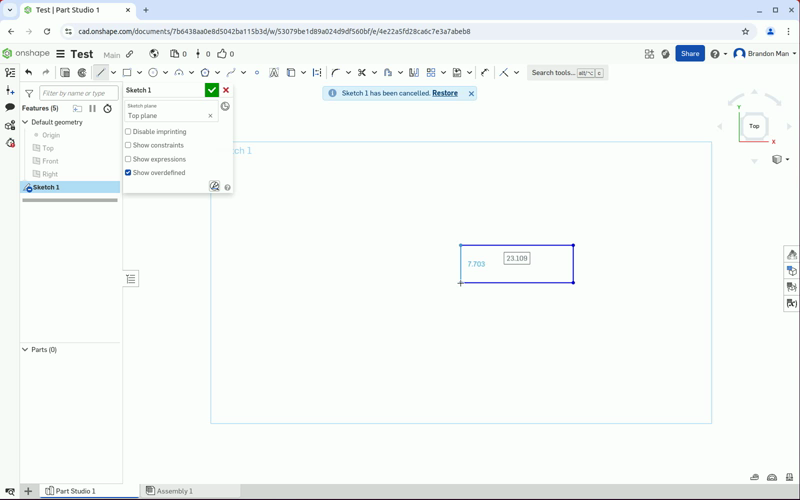
key_up(shift)
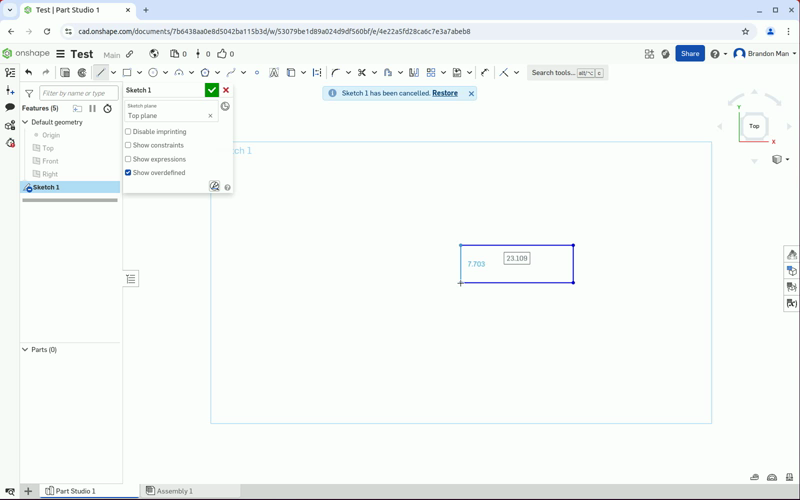
click(460, 282)
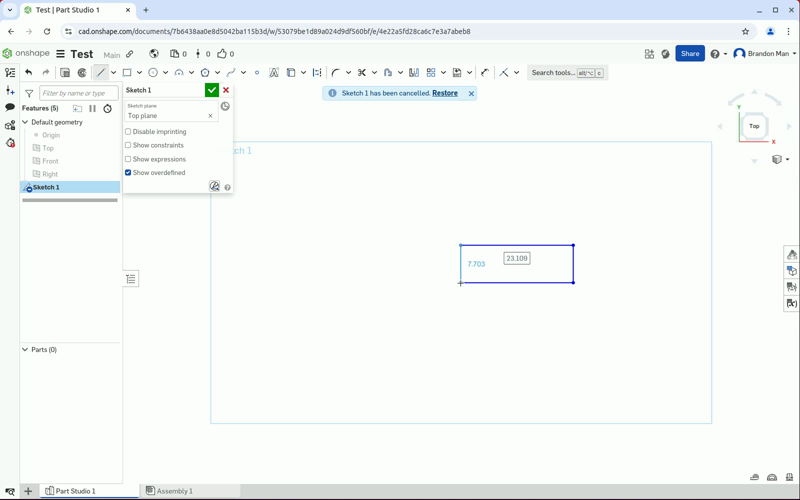
key(esc)
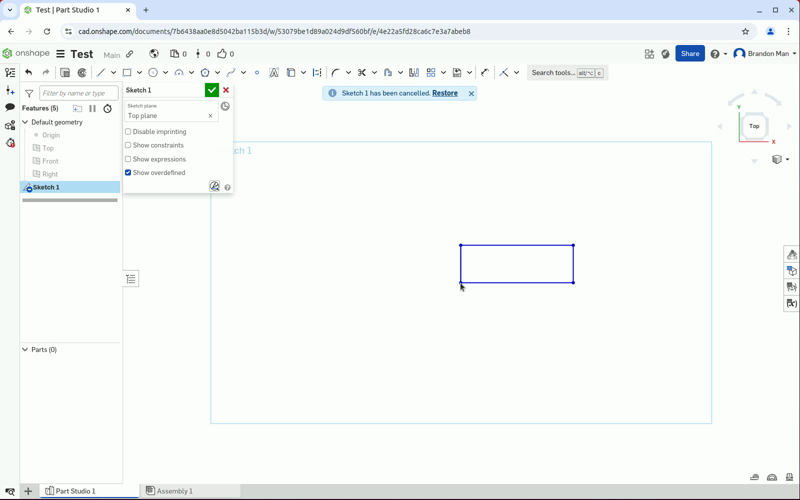
mouse_move(542, 267)
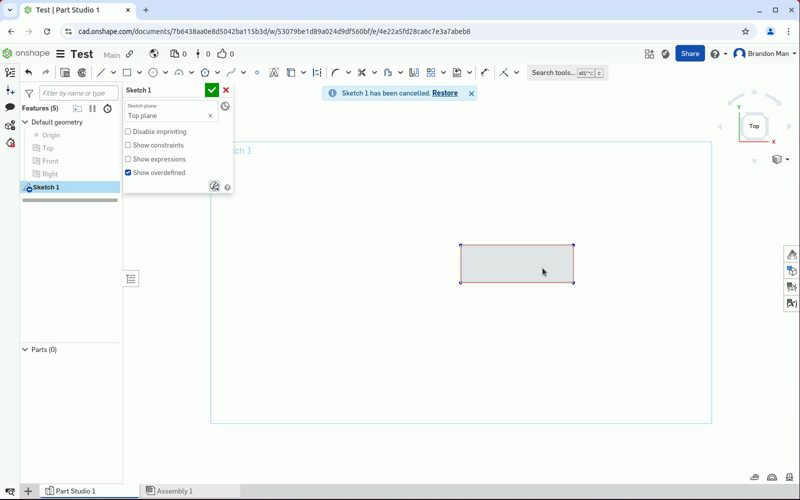
click(542, 267)
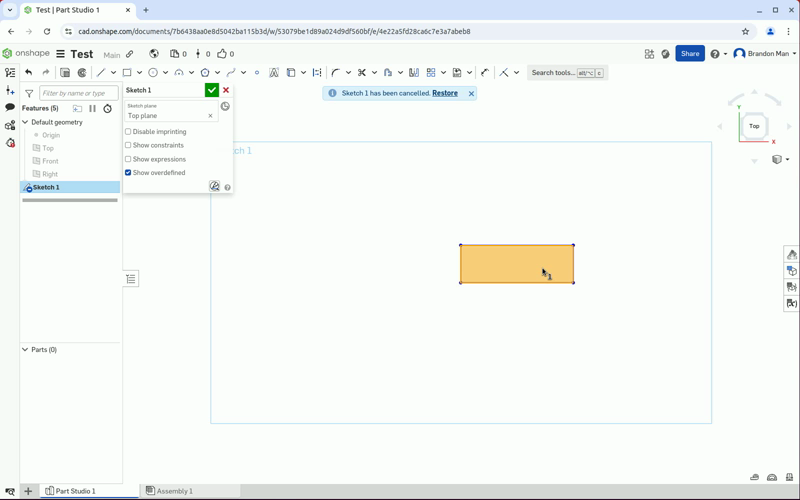
mouse_move(73, 352)
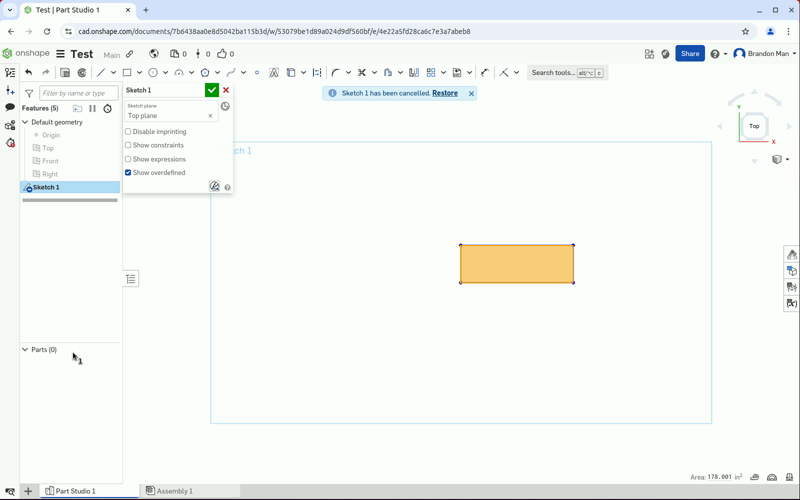
key(shift+y)
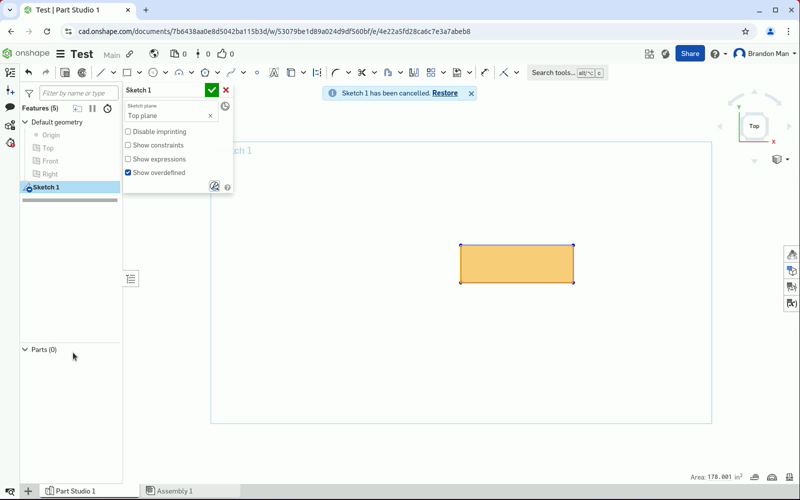
key(shift+e)
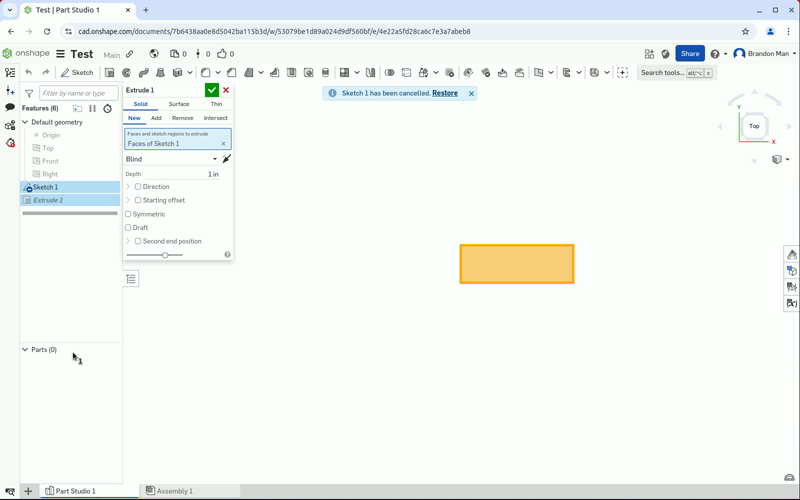
mouse_move(143, 106)
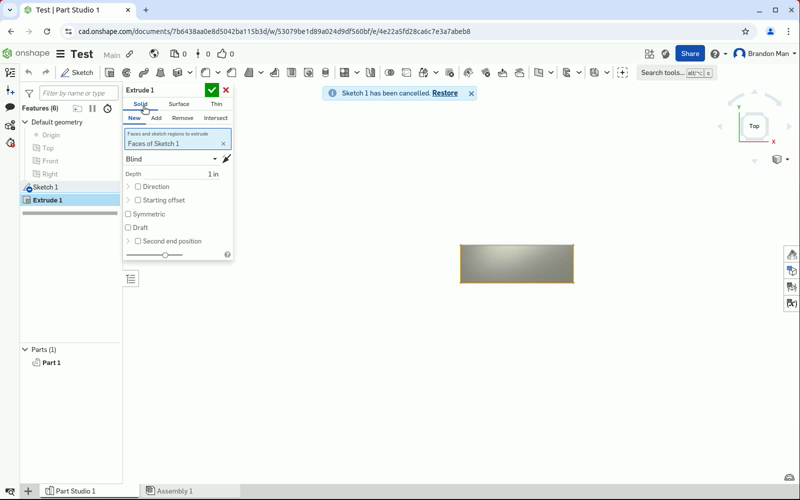
click(143, 106)
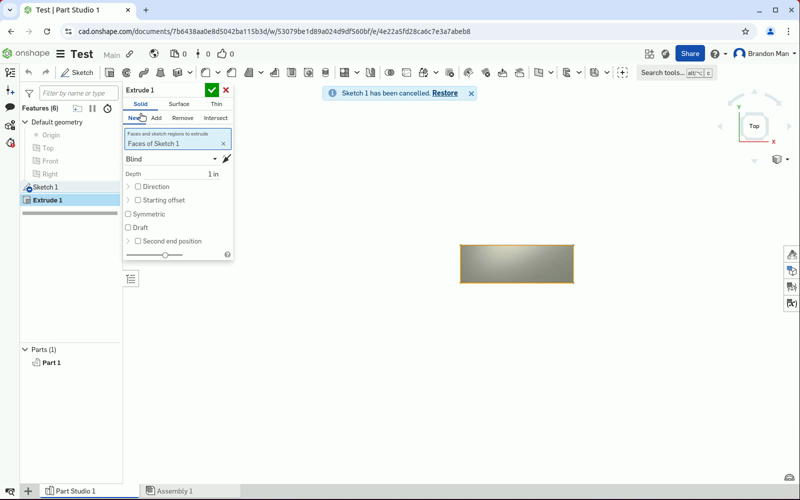
mouse_move(137, 120)
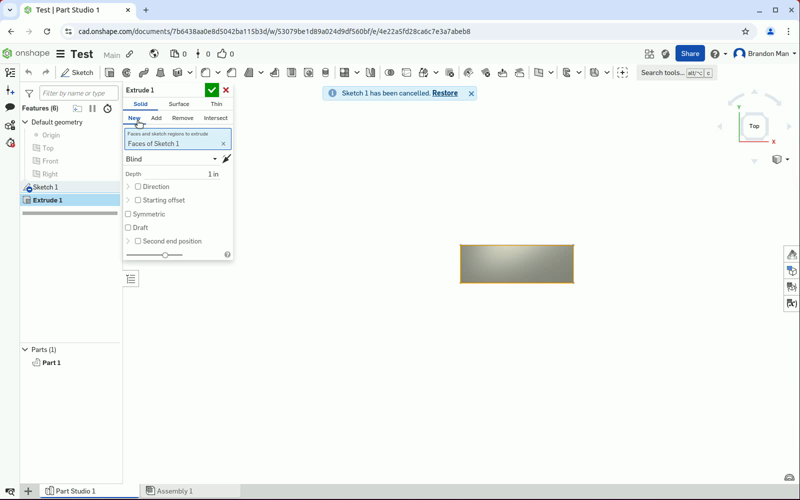
click(137, 120)
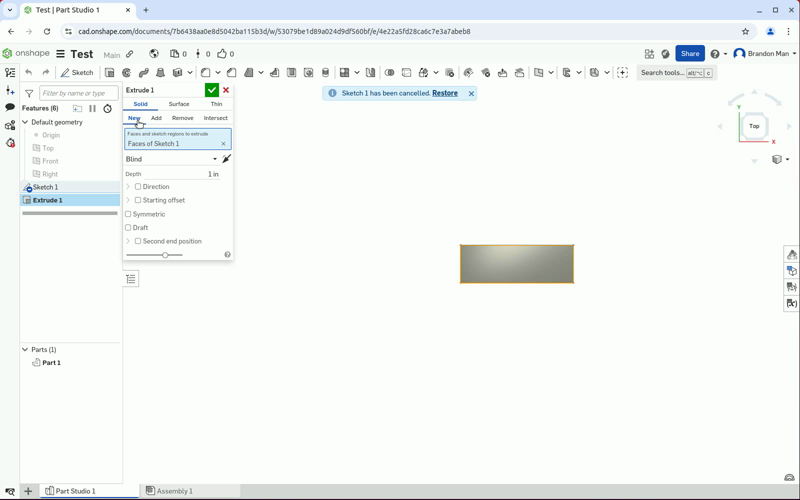
key(tab, 4)
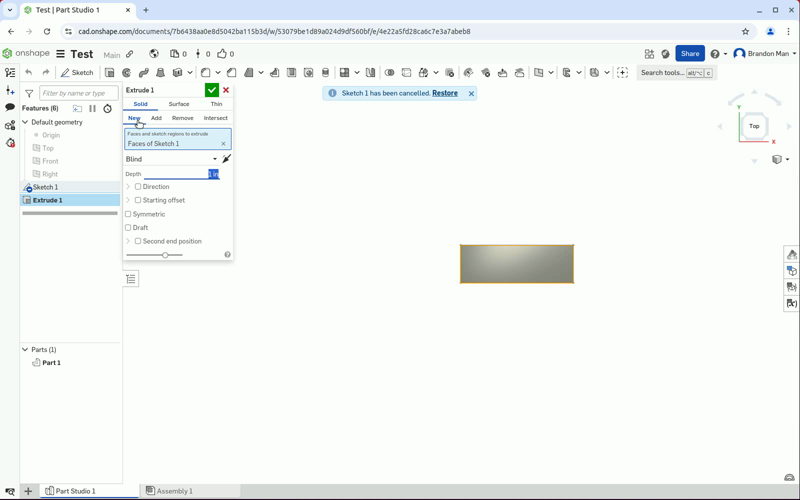
text(7.703)
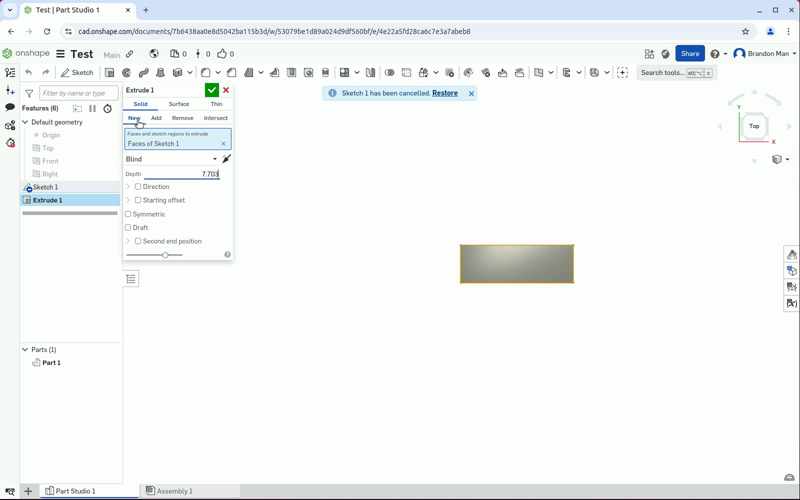
key(enter)
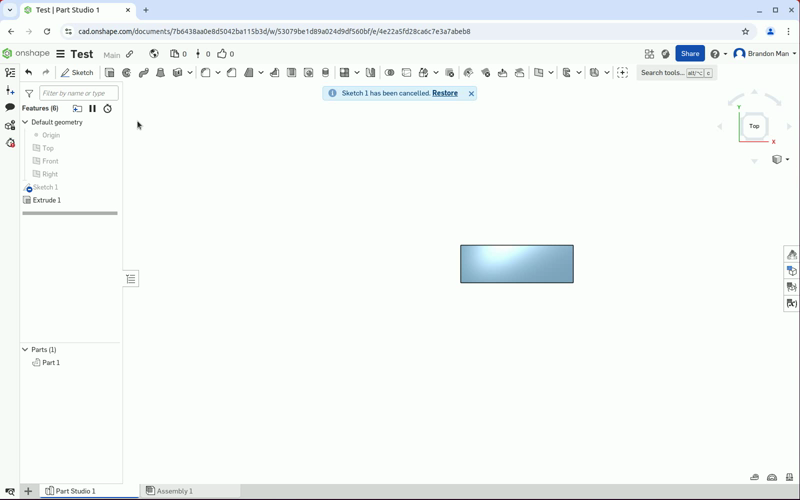
key(shift+h)
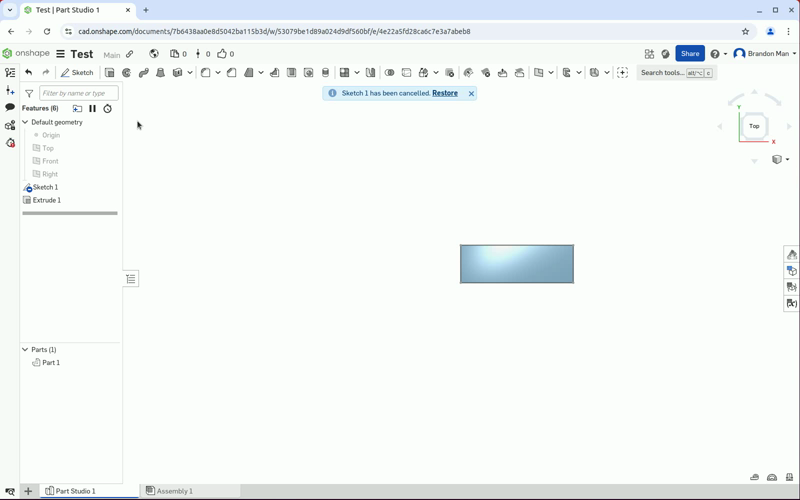
key(shift+h)
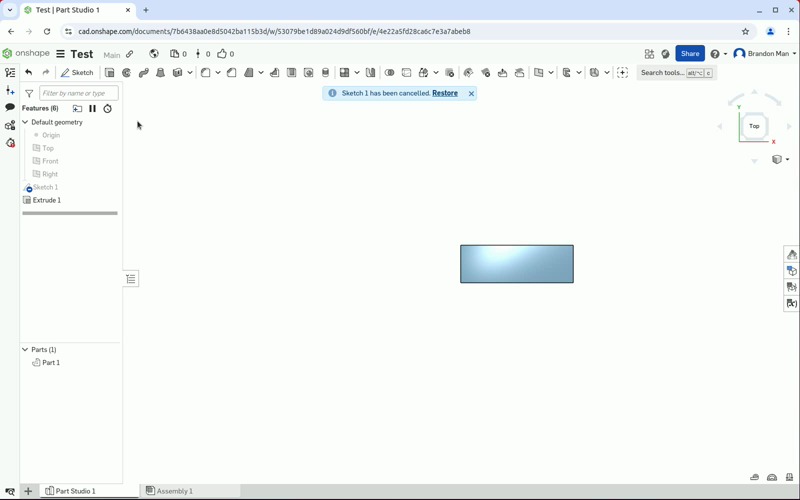
mouse_move(73, 189)
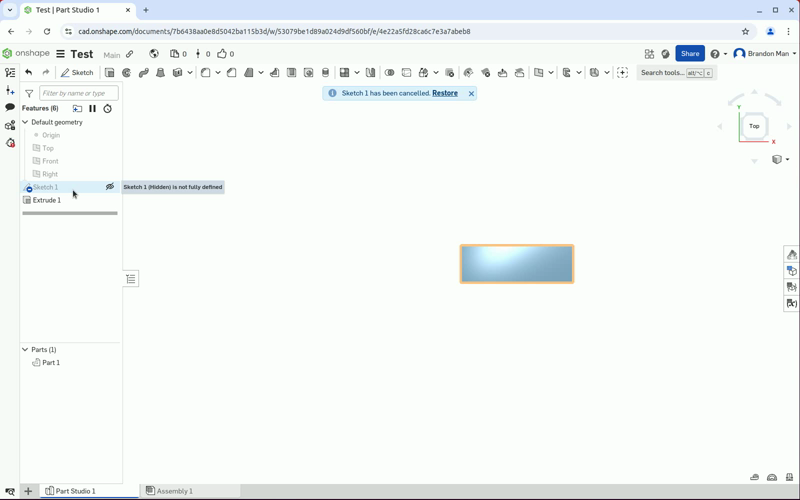
click(73, 189)
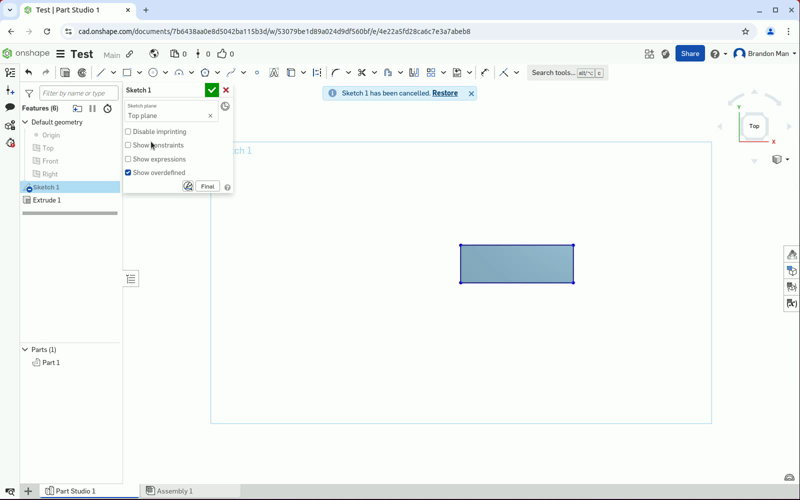
mouse_move(229, 92)
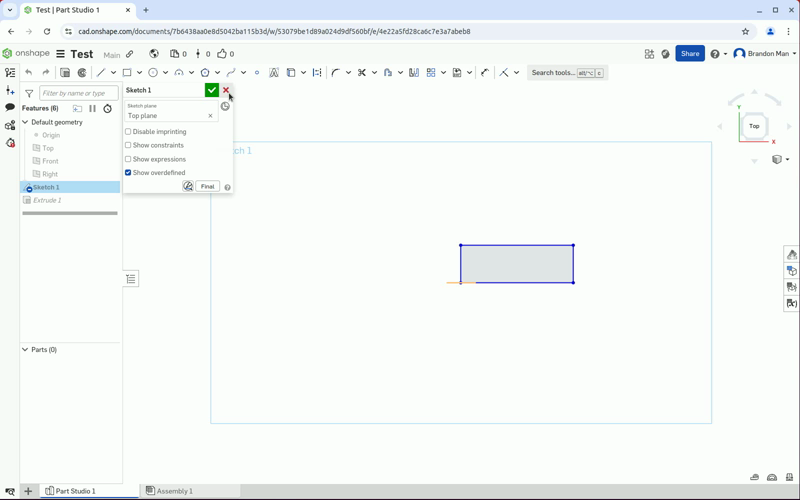
click(229, 92)
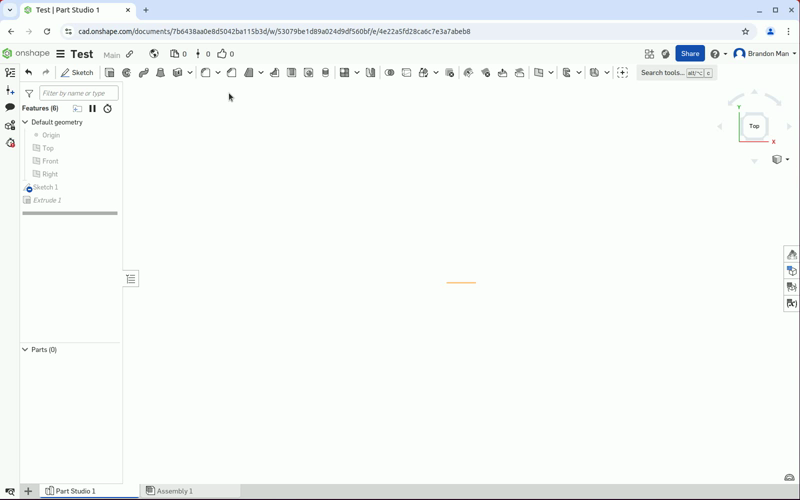
mouse_move(73, 352)
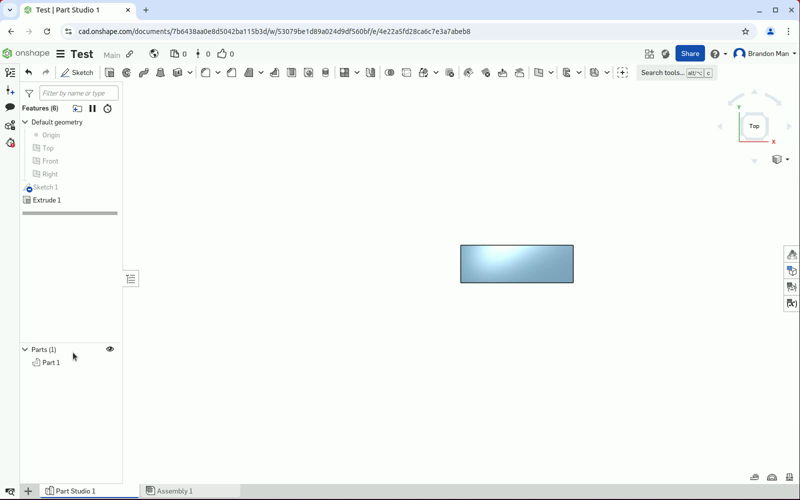
key(y)
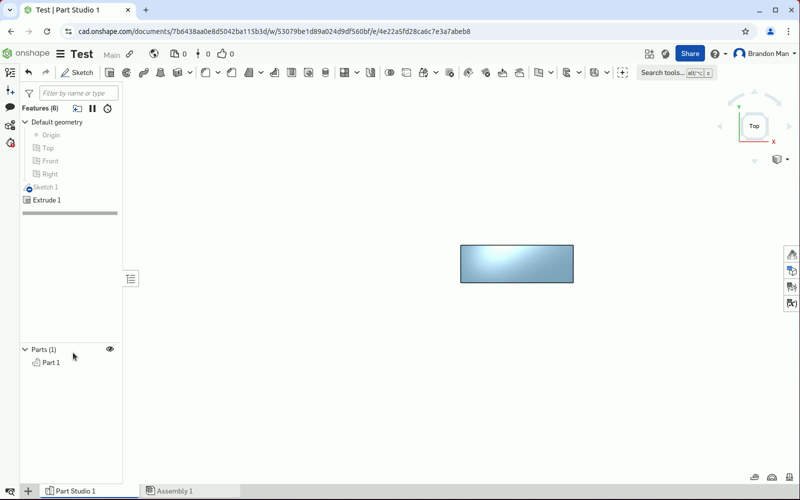
key(shift+p)
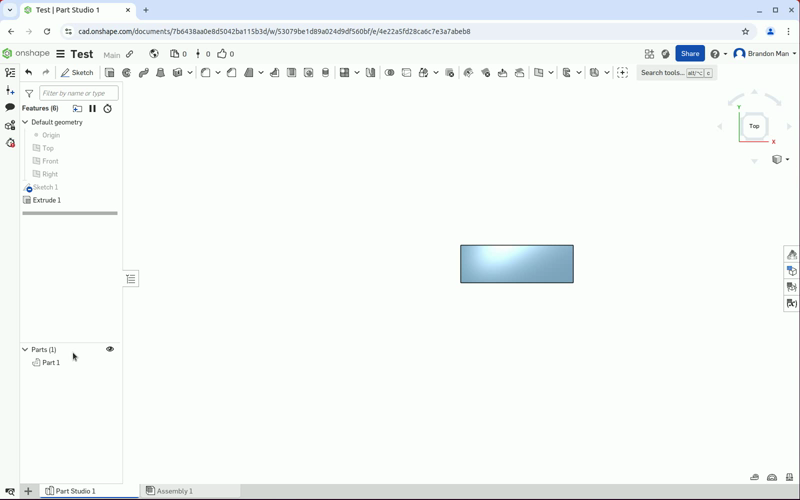
key(space)
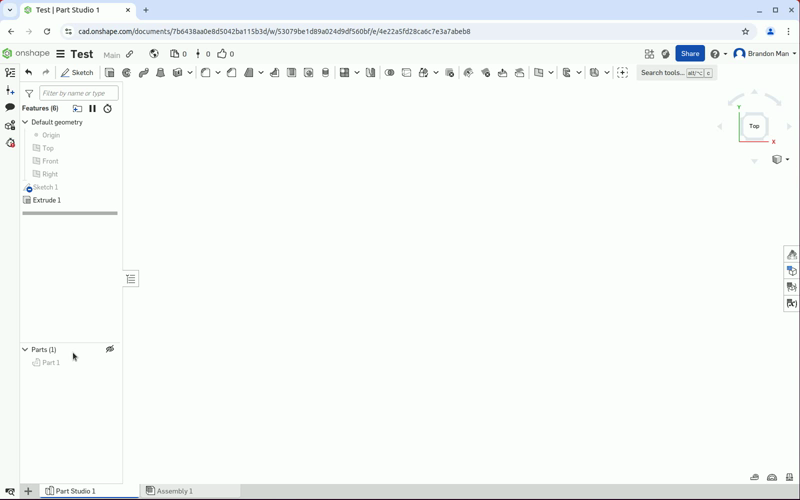
key_down(shift)
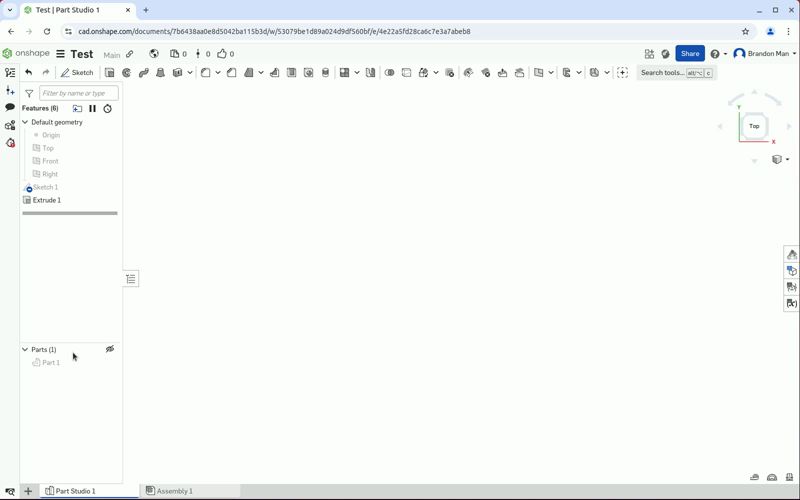
key(up)
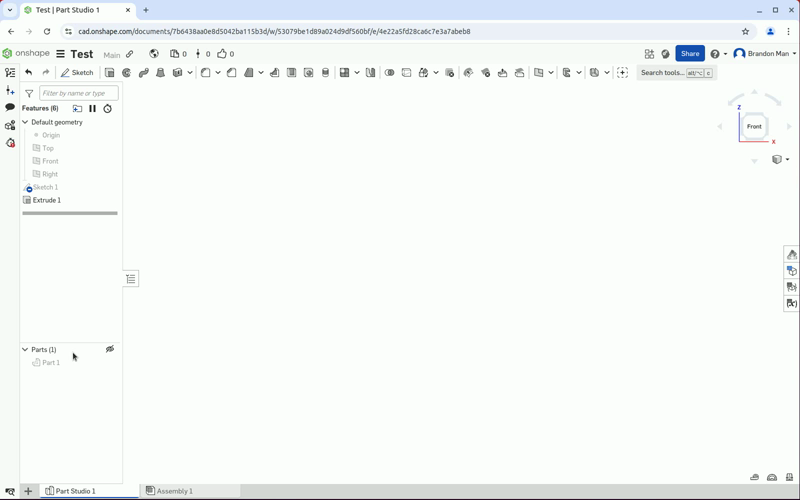
key_up(shift)
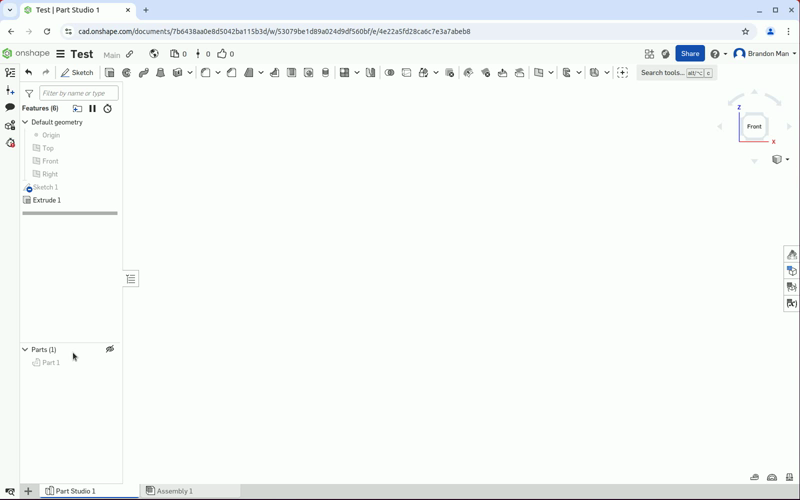
mouse_move(73, 352)
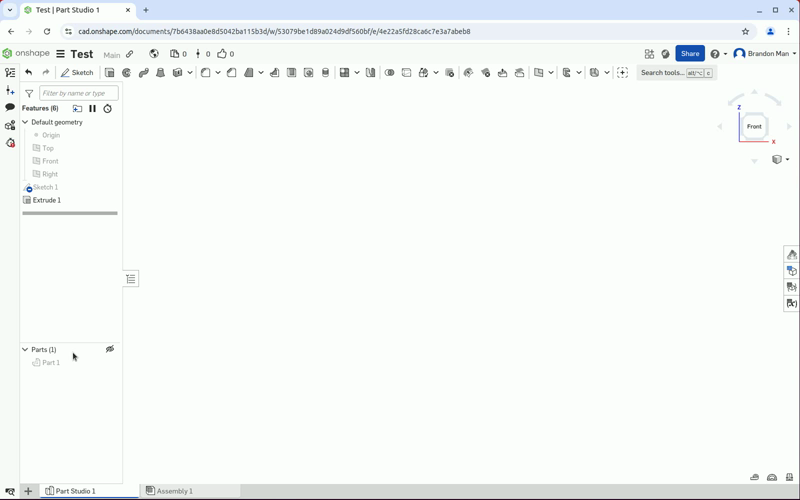
key(shift+y)
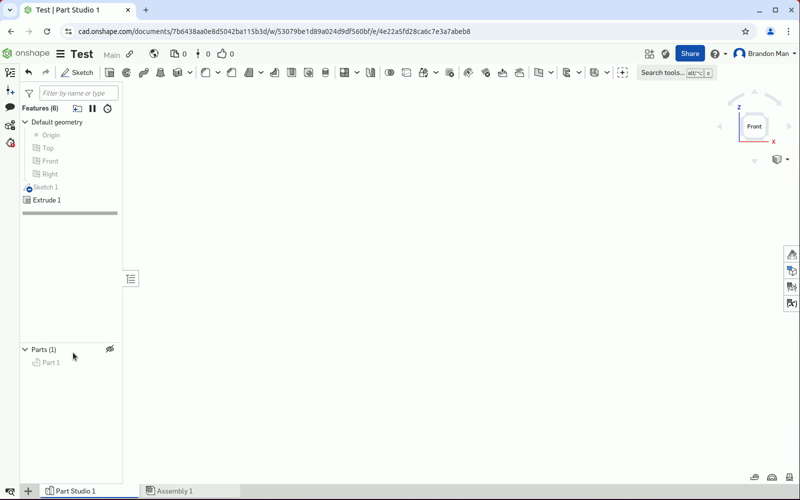
key(shift+s)
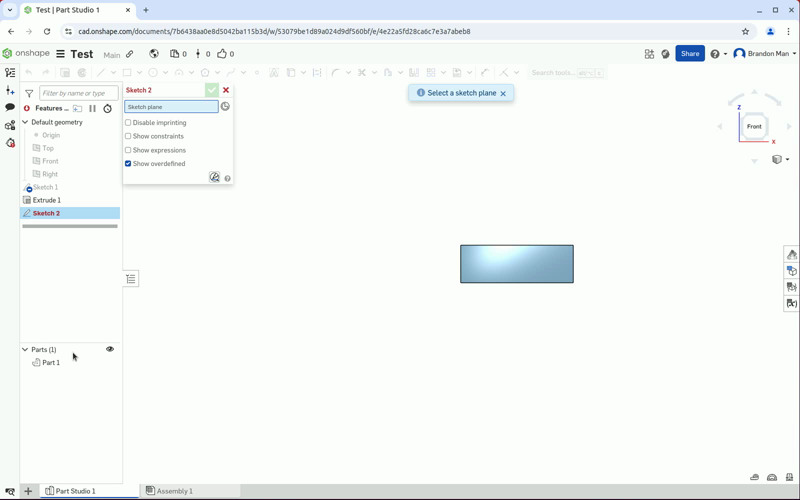
mouse_move(73, 163)
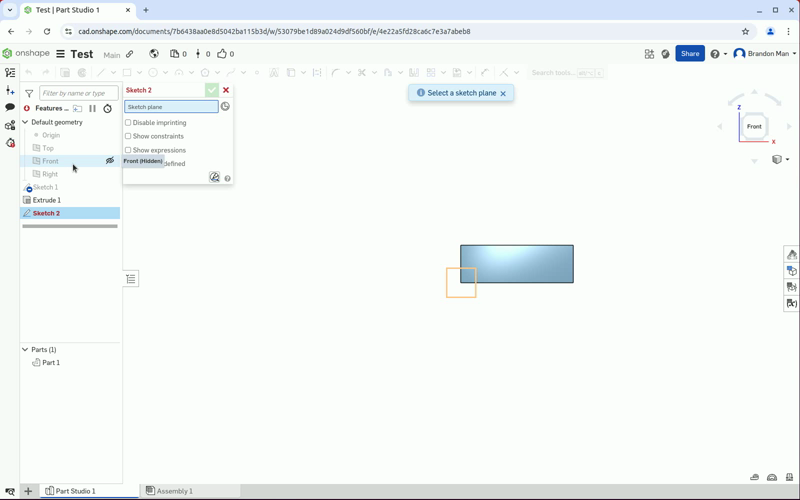
click(73, 163)
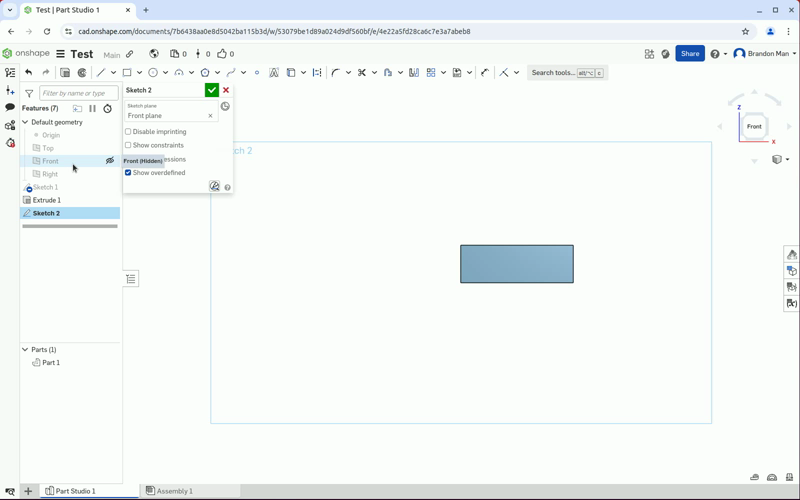
mouse_move(73, 352)
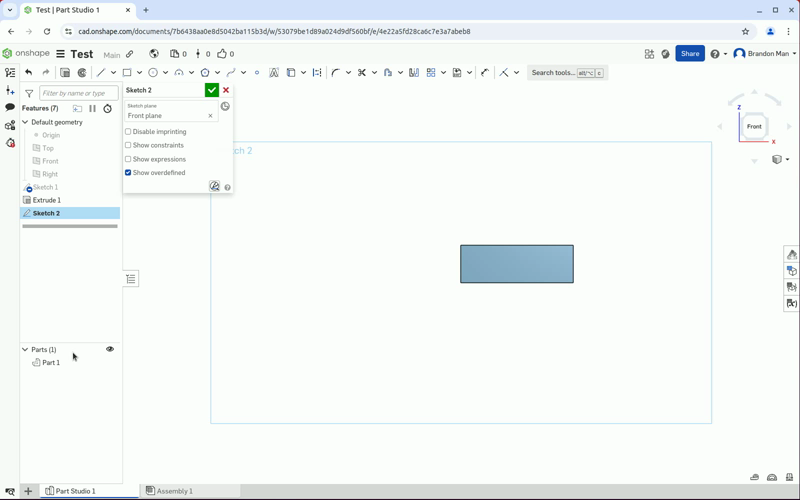
key(y)
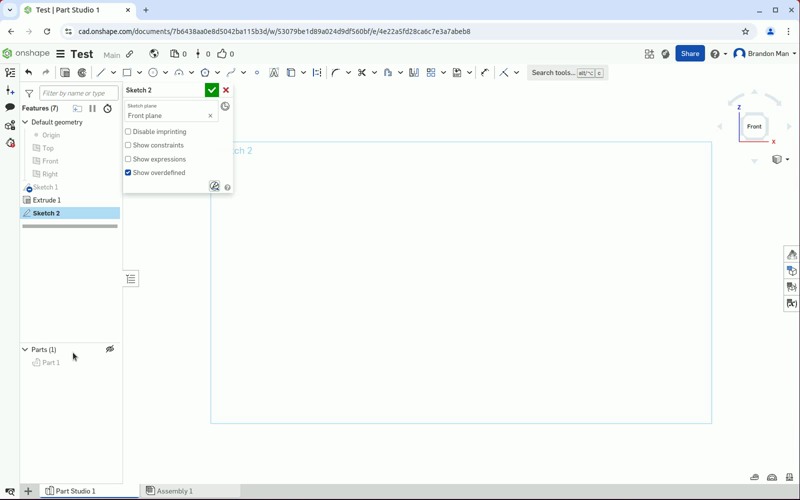
key(l)
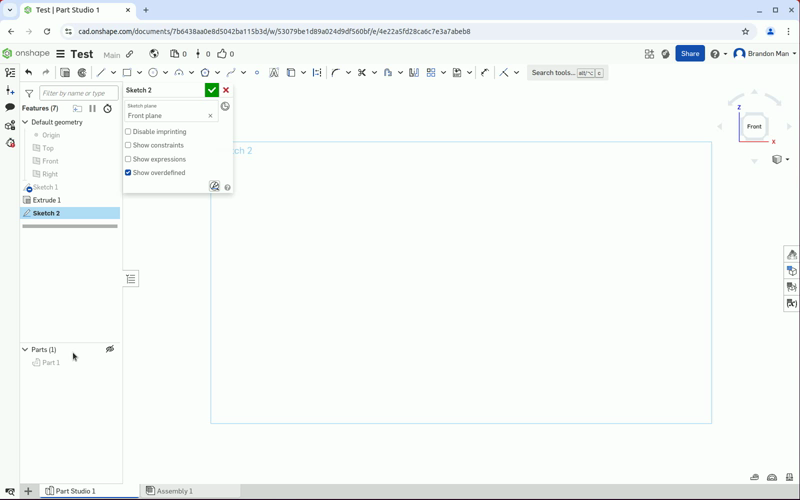
key_down(shift)
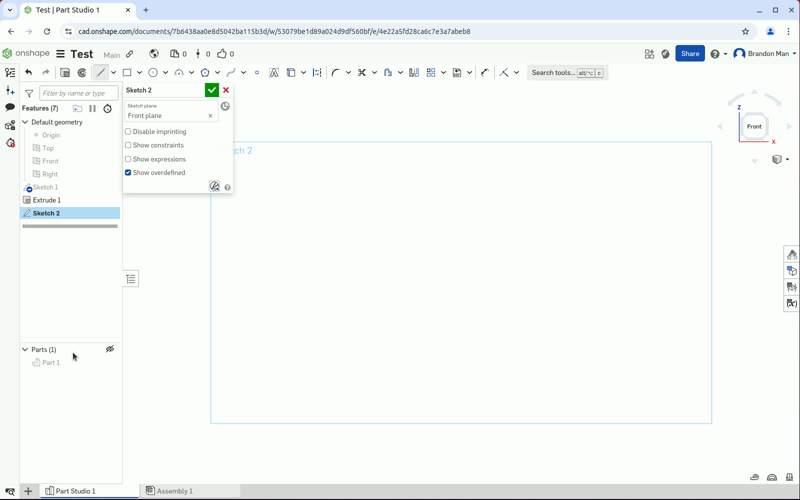
mouse_move(498, 264)
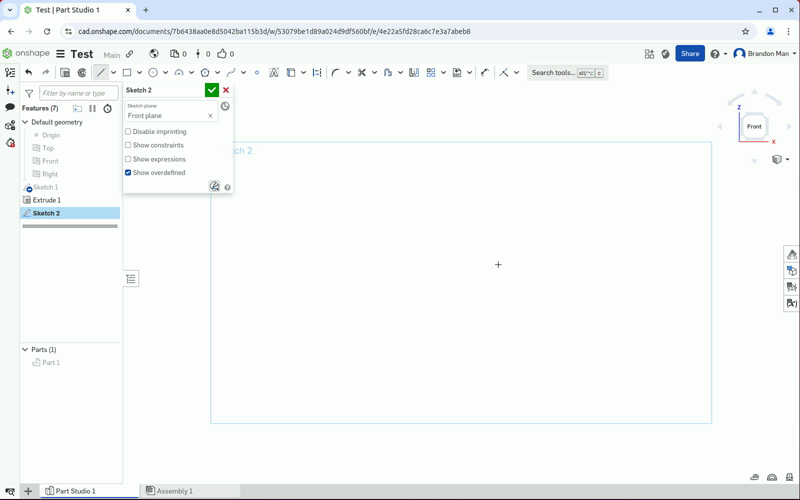
click(498, 264)
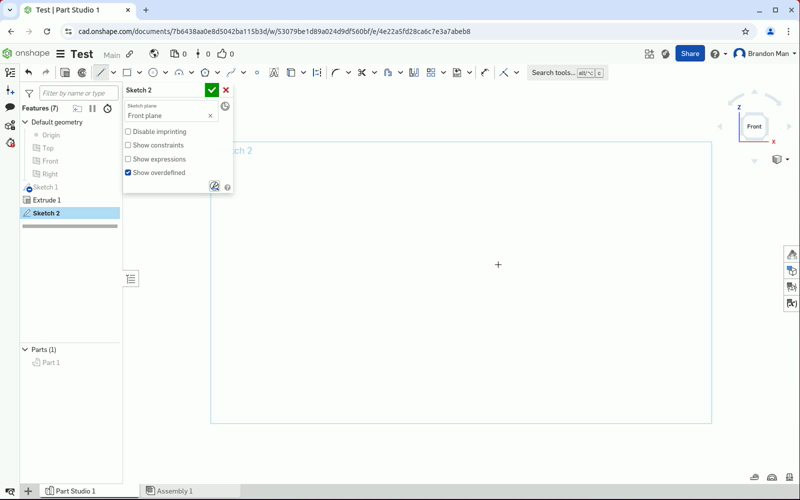
key_up(shift)
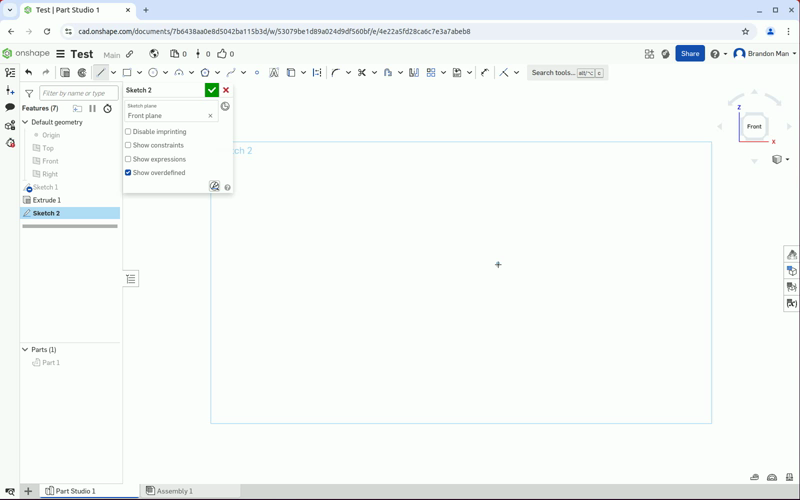
key_down(shift)
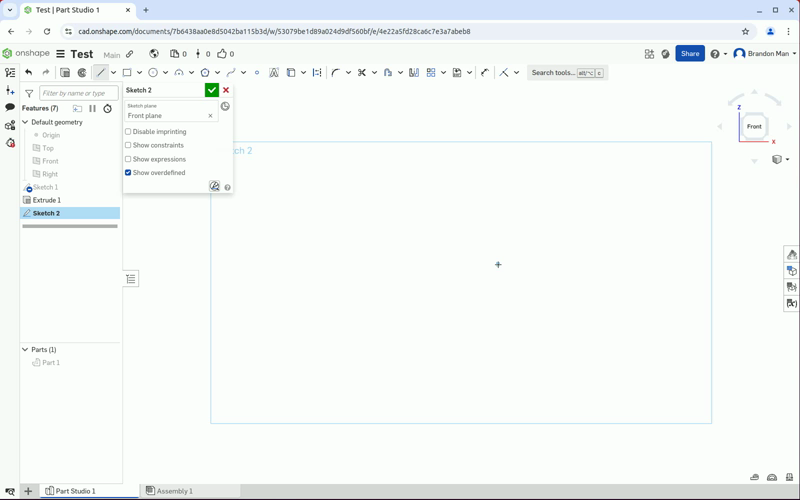
mouse_move(528, 264)
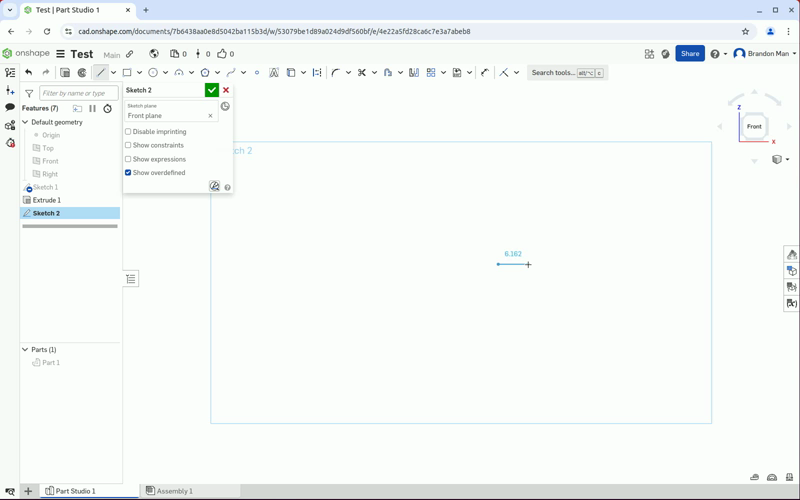
mouse_move(536, 264)
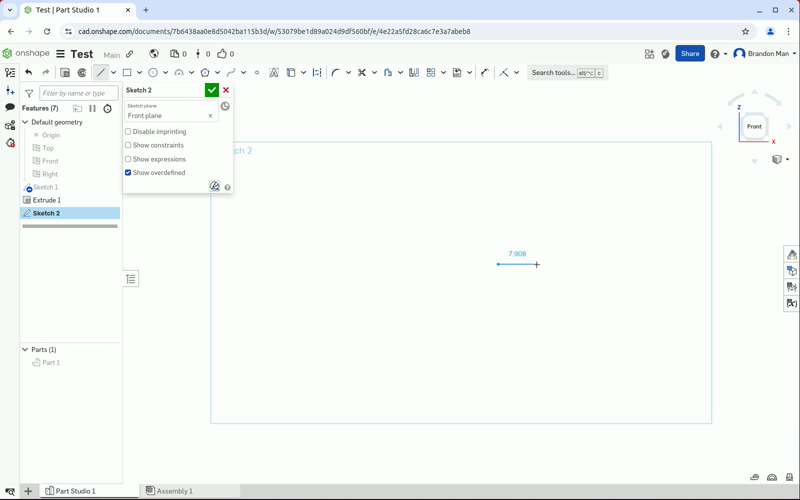
click(536, 264)
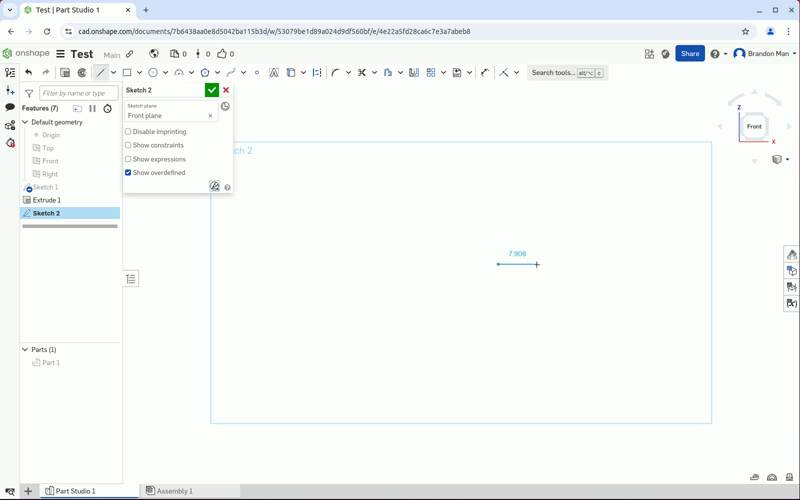
key_up(shift)
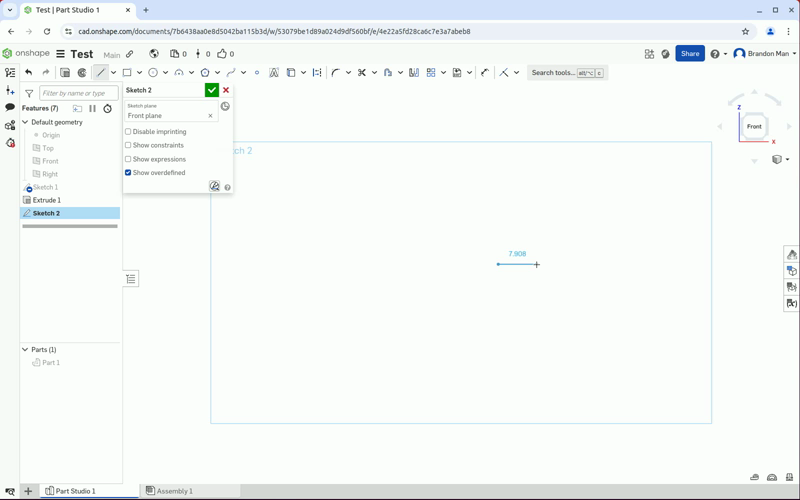
key_down(shift)
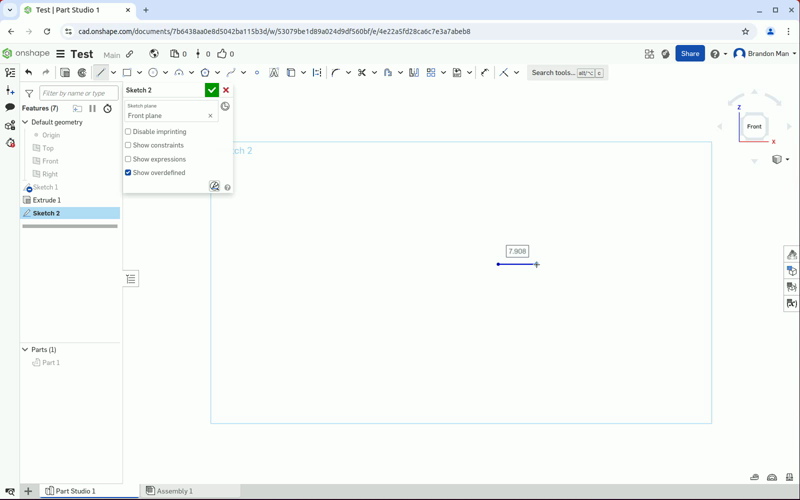
mouse_move(566, 264)
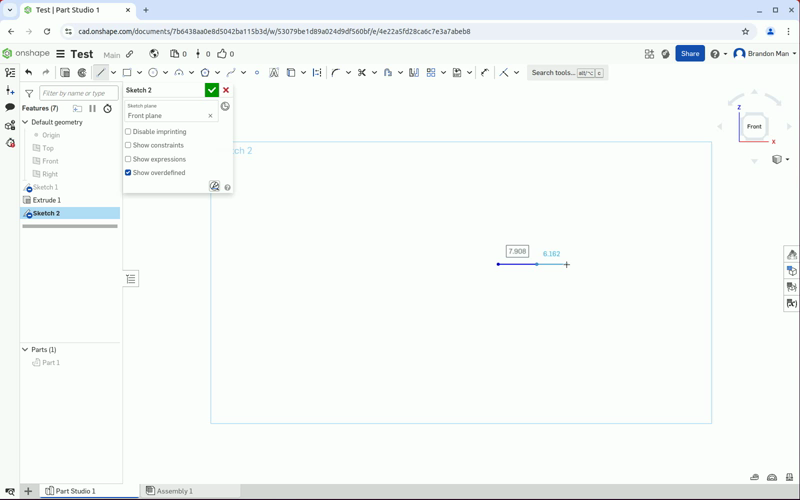
mouse_move(536, 244)
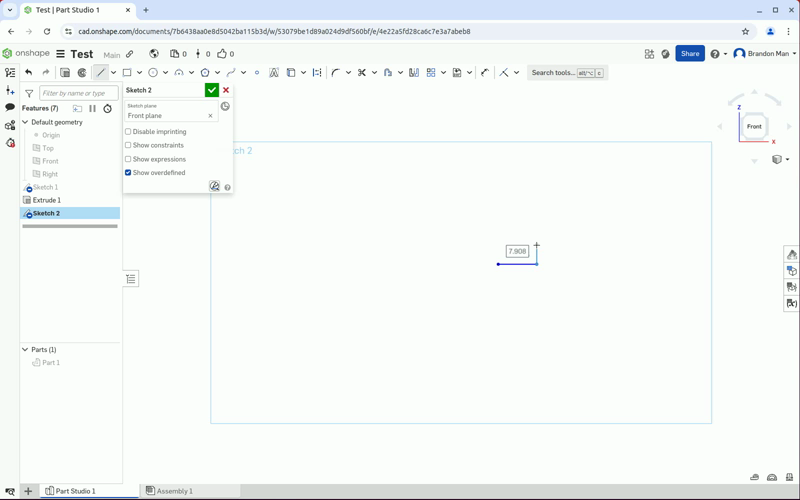
click(536, 244)
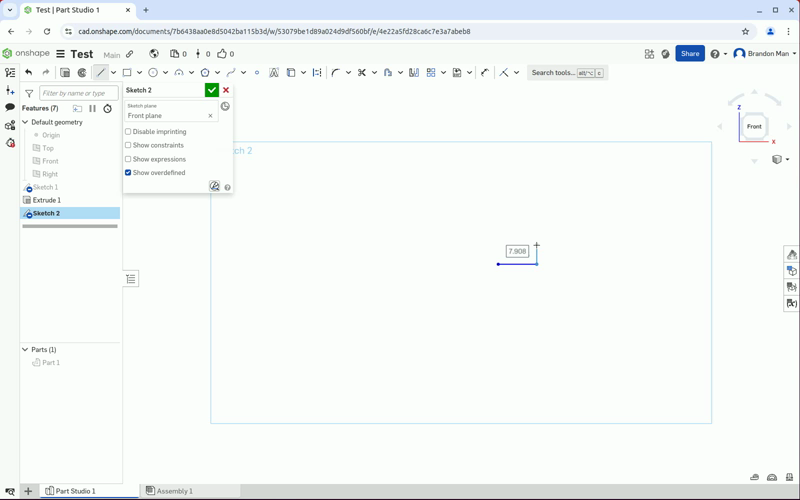
key_up(shift)
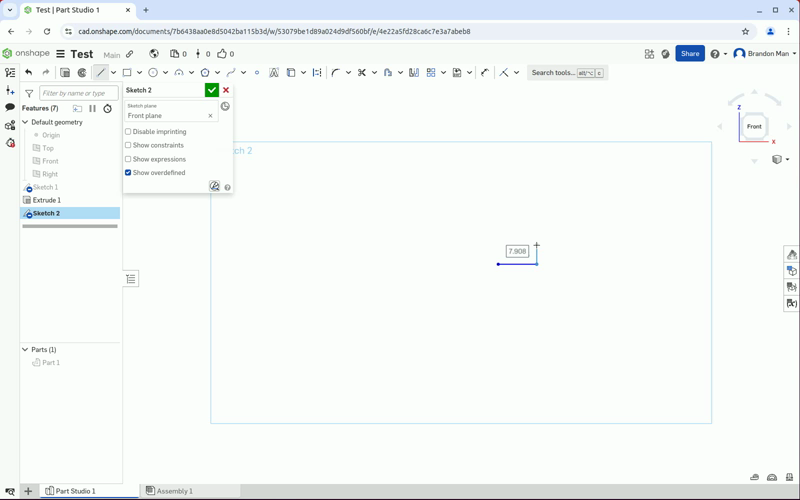
key_down(shift)
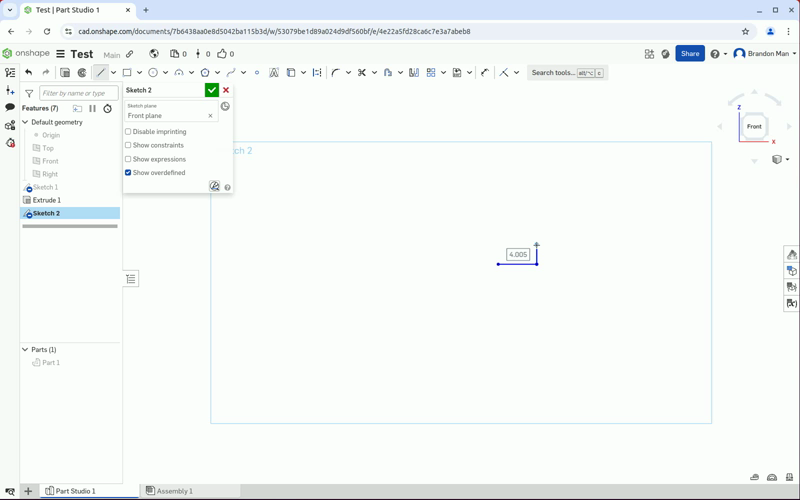
mouse_move(566, 244)
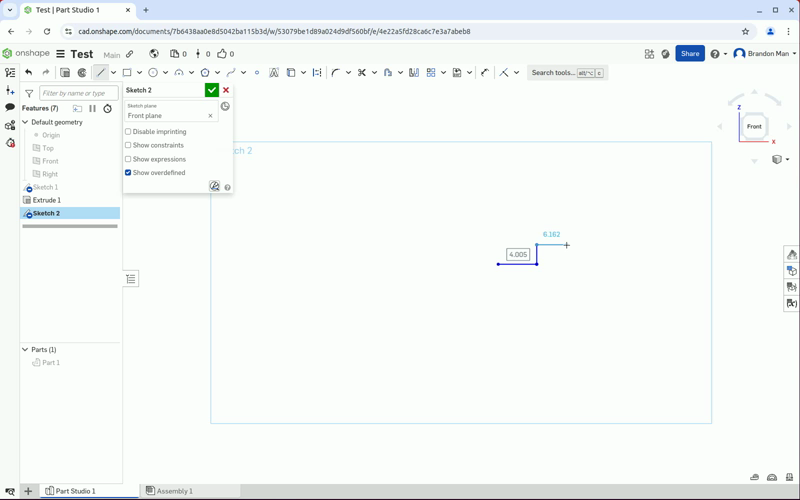
mouse_move(498, 244)
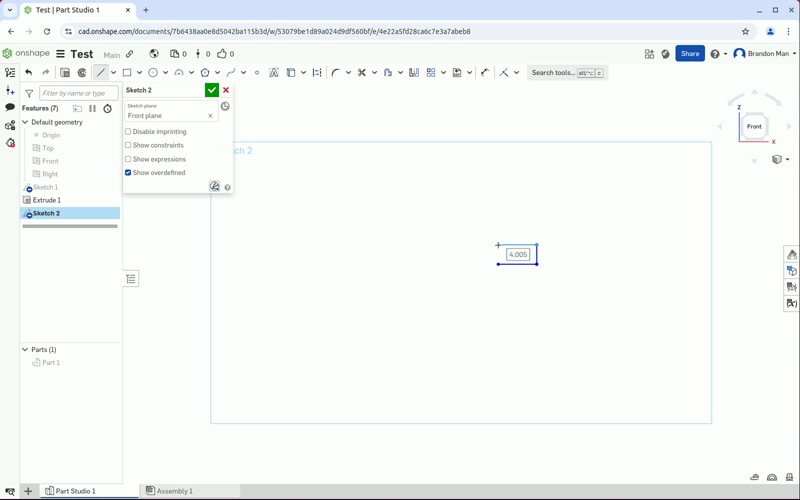
click(498, 244)
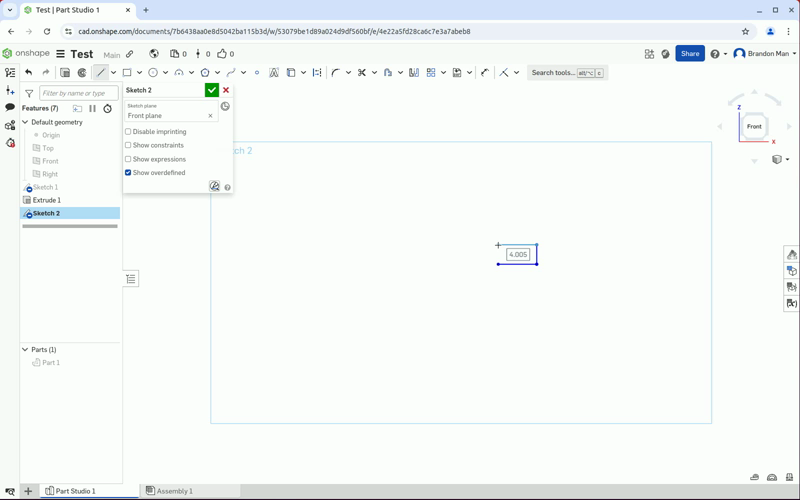
key_up(shift)
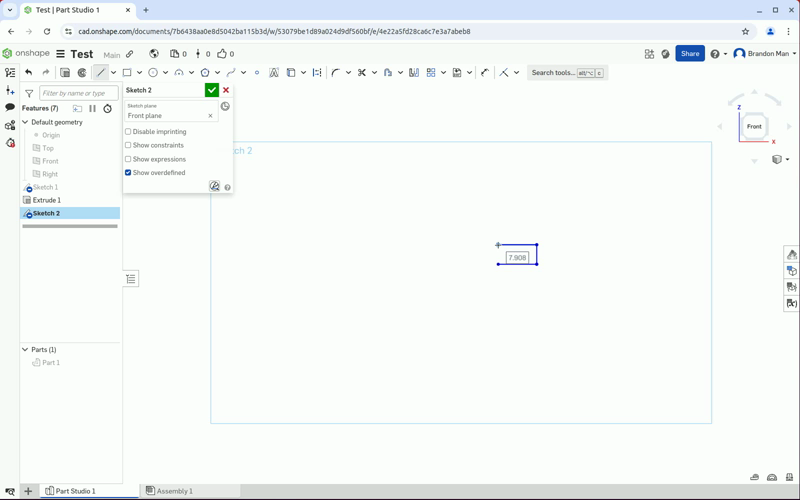
mouse_move(528, 244)
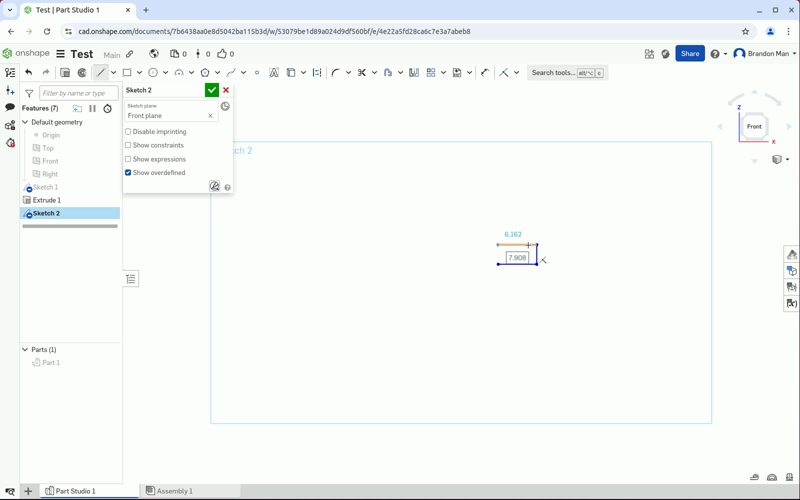
key_down(shift)
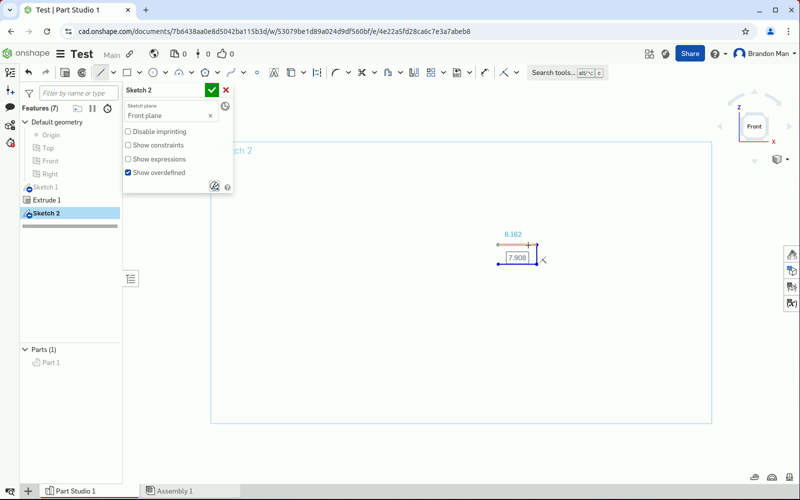
mouse_move(498, 264)
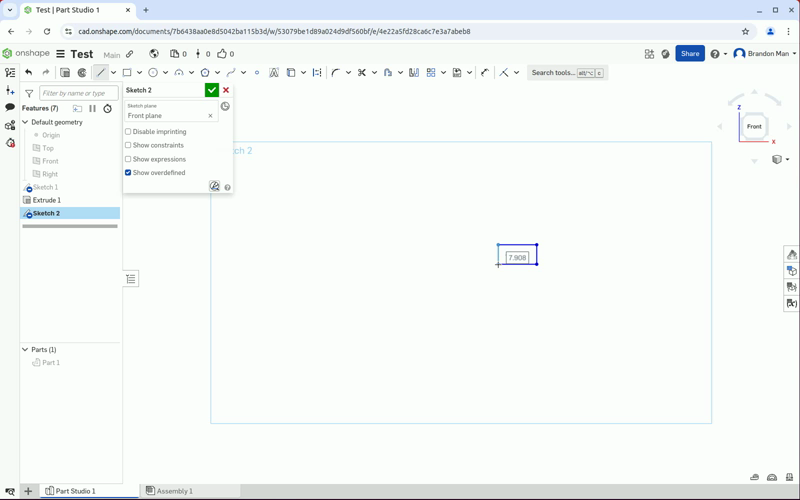
key_up(shift)
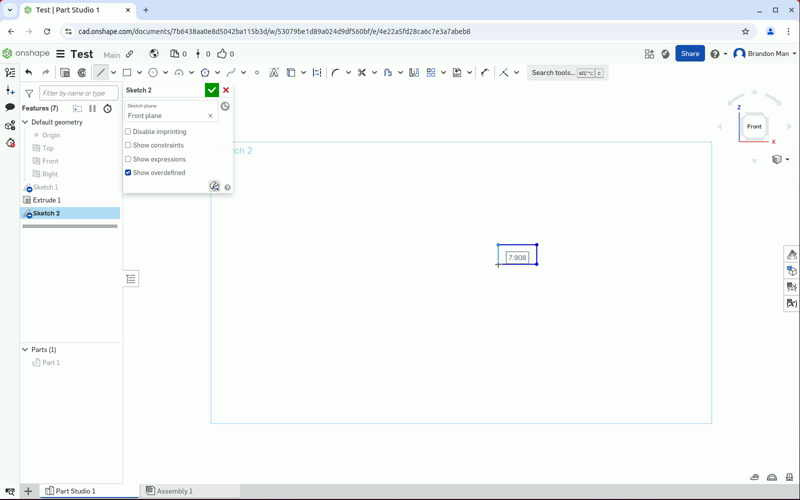
click(498, 264)
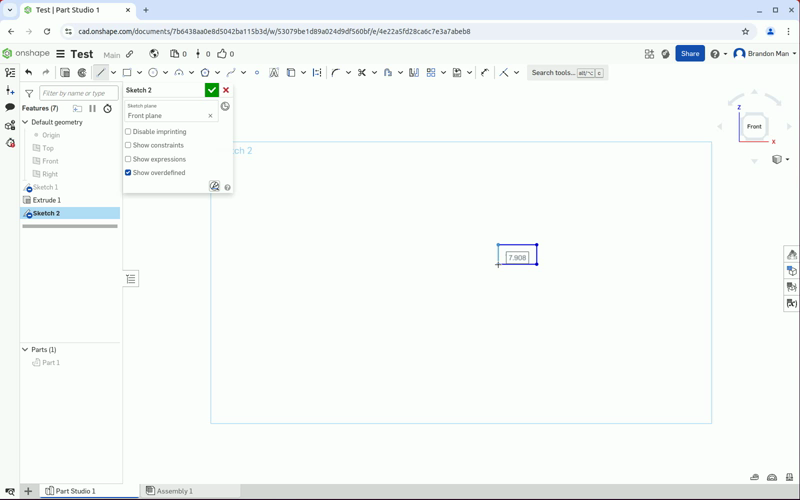
key(esc)
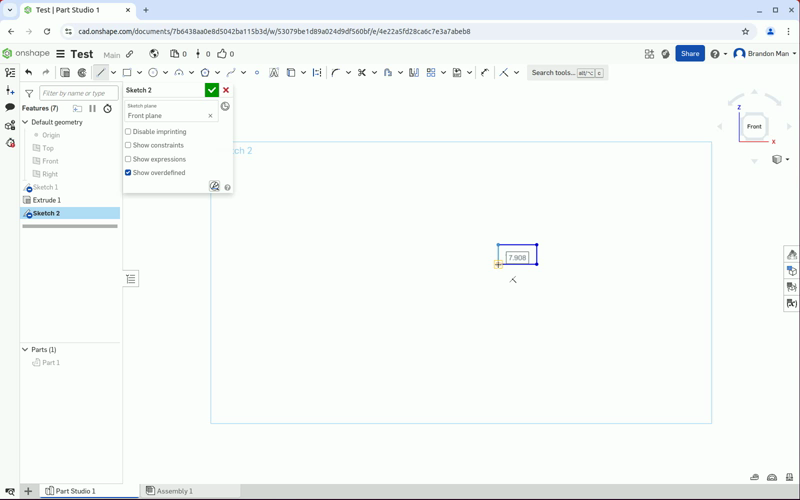
mouse_move(534, 262)
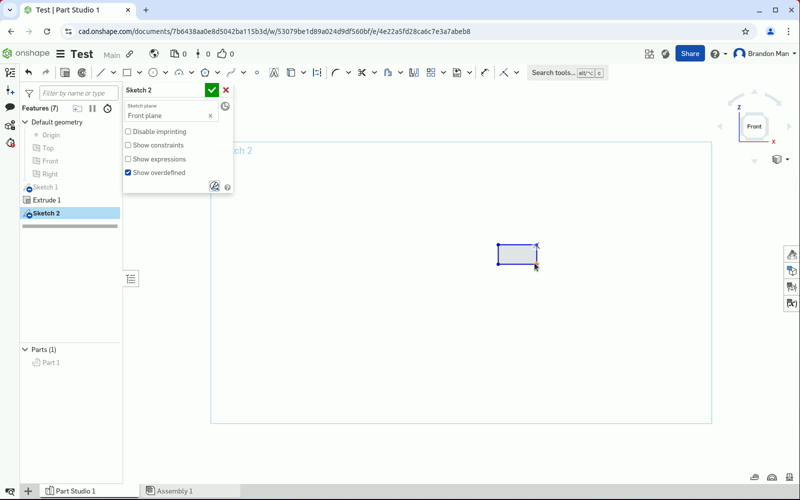
scroll(6)
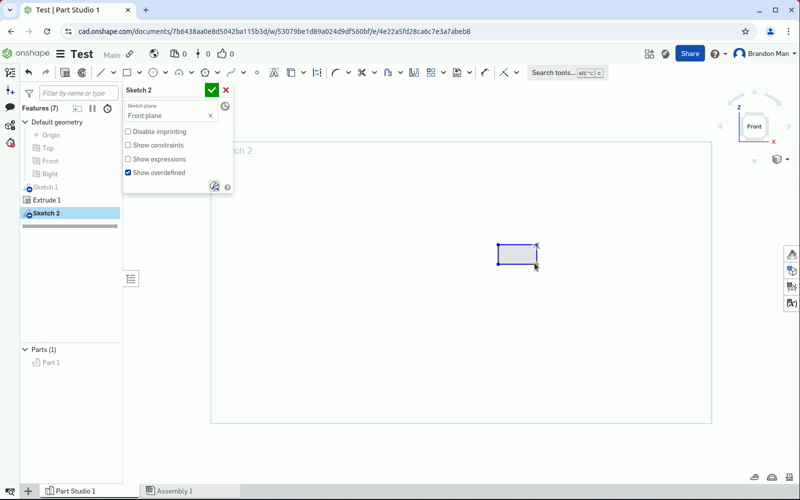
scroll(6)
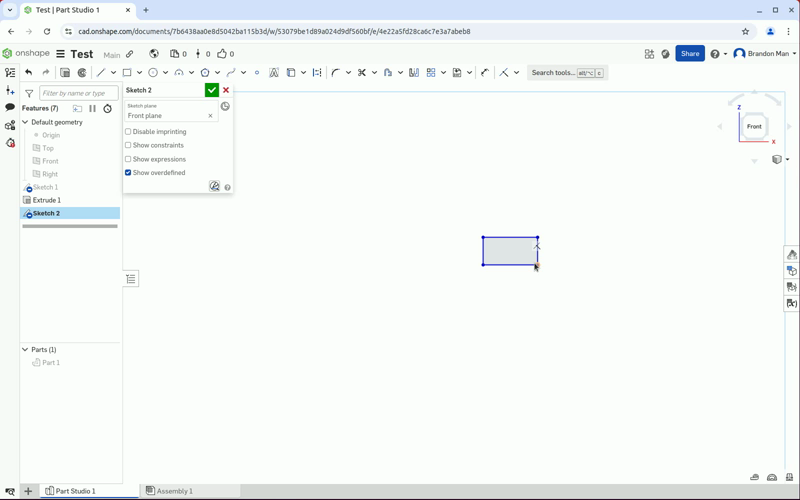
scroll(6)
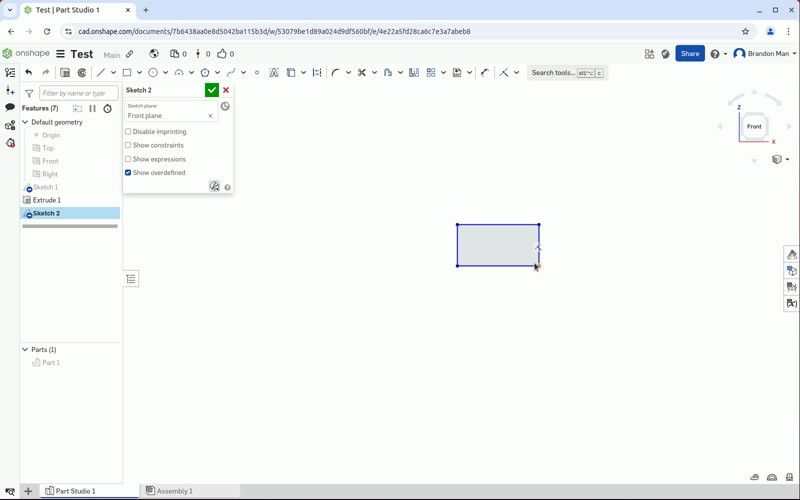
scroll(6)
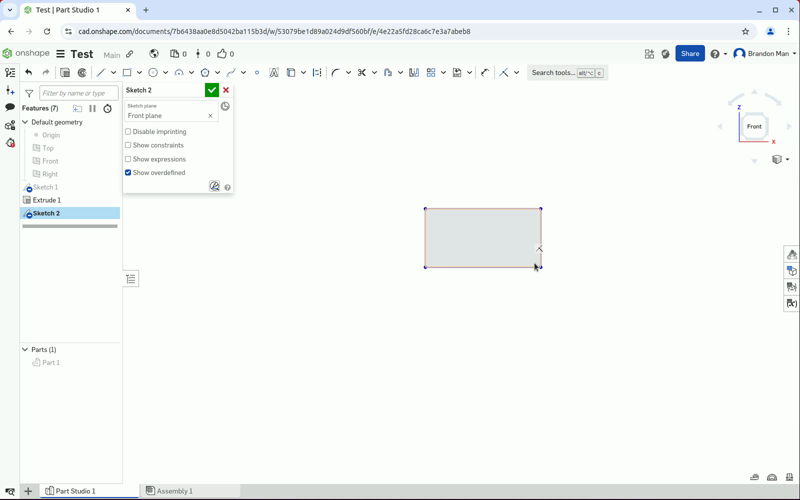
scroll(6)
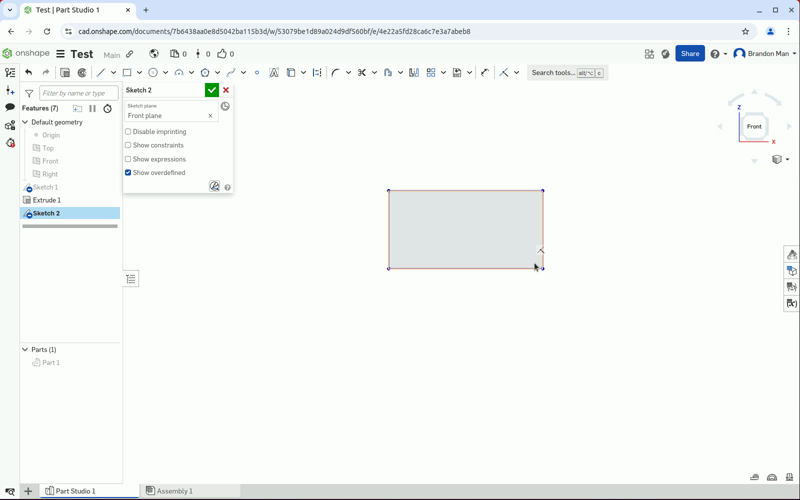
scroll(6)
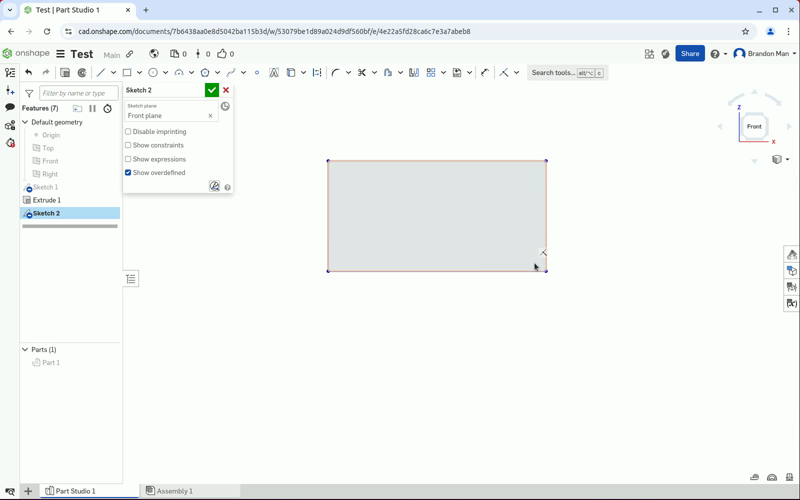
scroll(6)
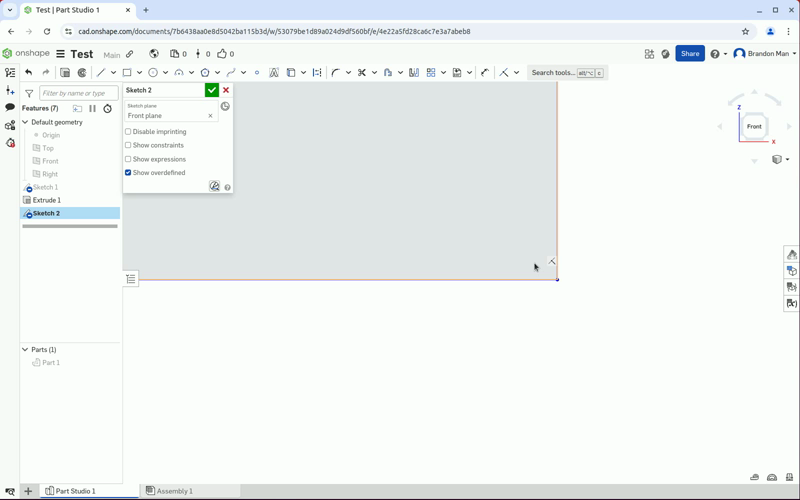
click(534, 262)
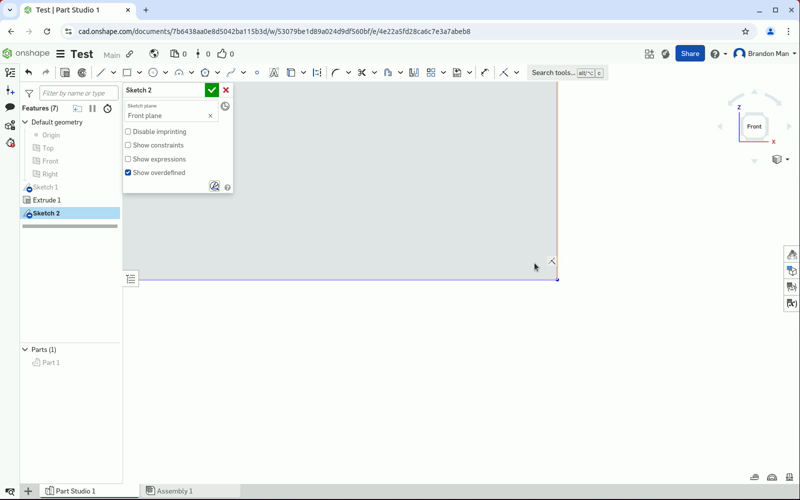
scroll(-6)
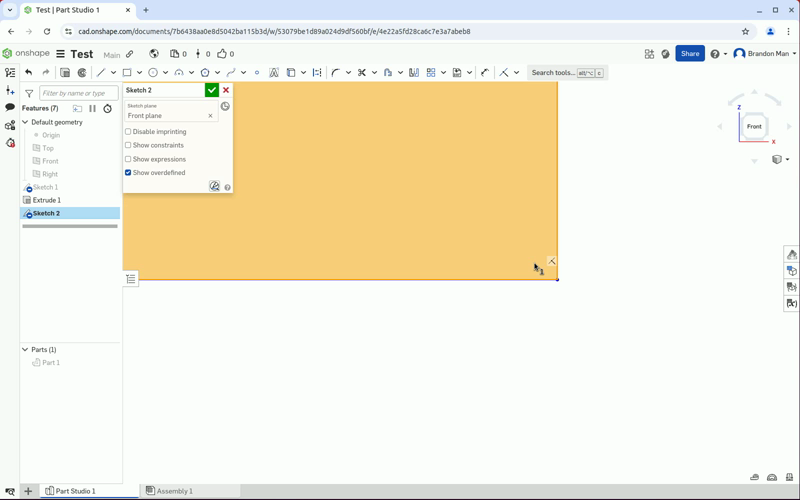
scroll(-6)
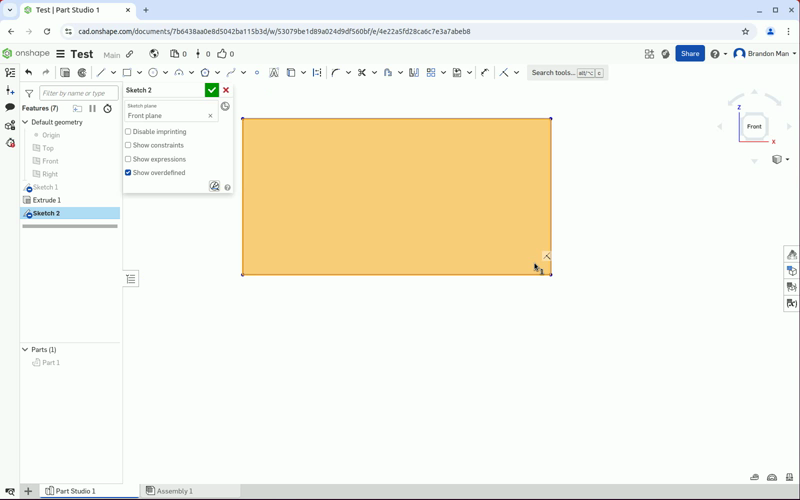
scroll(-6)
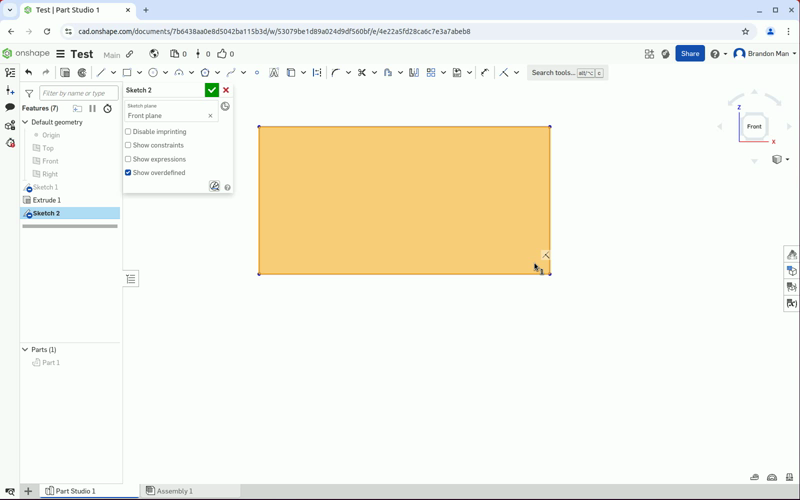
scroll(-6)
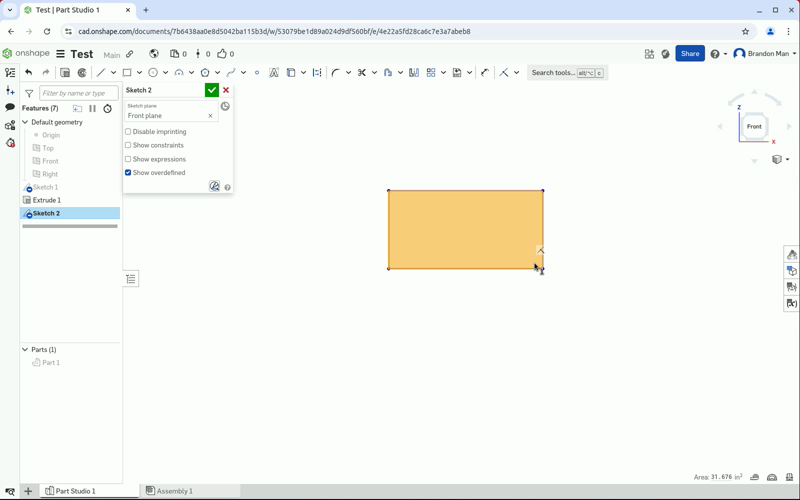
scroll(-6)
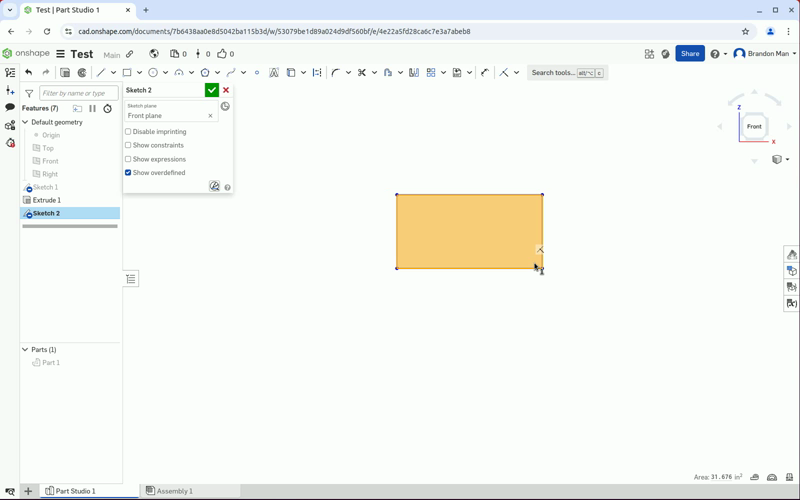
scroll(-6)
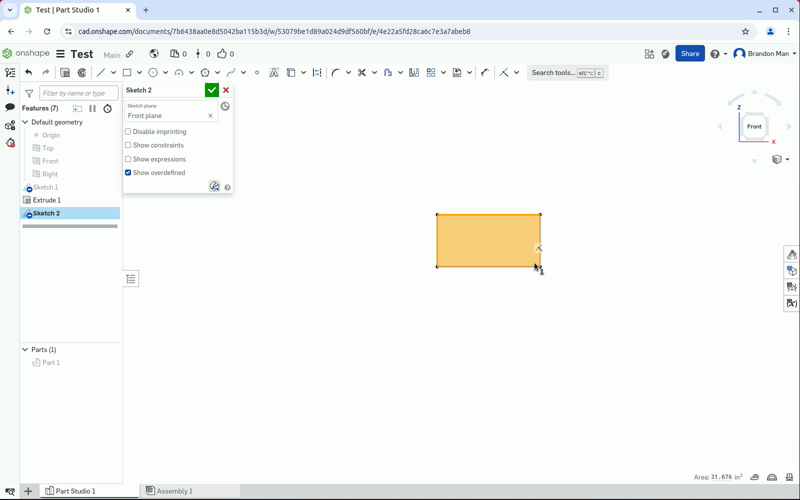
scroll(-6)
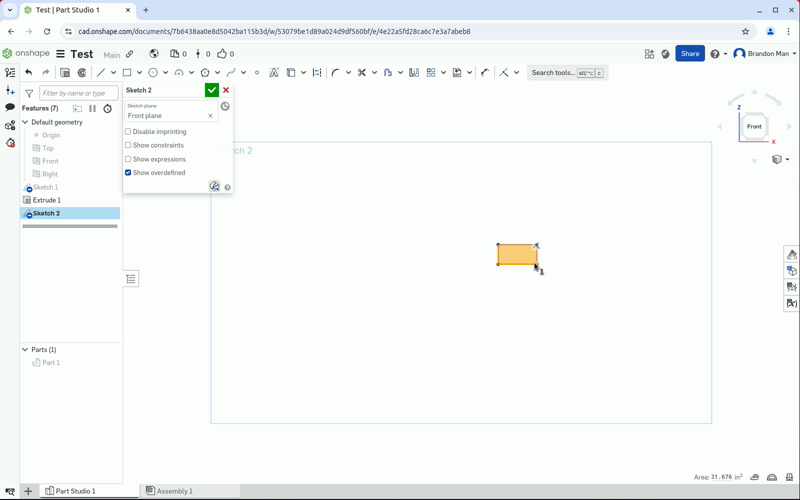
mouse_move(73, 352)
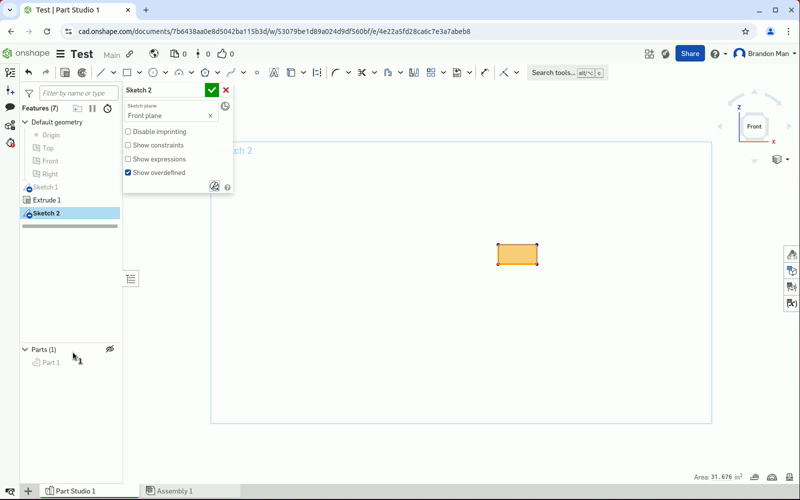
key(shift+y)
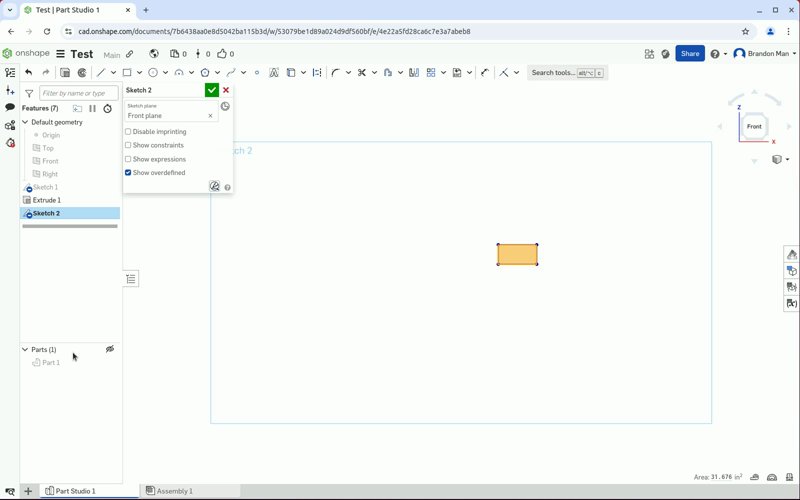
key(shift+e)
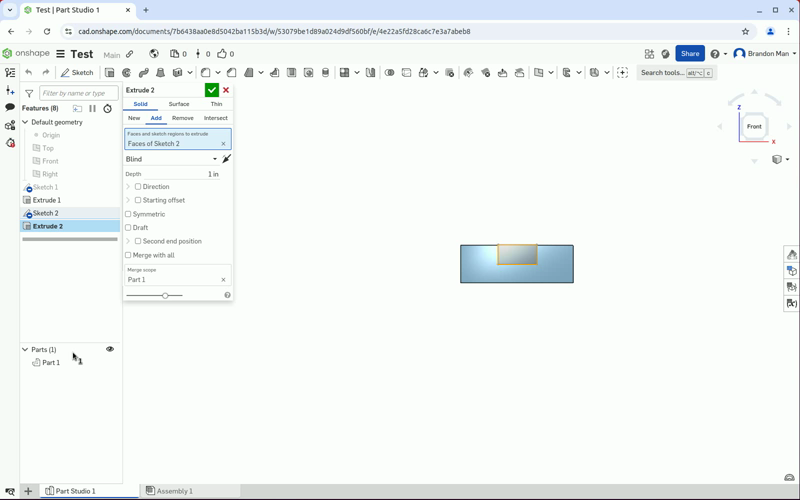
mouse_move(143, 106)
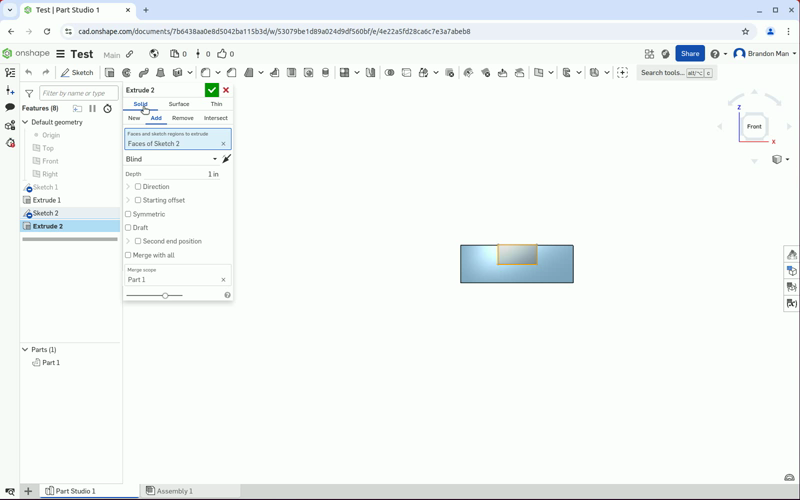
click(143, 106)
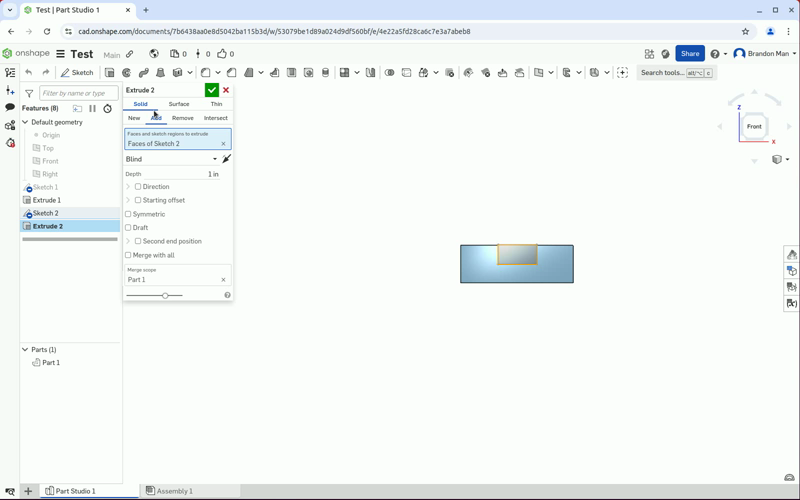
mouse_move(186, 120)
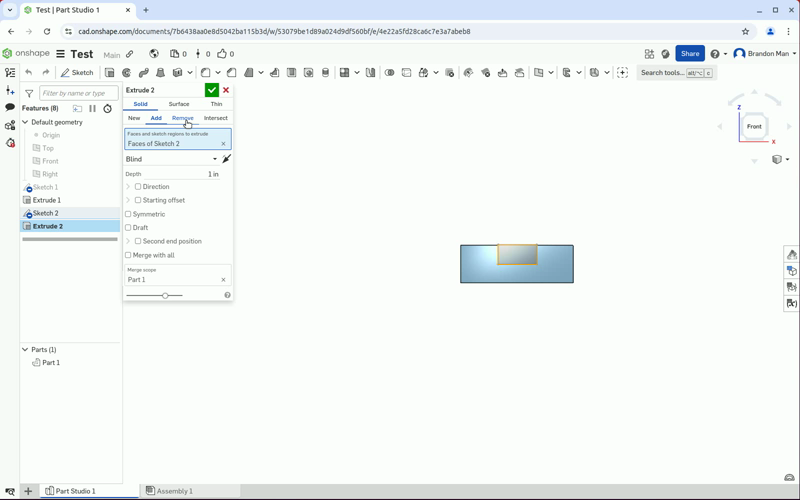
click(186, 120)
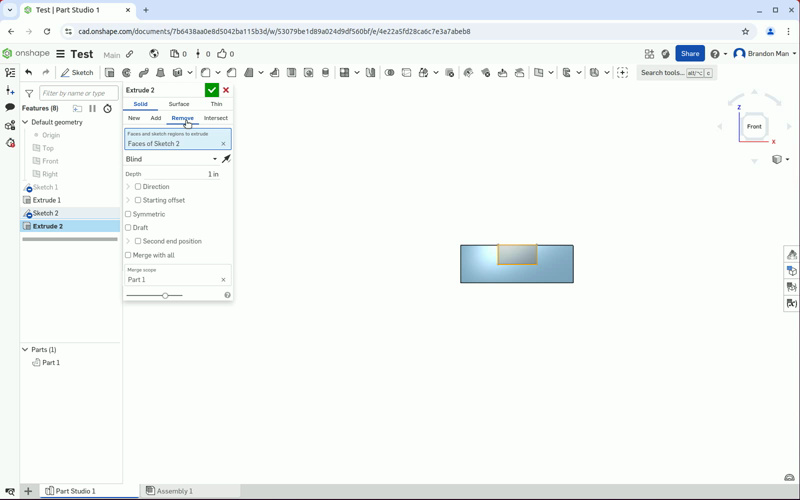
key(tab, 4)
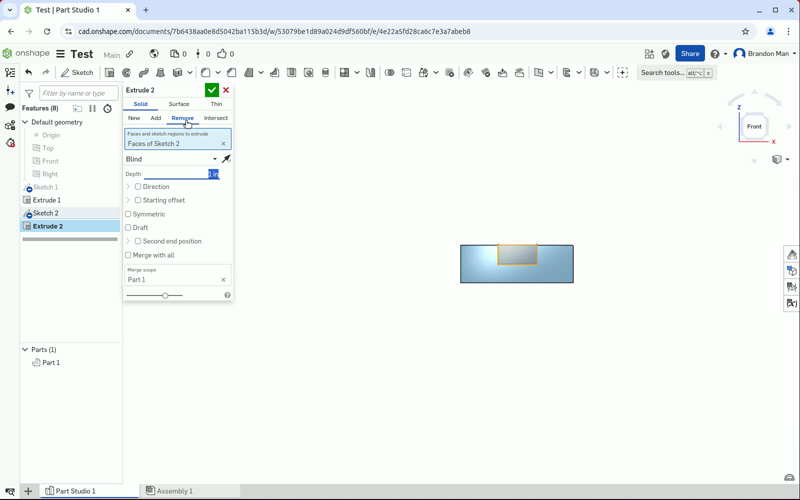
text(7.703)
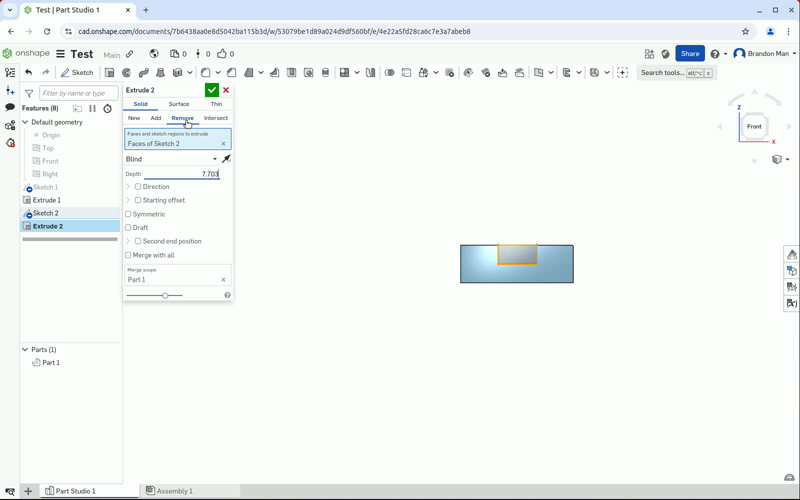
key(tab, 6)
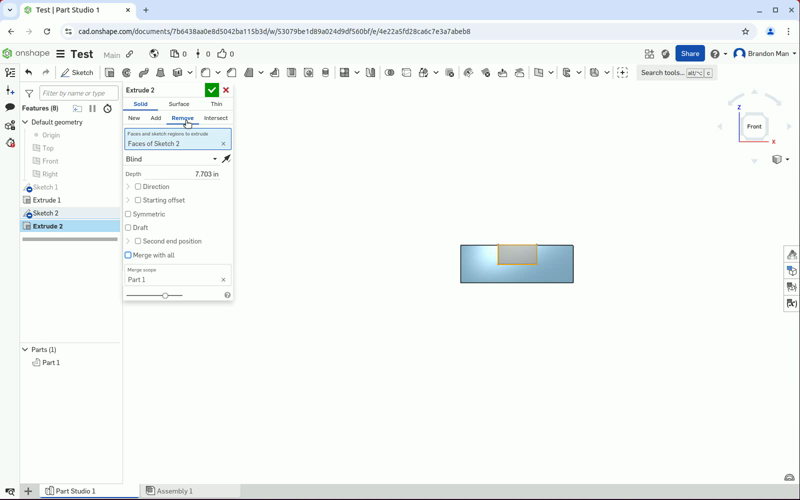
key(space)
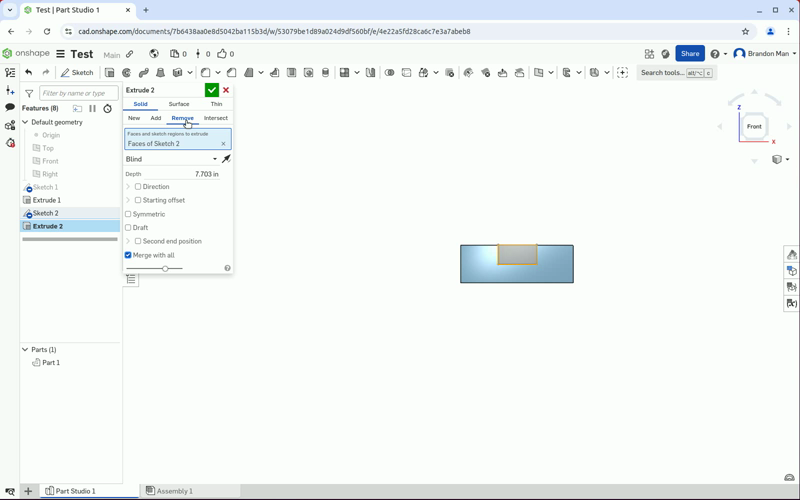
key(enter)
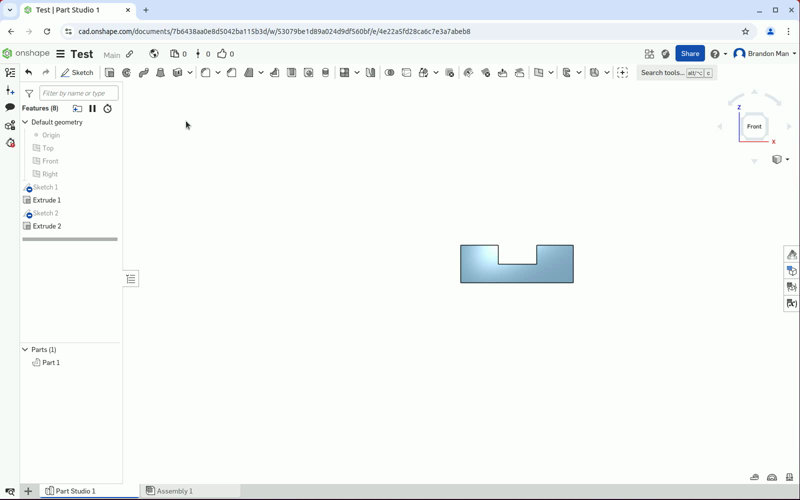
key(shift+h)
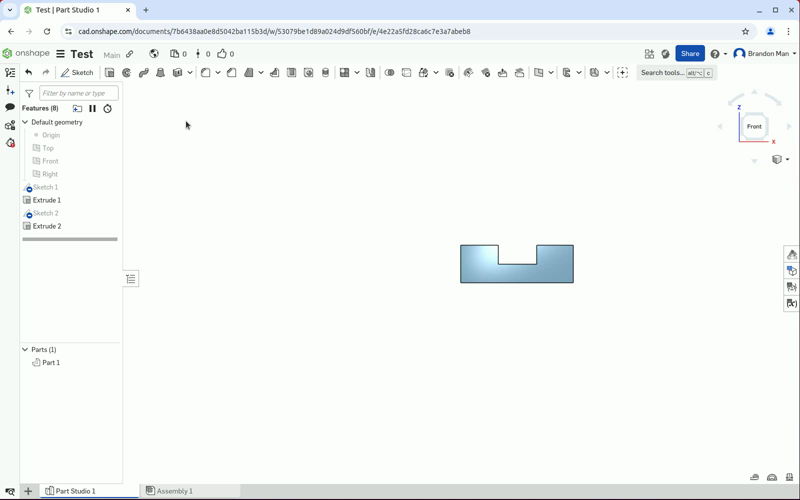
key(shift+h)
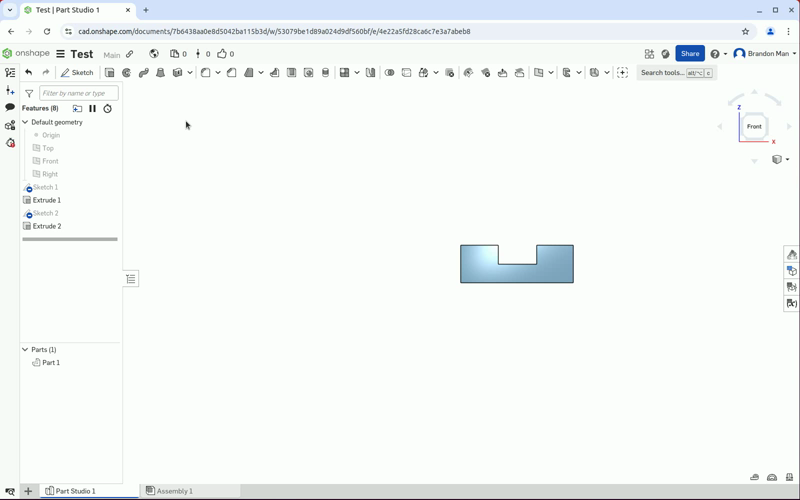
mouse_move(73, 189)
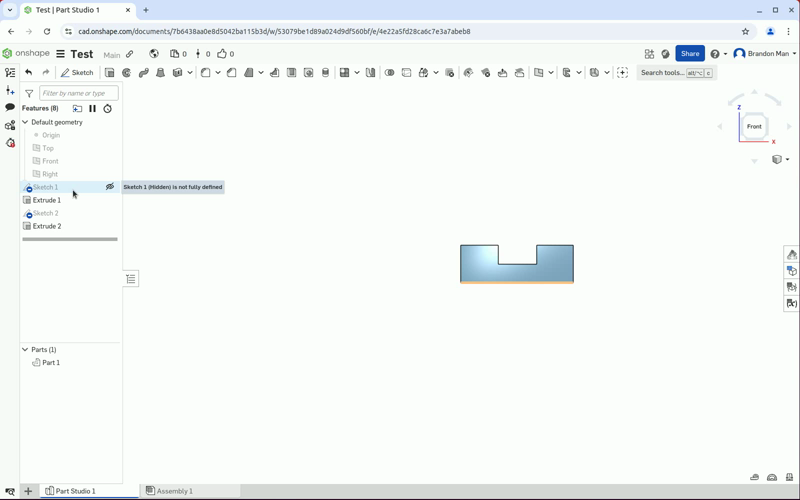
click(73, 189)
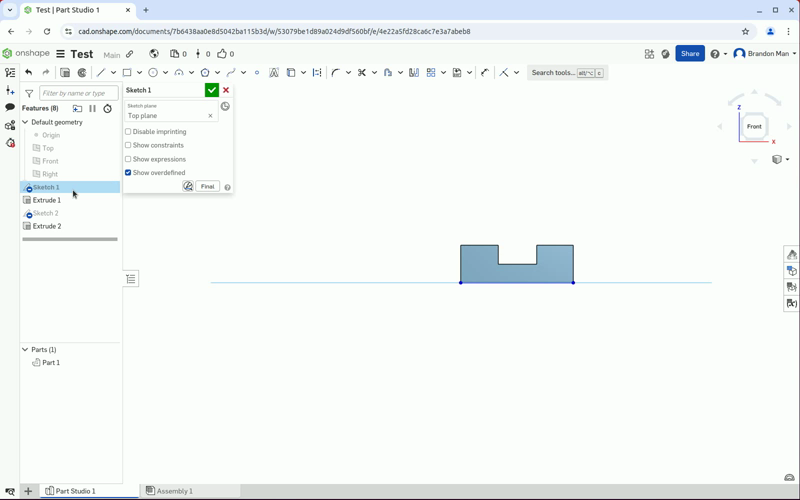
mouse_move(229, 92)
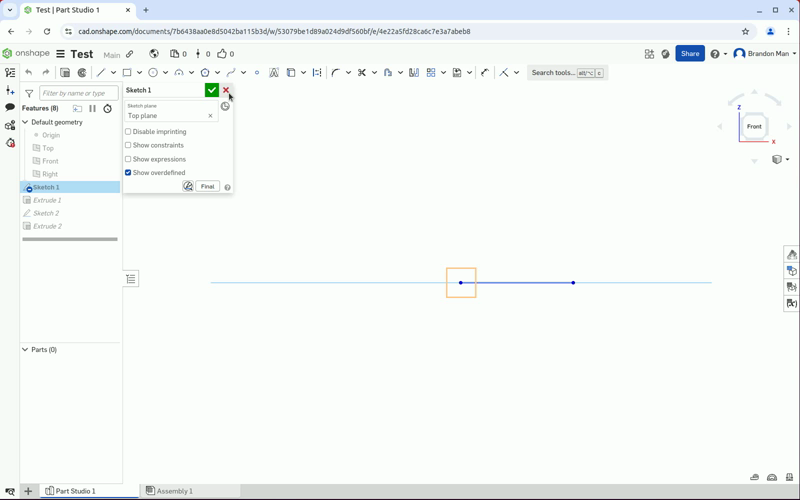
click(229, 92)
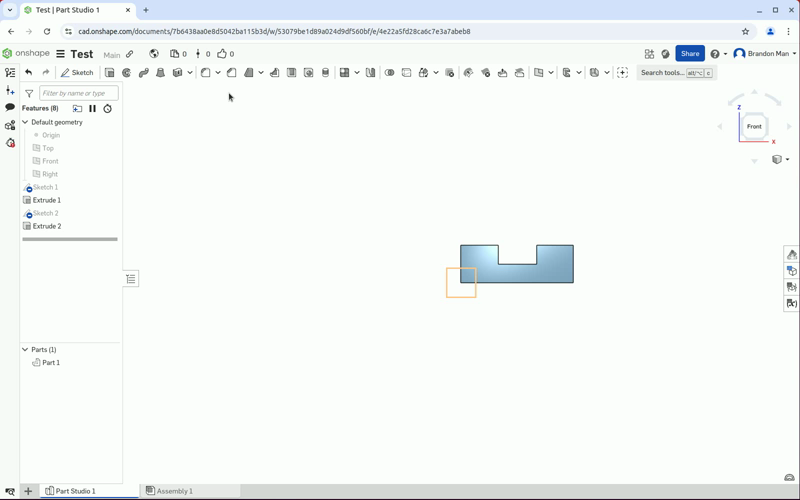
mouse_move(73, 352)
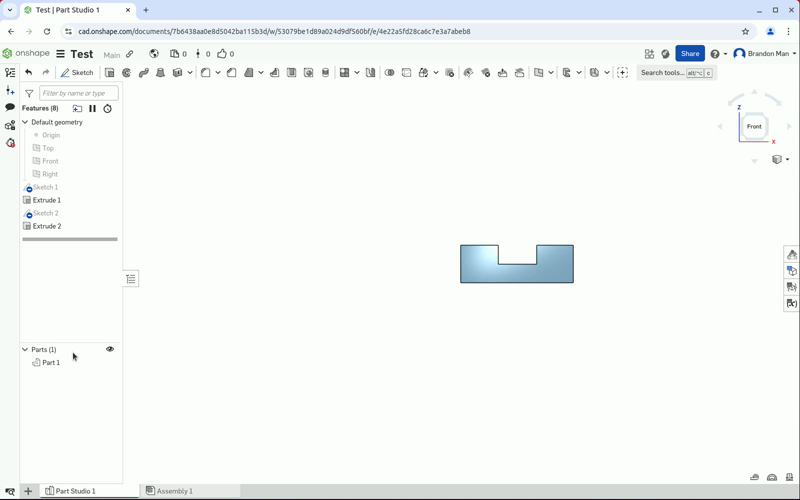
key(y)
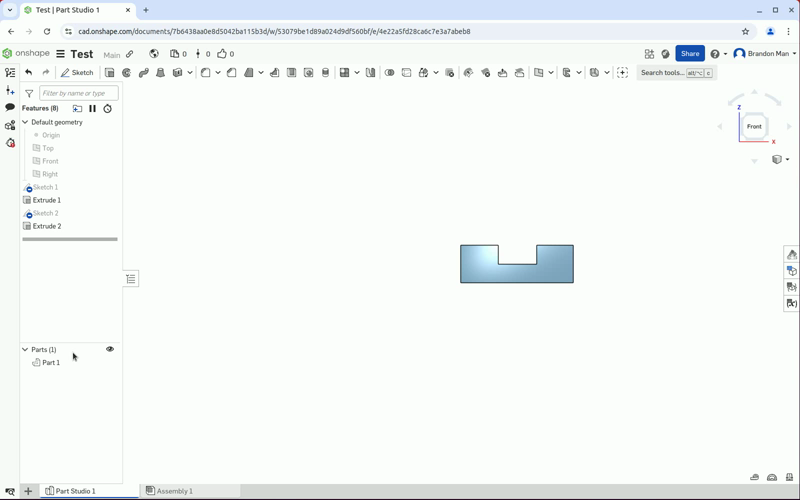
key(shift+p)
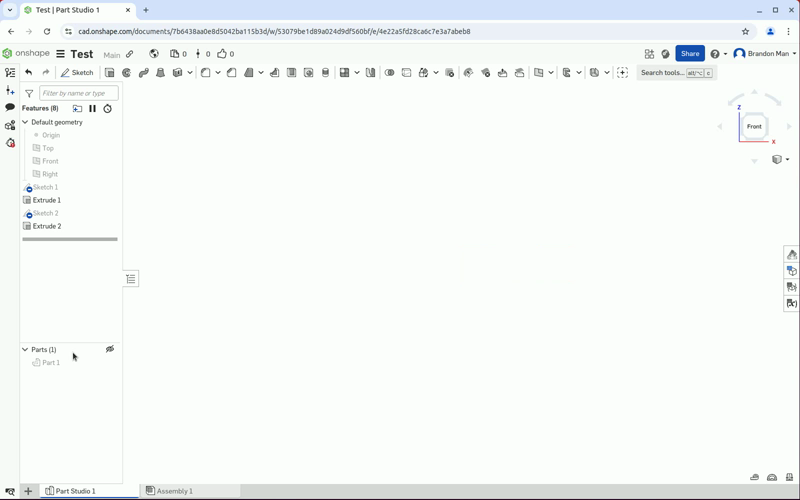
key(space)
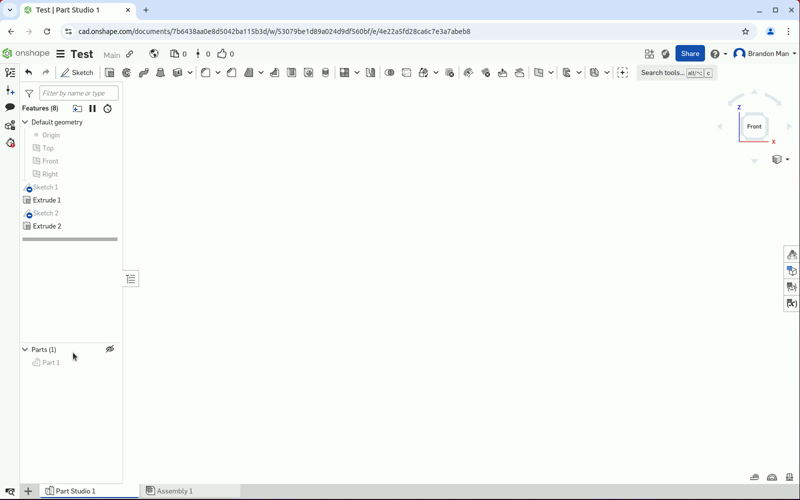
key_down(shift)
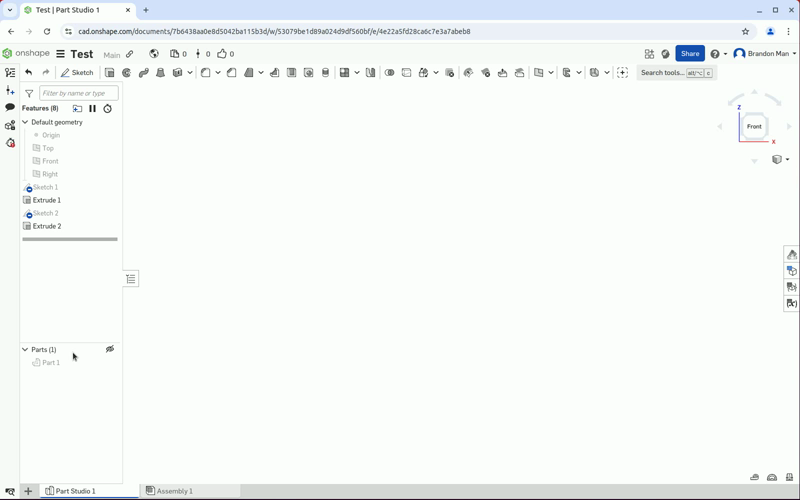
key(down)
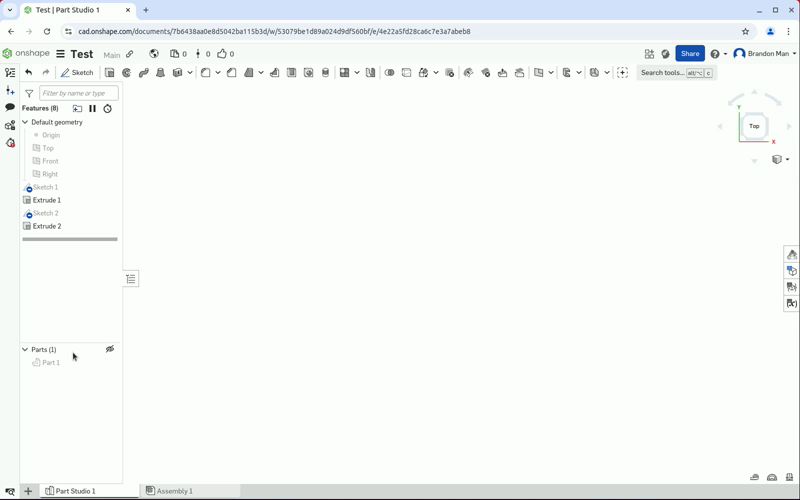
key_up(shift)
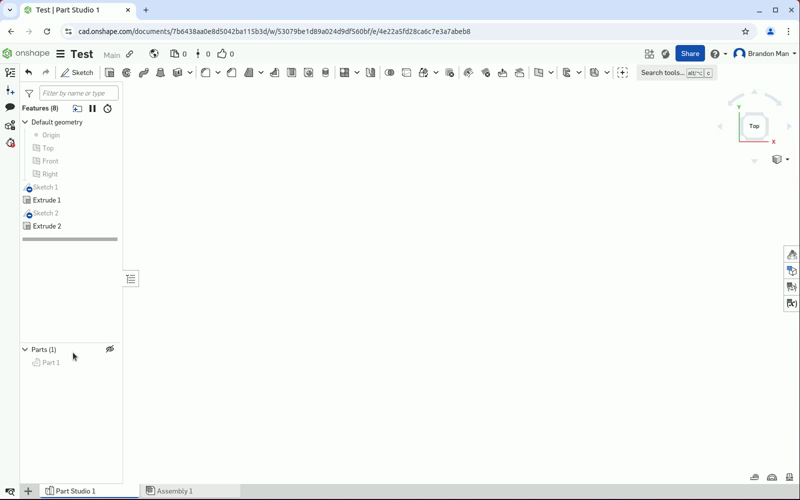
mouse_move(73, 352)
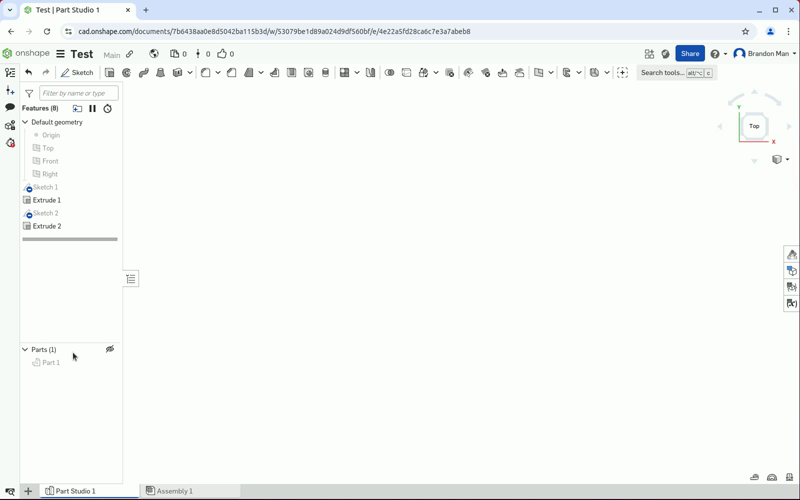
key(shift+y)
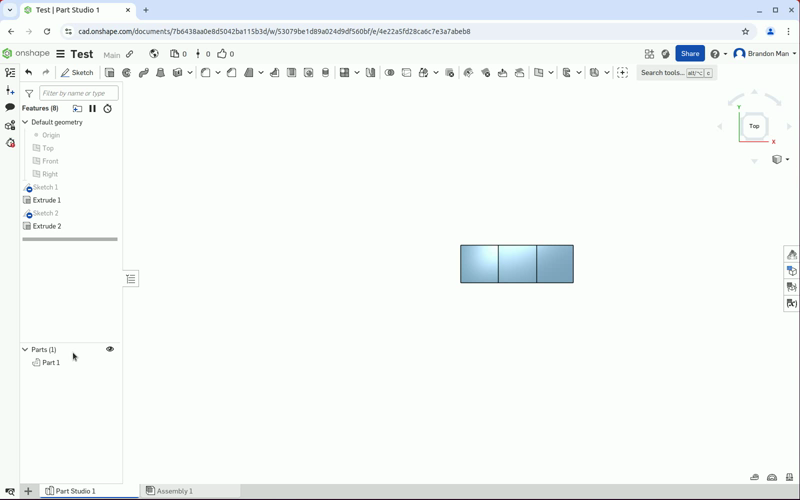
mouse_move(541, 75)
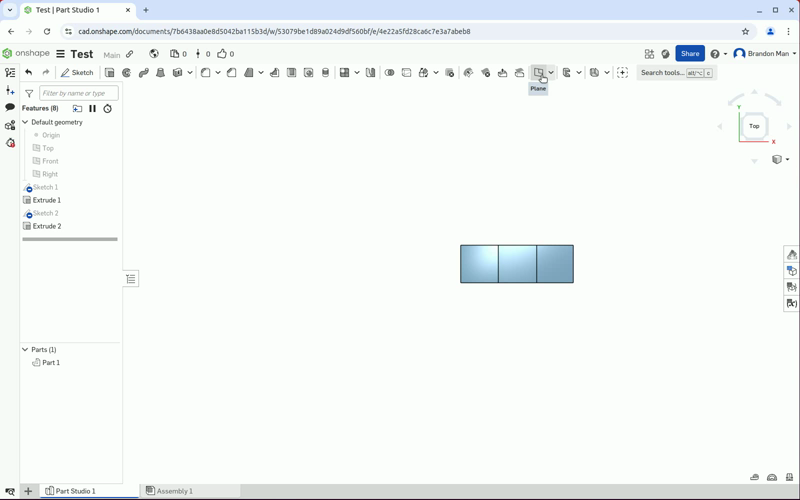
click(541, 75)
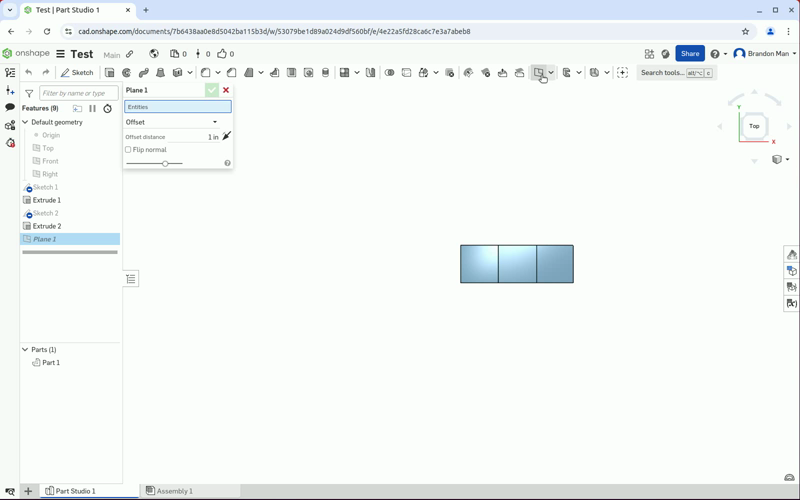
mouse_move(73, 150)
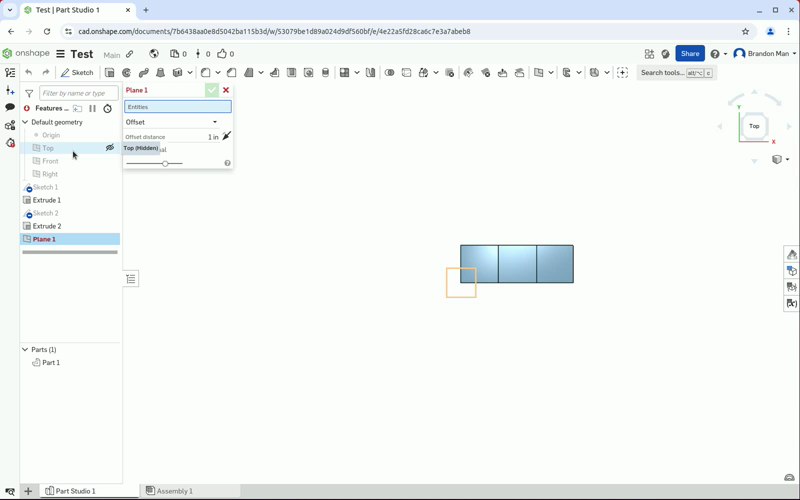
click(73, 150)
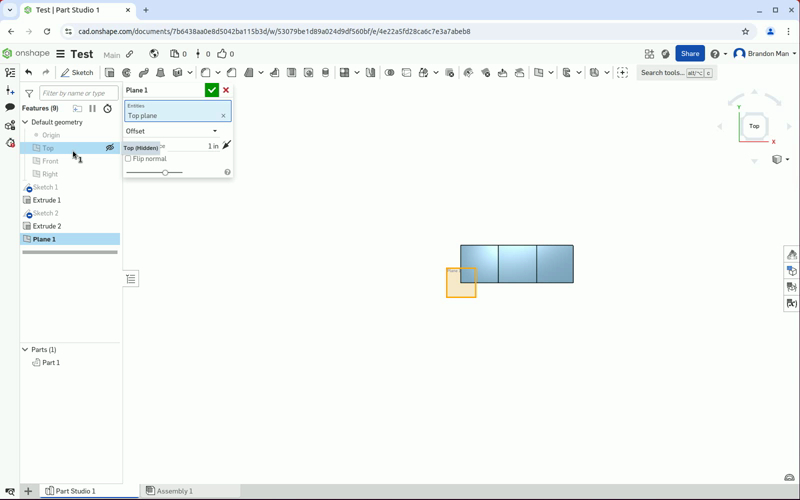
key(tab, 2)
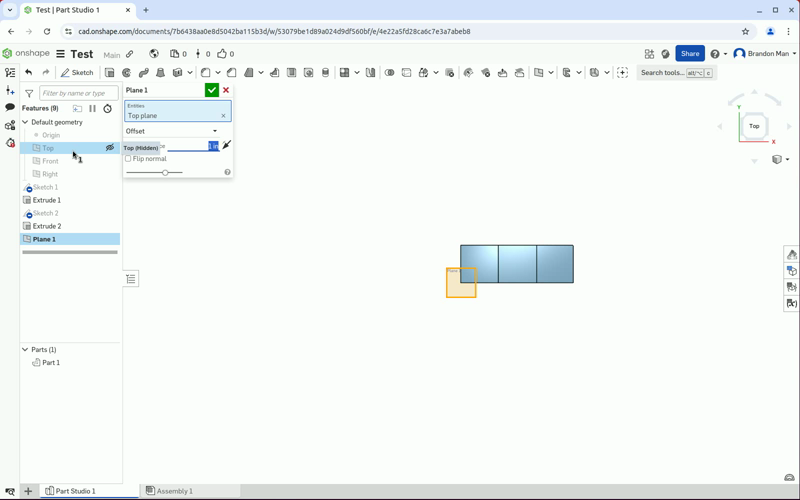
text(3.851)
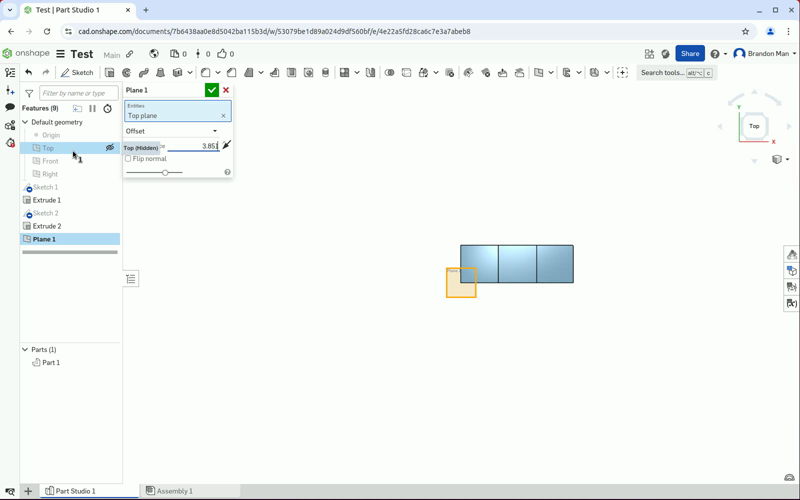
key(enter, 2)
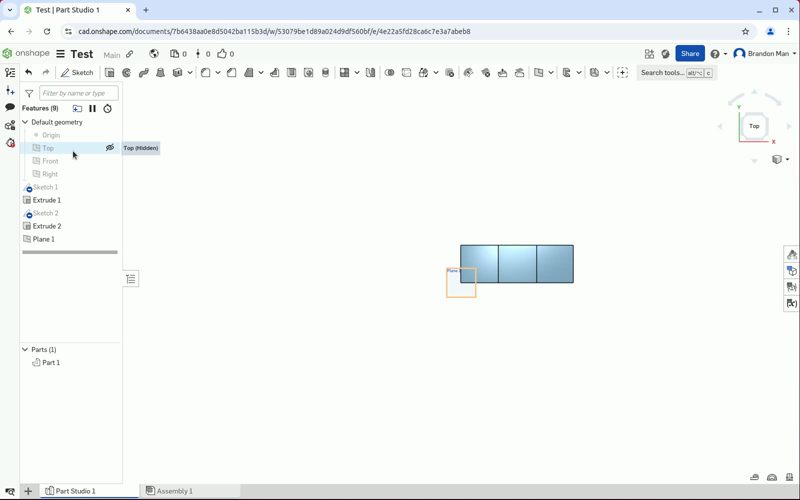
key(shift+s)
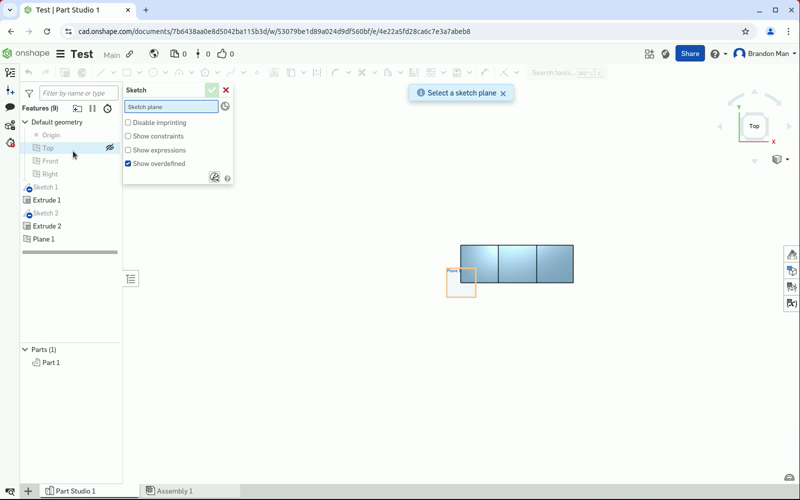
mouse_move(73, 241)
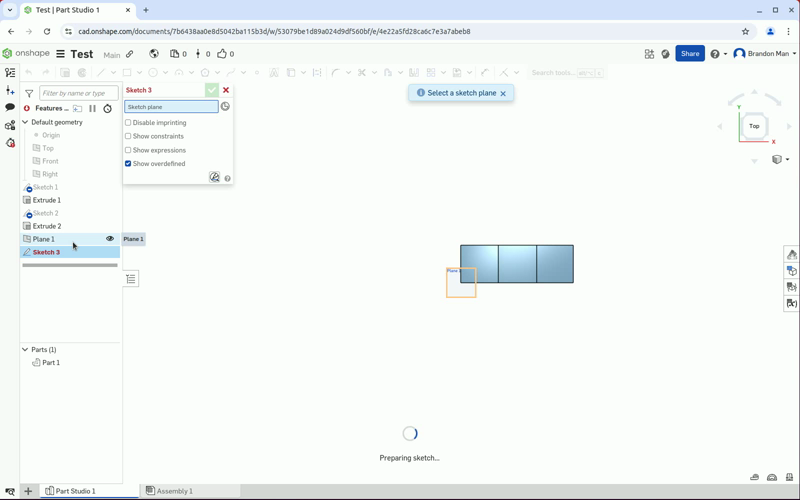
click(73, 241)
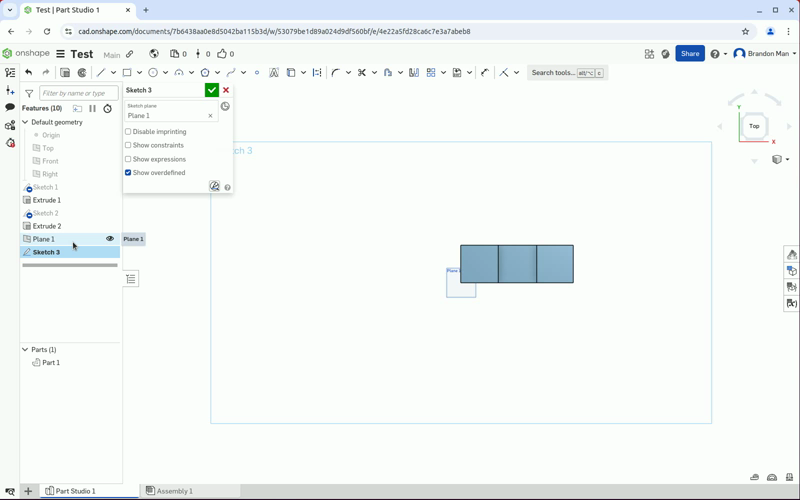
mouse_move(73, 352)
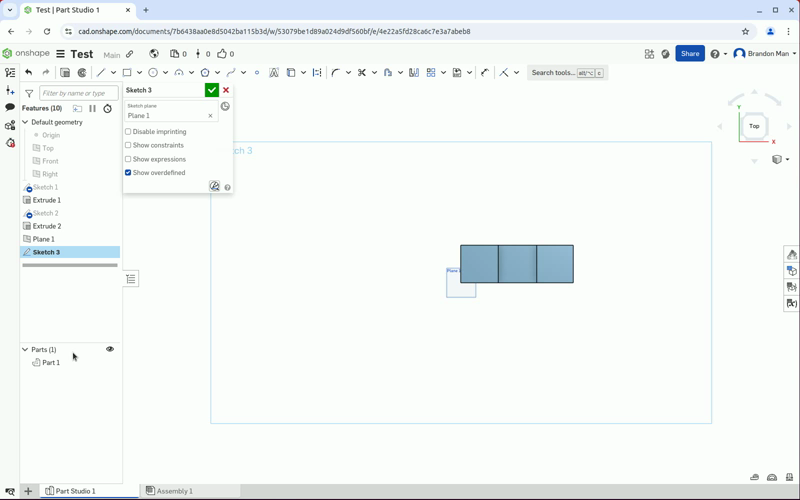
key(y)
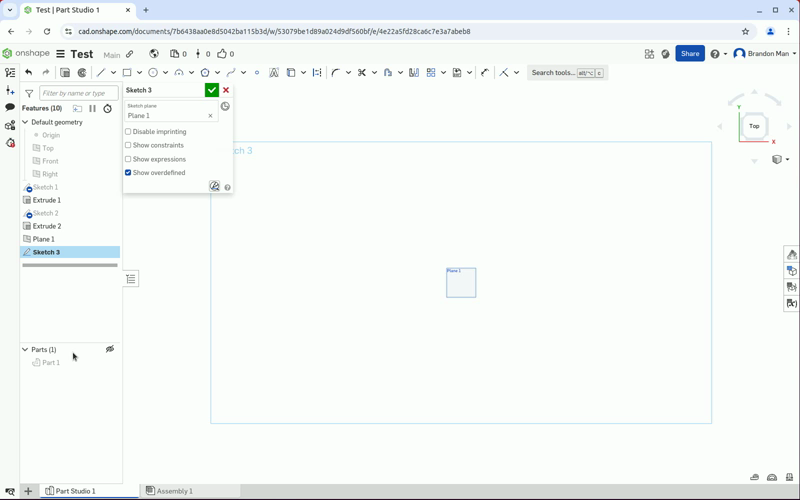
key(l)
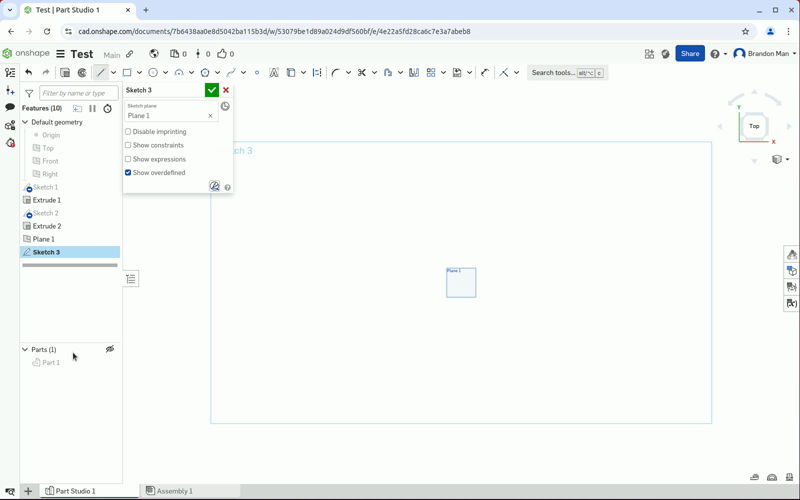
key_down(shift)
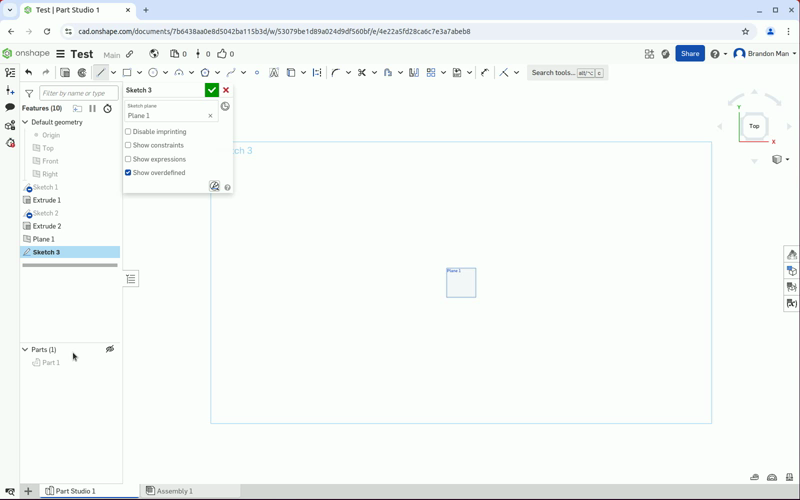
mouse_move(516, 282)
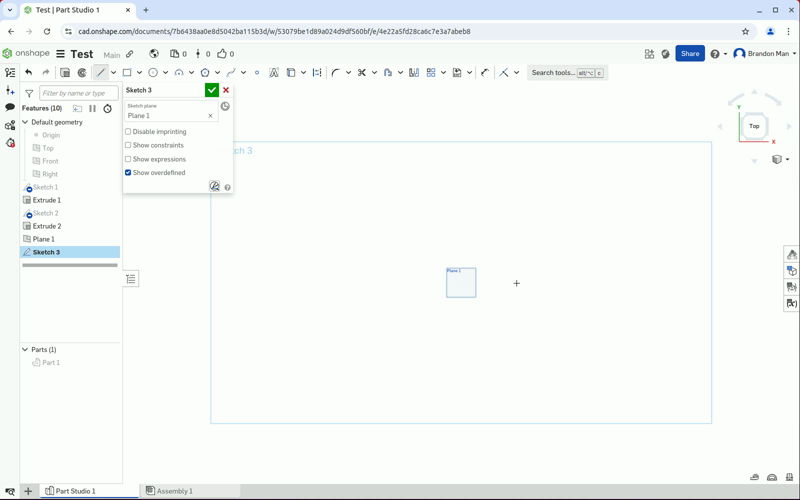
click(516, 282)
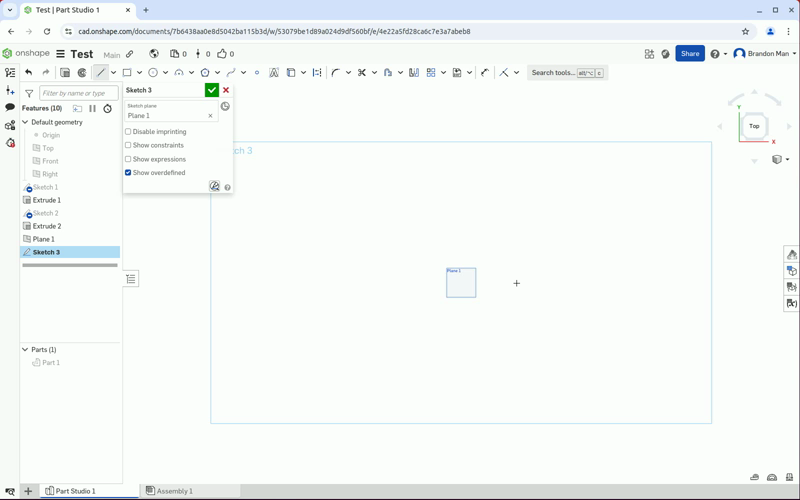
key_up(shift)
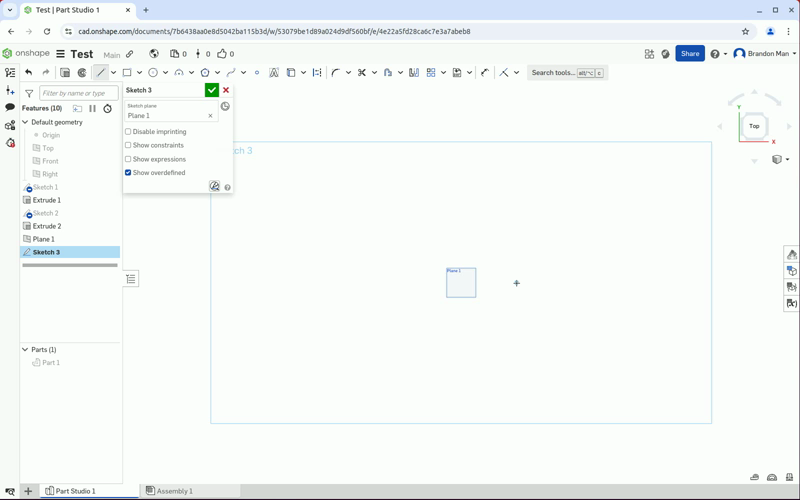
key_down(shift)
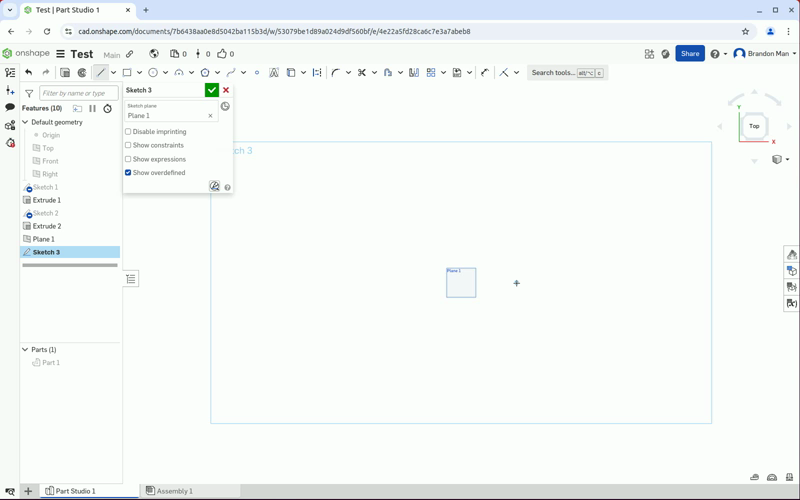
mouse_move(546, 282)
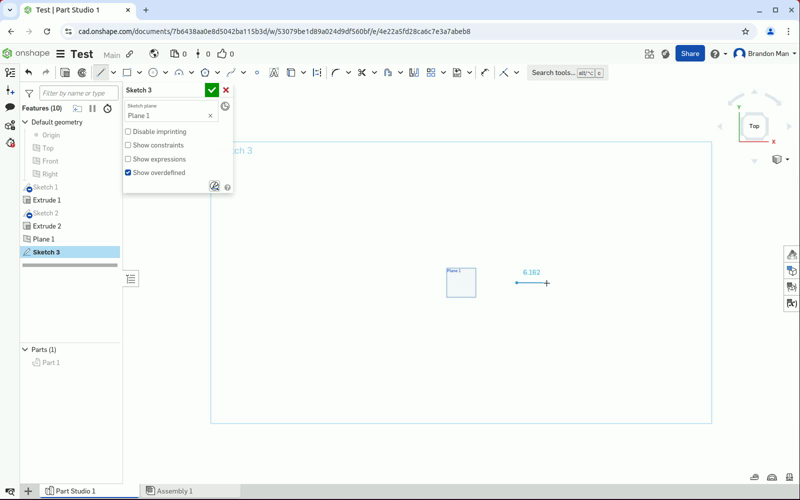
mouse_move(536, 282)
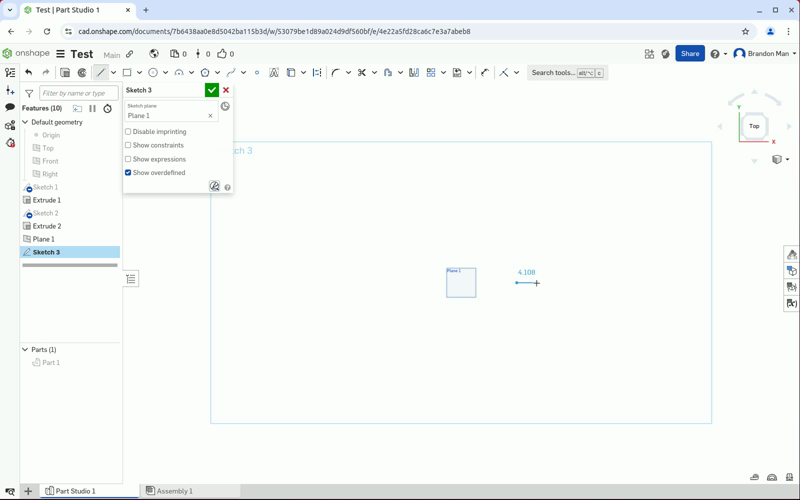
click(536, 282)
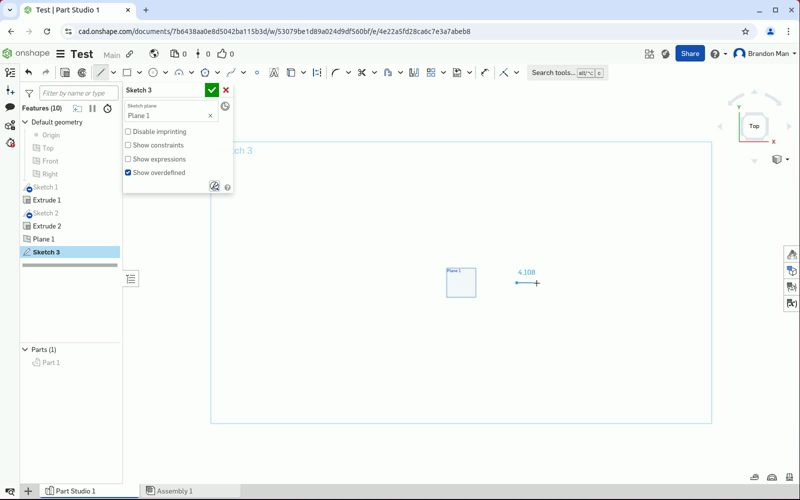
key_up(shift)
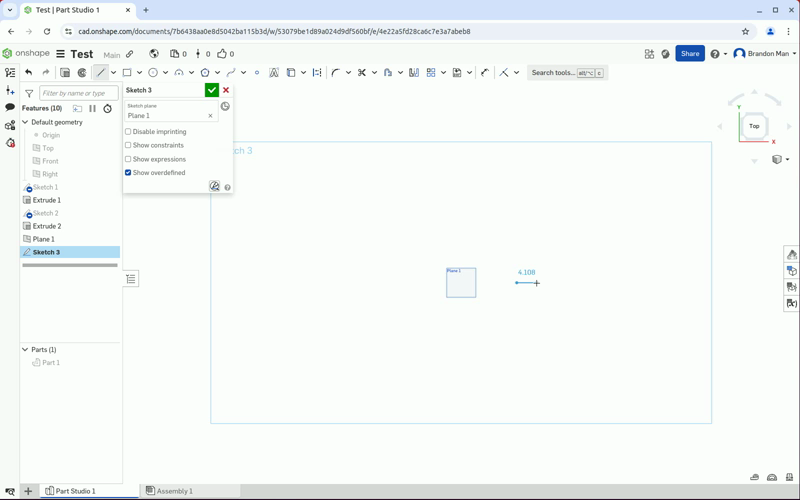
key_down(shift)
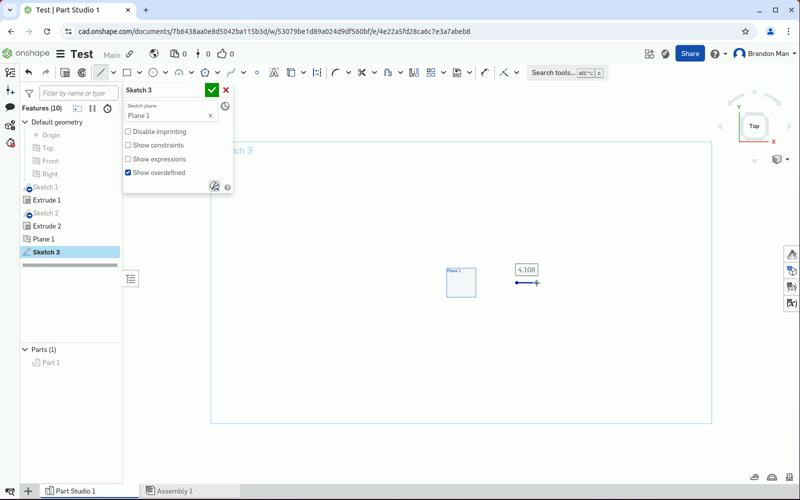
mouse_move(566, 282)
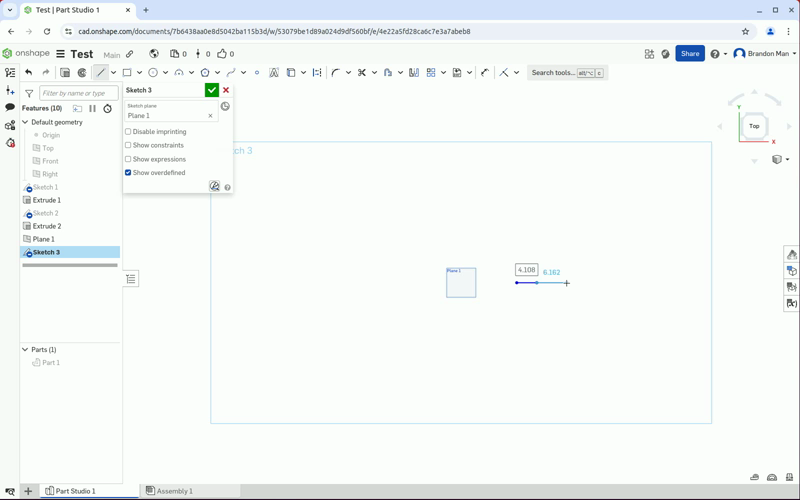
mouse_move(536, 263)
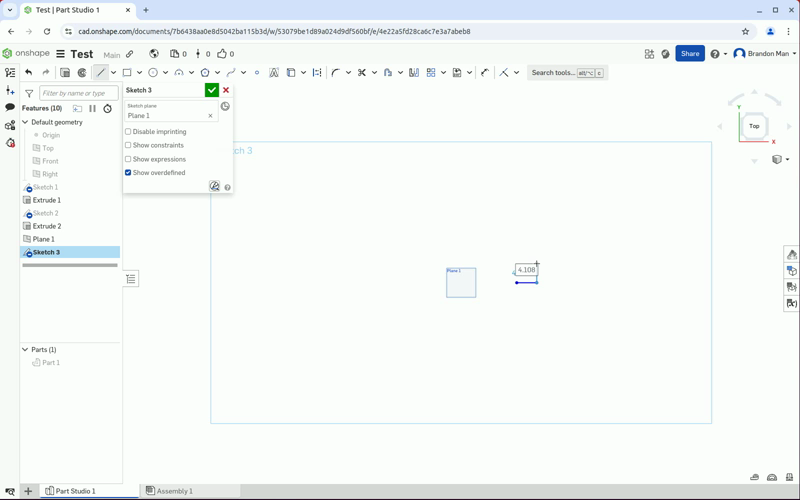
click(536, 263)
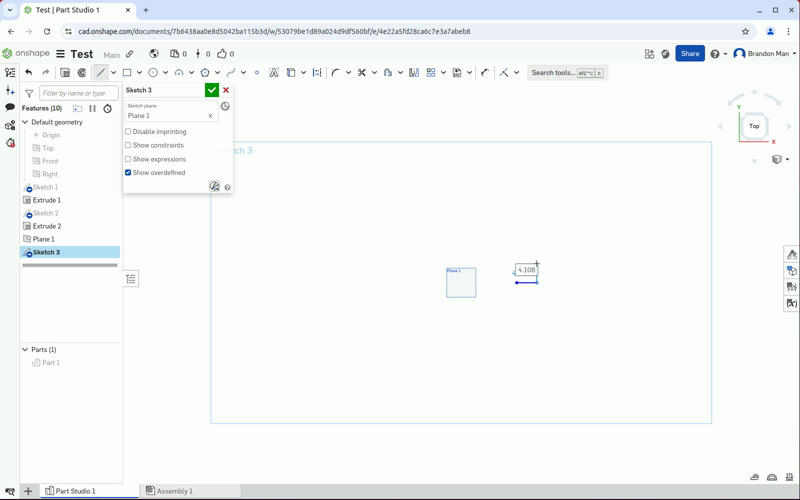
key_up(shift)
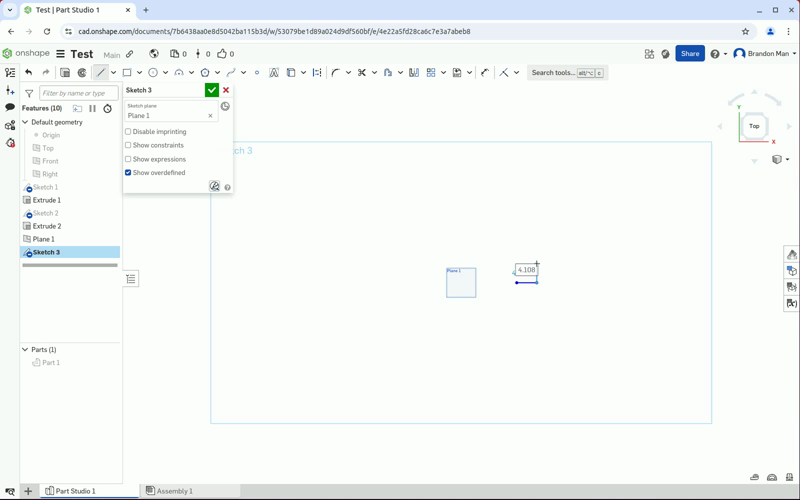
key_down(shift)
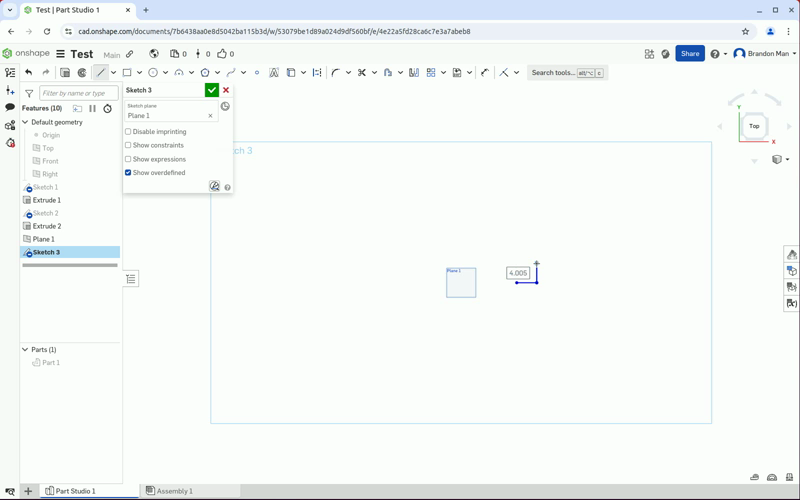
mouse_move(566, 263)
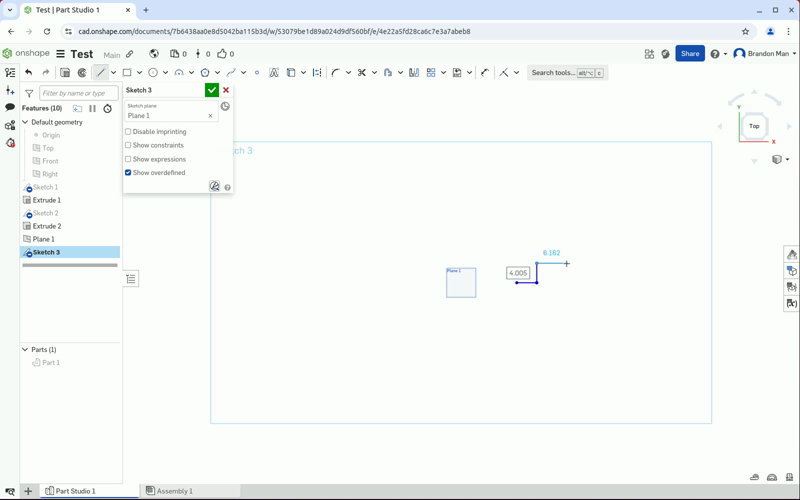
mouse_move(516, 263)
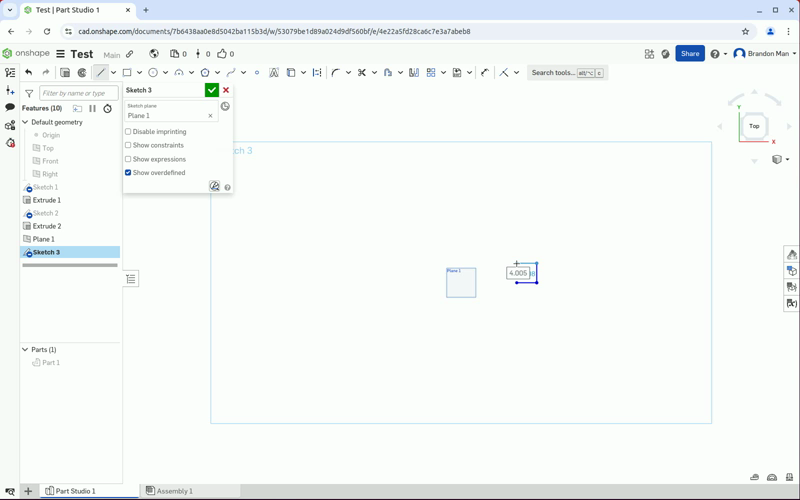
click(516, 263)
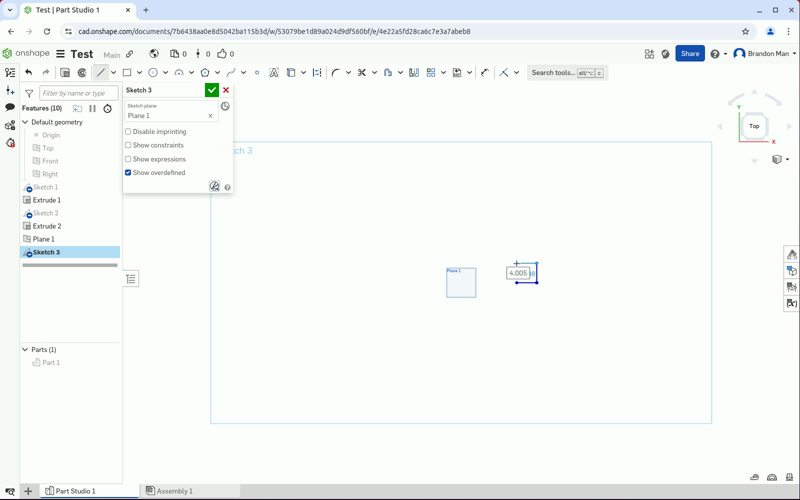
key_up(shift)
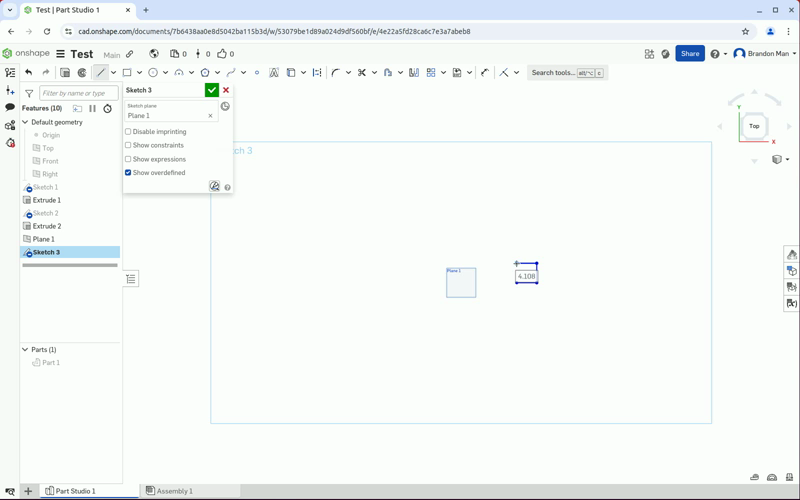
mouse_move(546, 263)
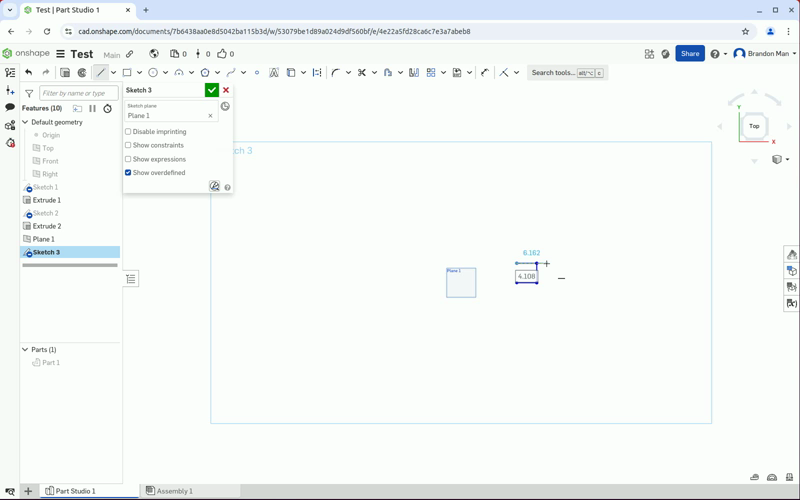
key_down(shift)
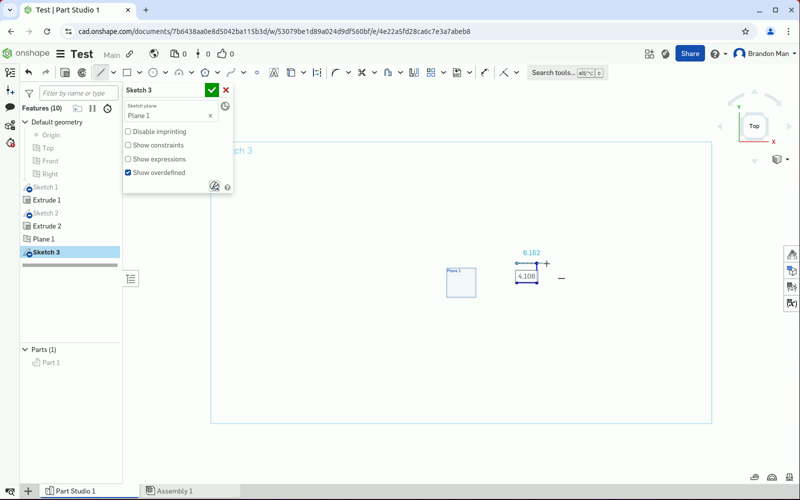
mouse_move(516, 282)
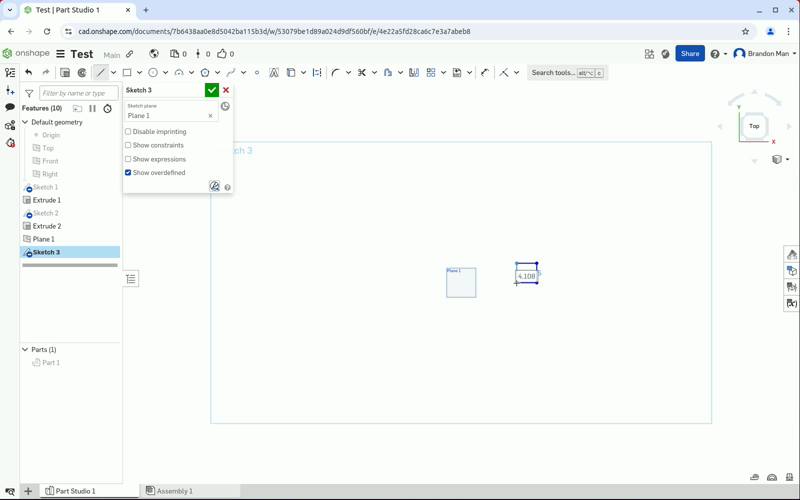
key_up(shift)
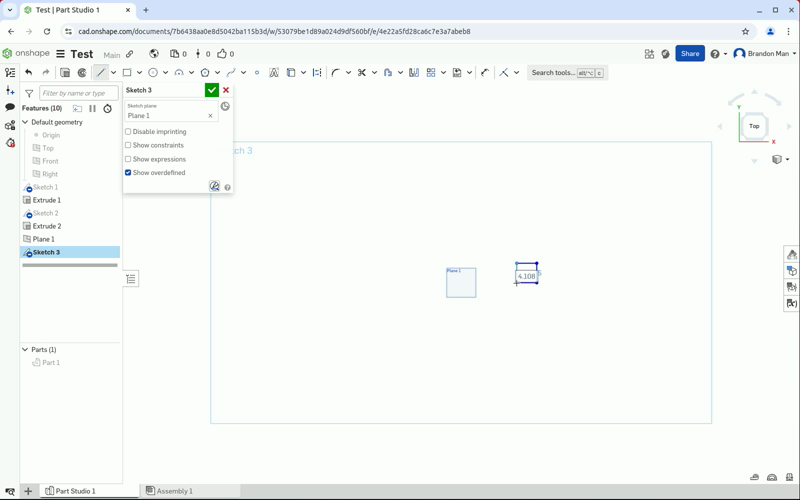
click(516, 282)
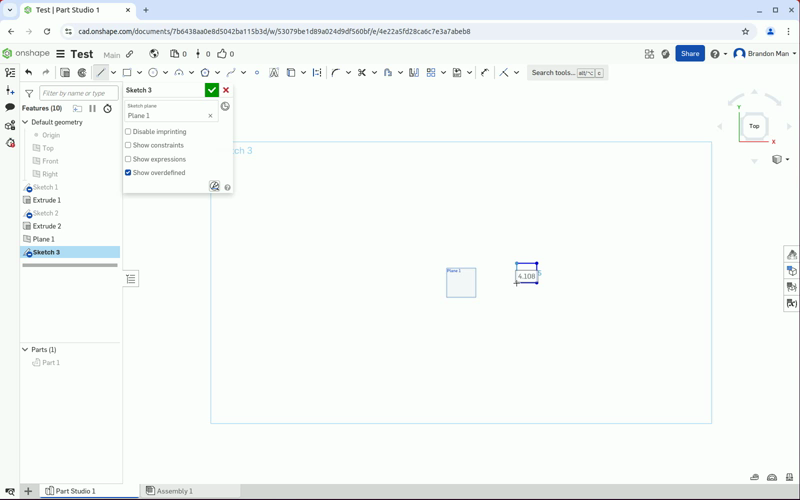
key(esc)
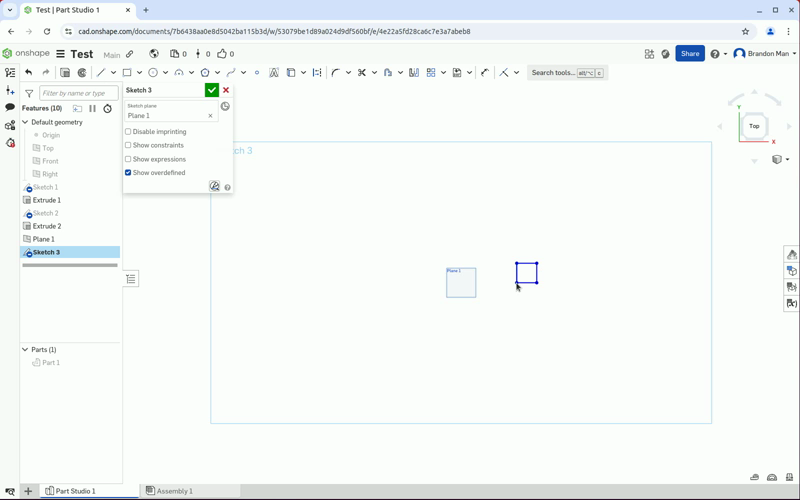
mouse_move(526, 267)
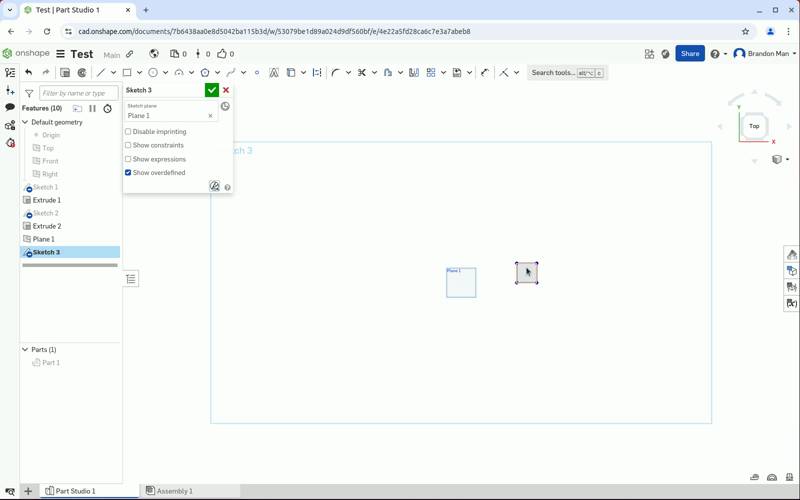
scroll(6)
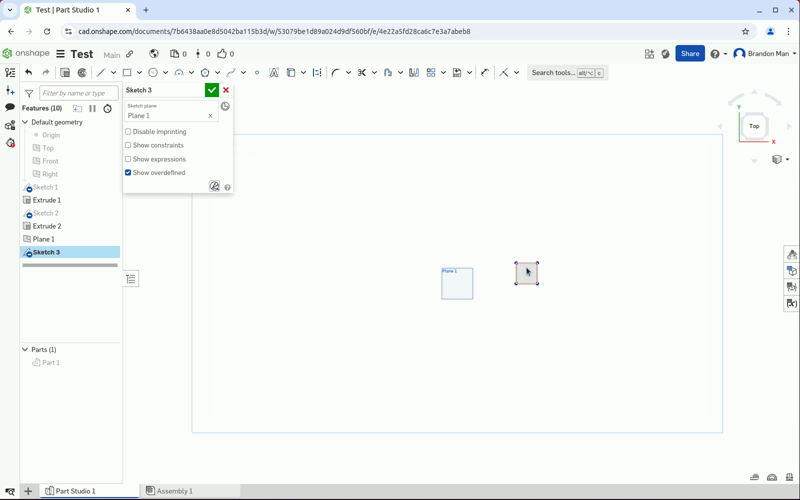
scroll(6)
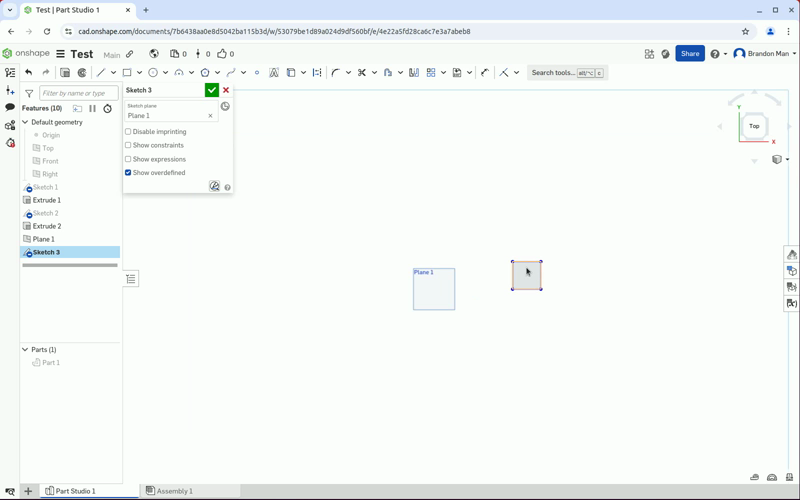
scroll(6)
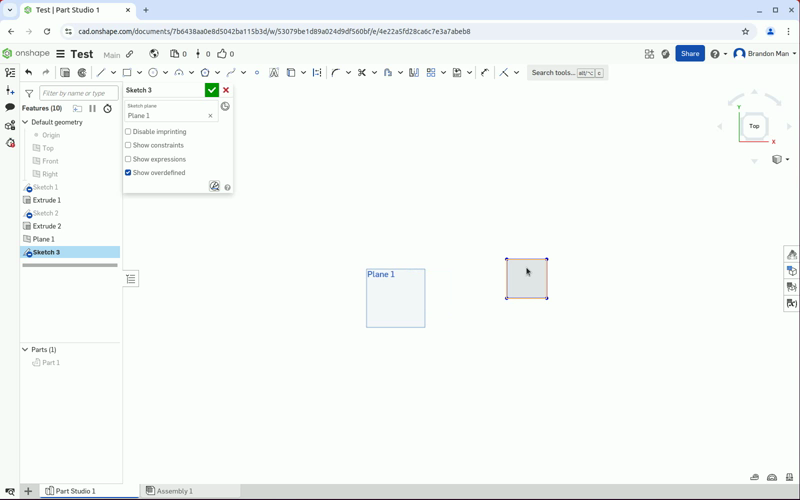
scroll(6)
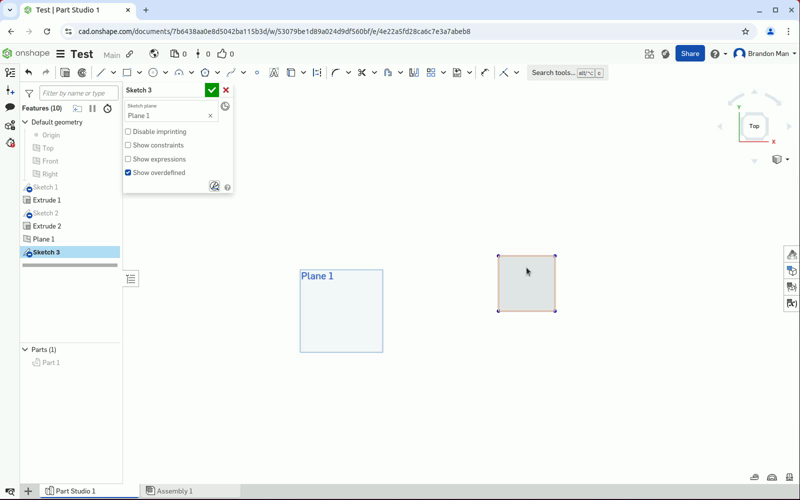
scroll(6)
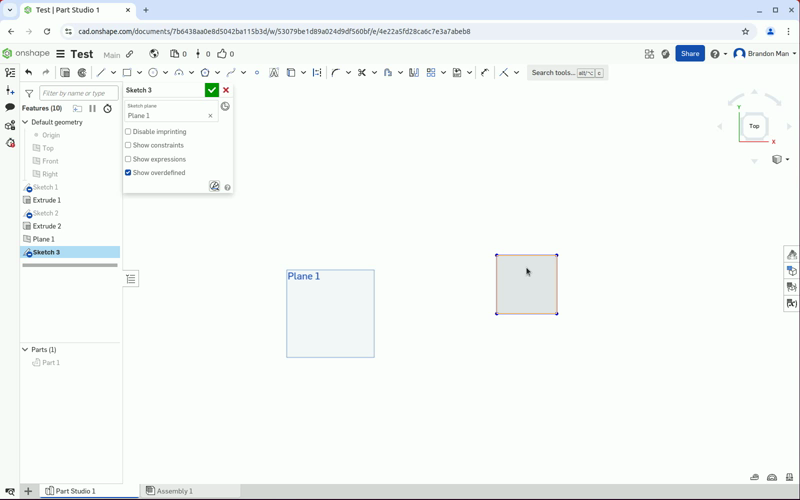
scroll(6)
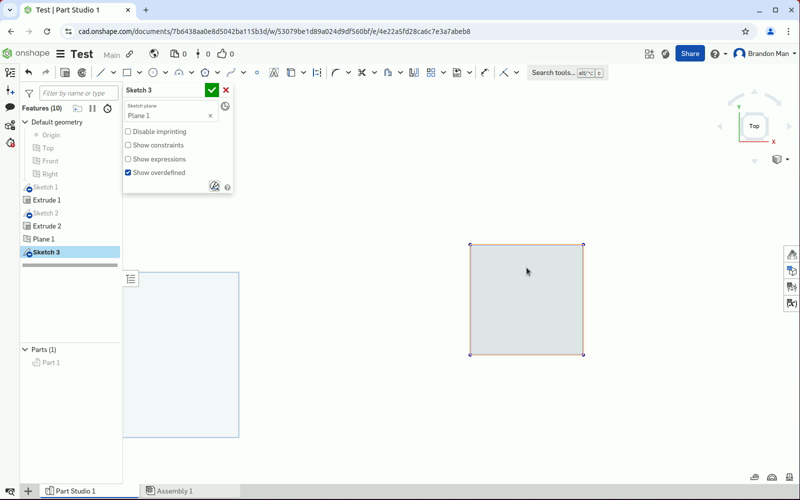
scroll(6)
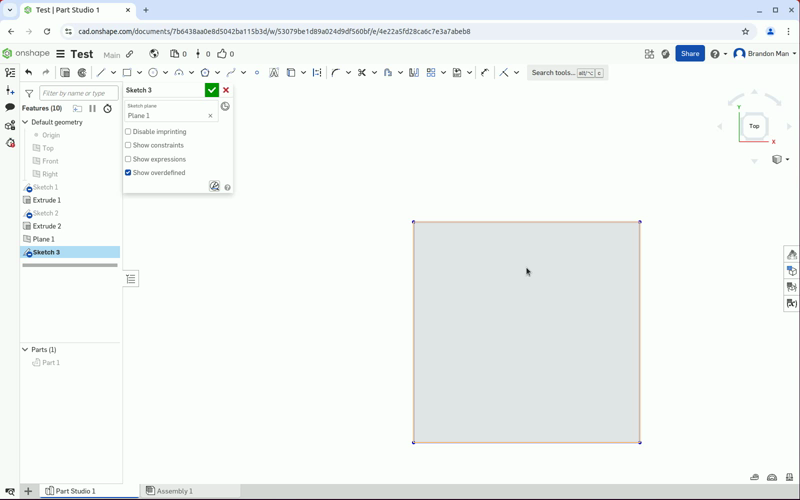
click(526, 267)
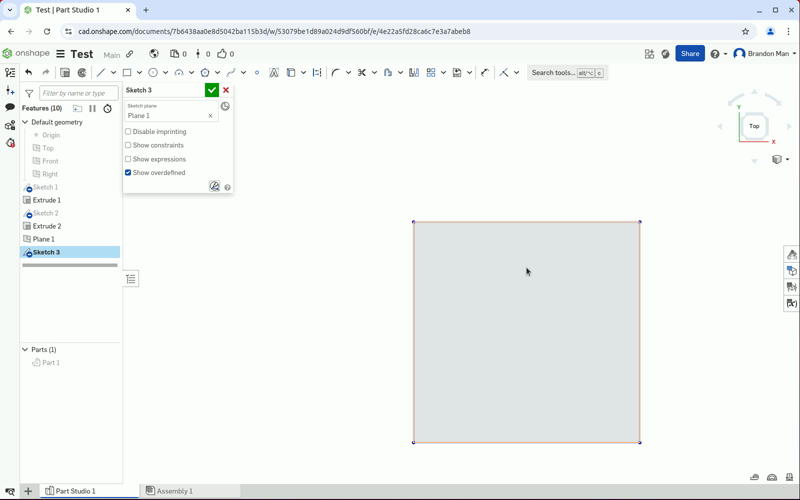
scroll(-6)
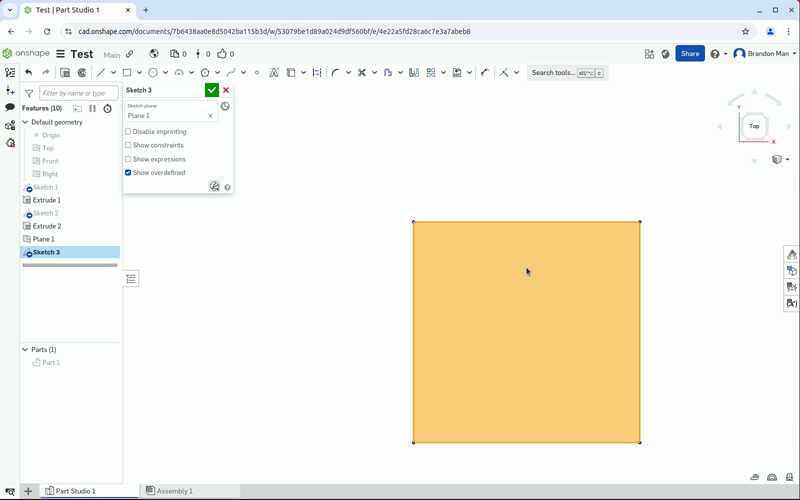
scroll(-6)
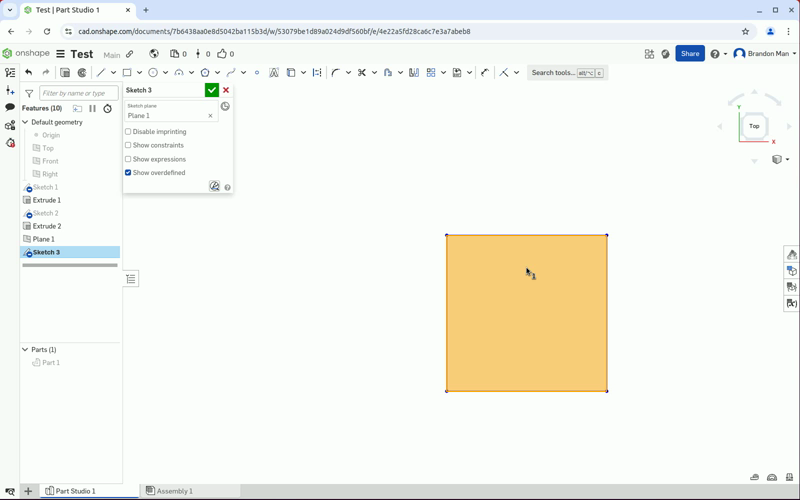
scroll(-6)
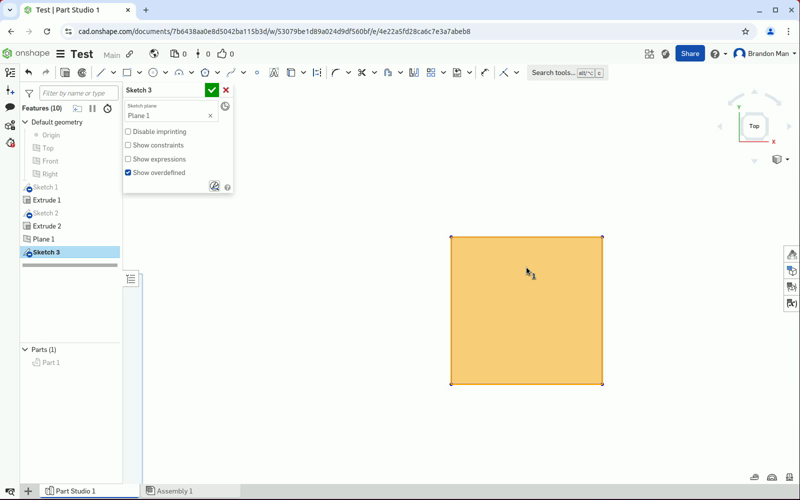
scroll(-6)
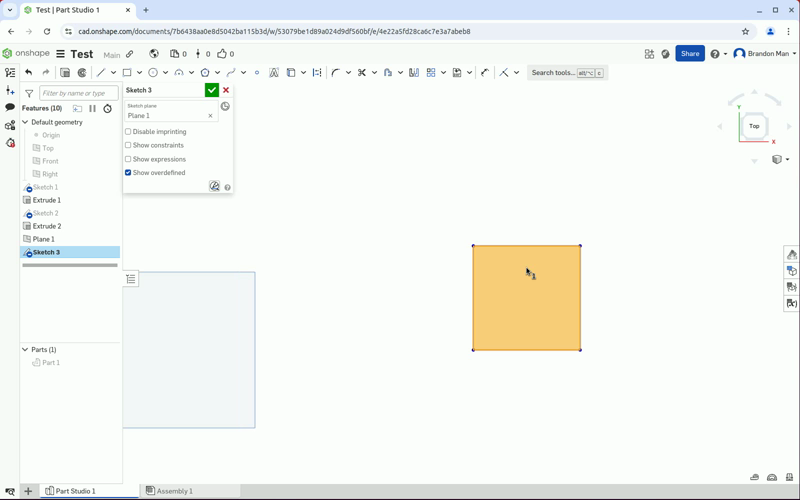
scroll(-6)
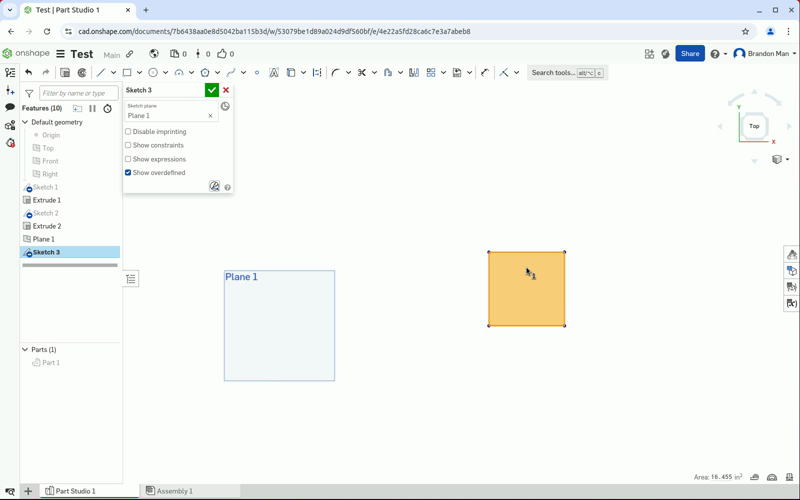
scroll(-6)
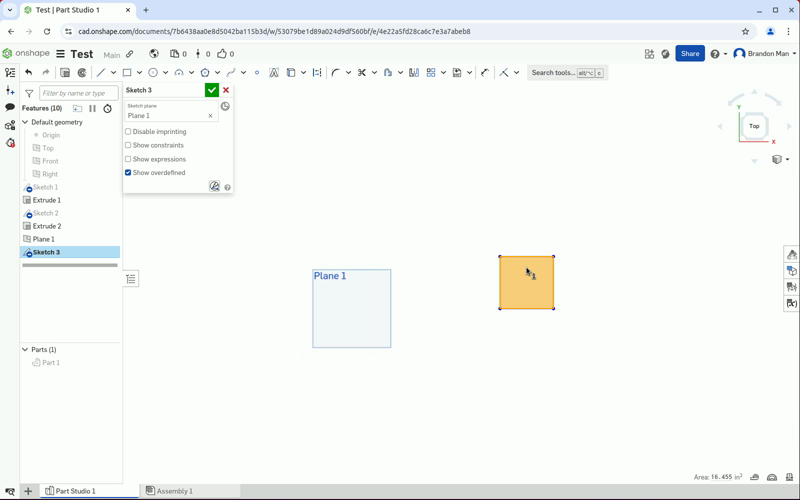
scroll(-6)
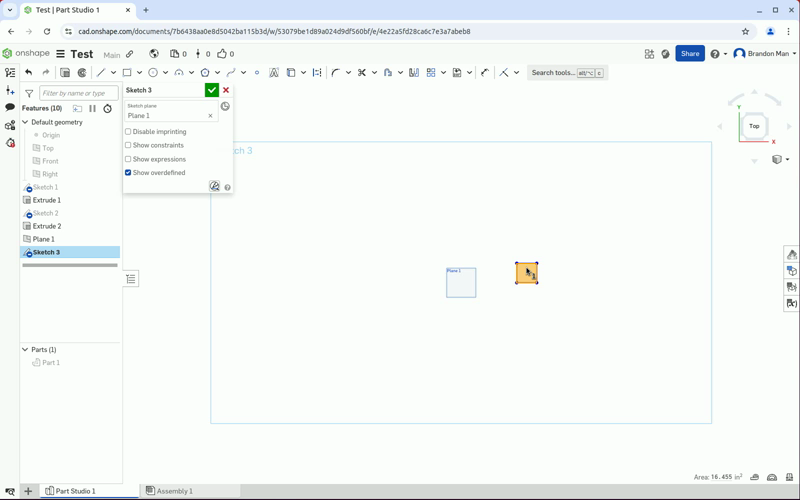
mouse_move(73, 352)
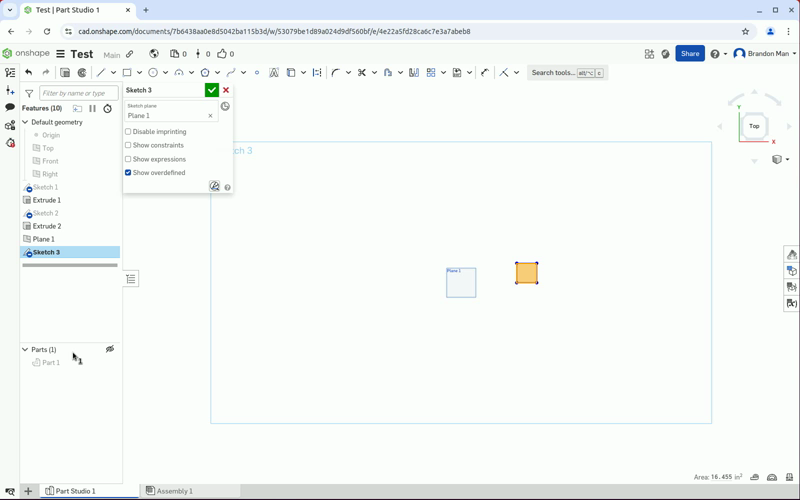
key(shift+y)
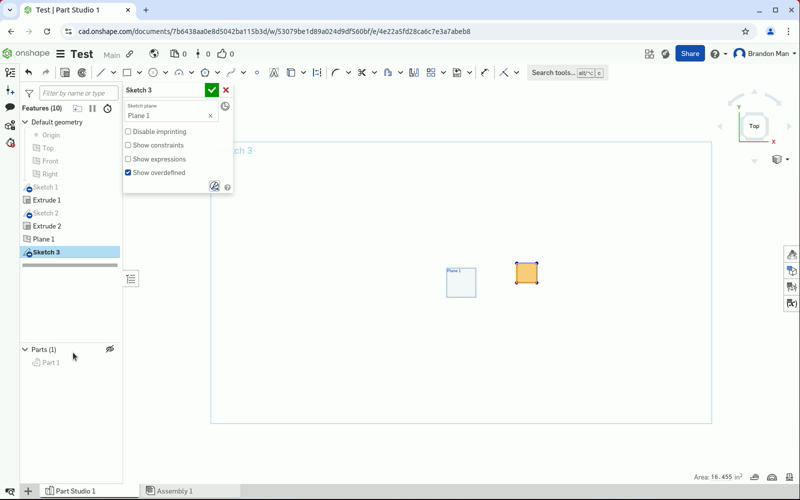
key(shift+e)
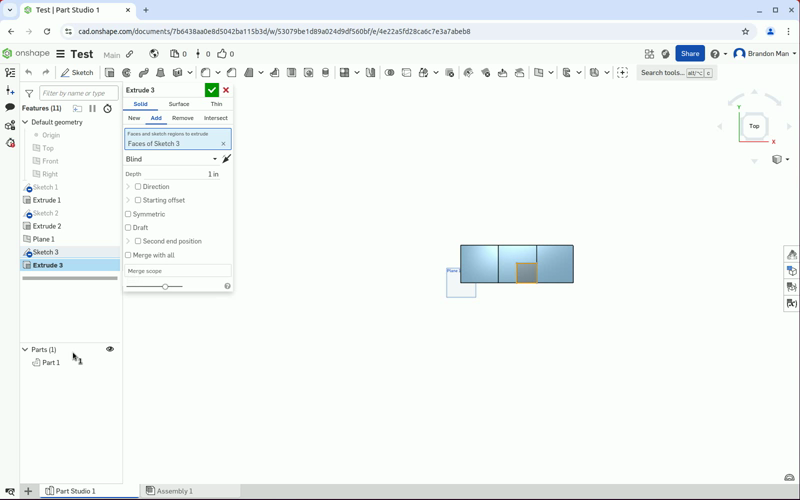
mouse_move(143, 106)
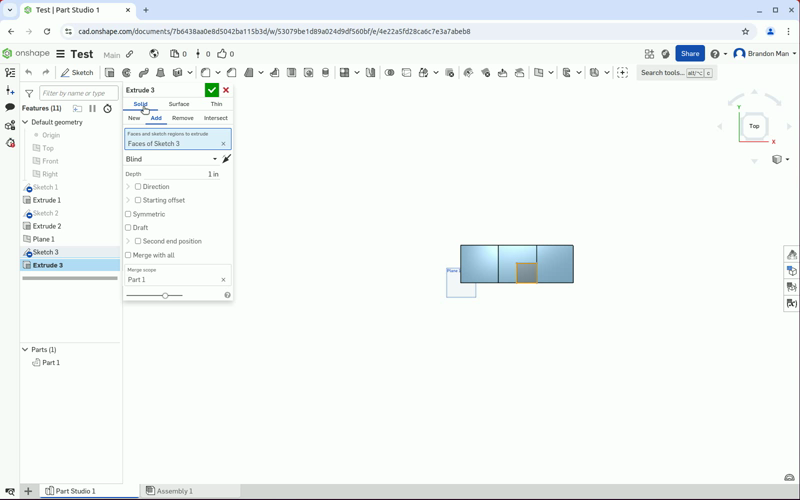
click(143, 106)
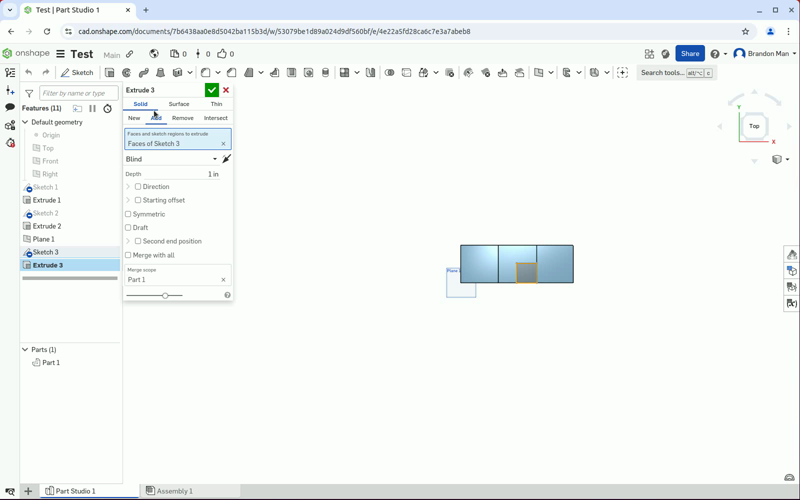
mouse_move(186, 120)
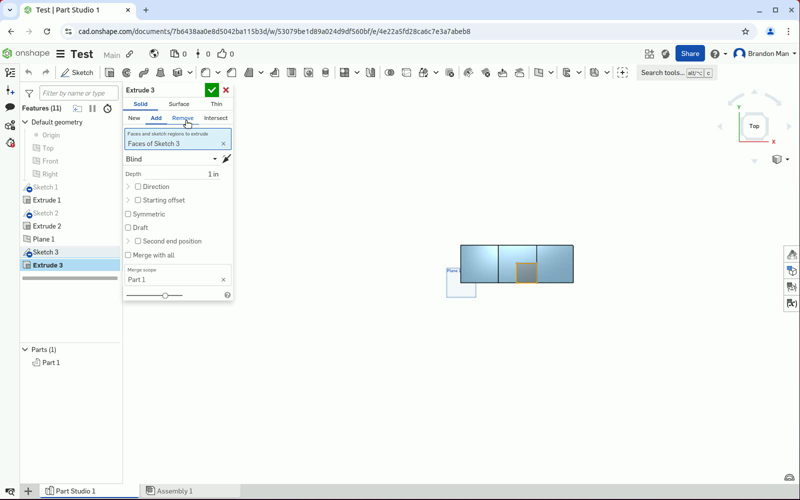
click(186, 120)
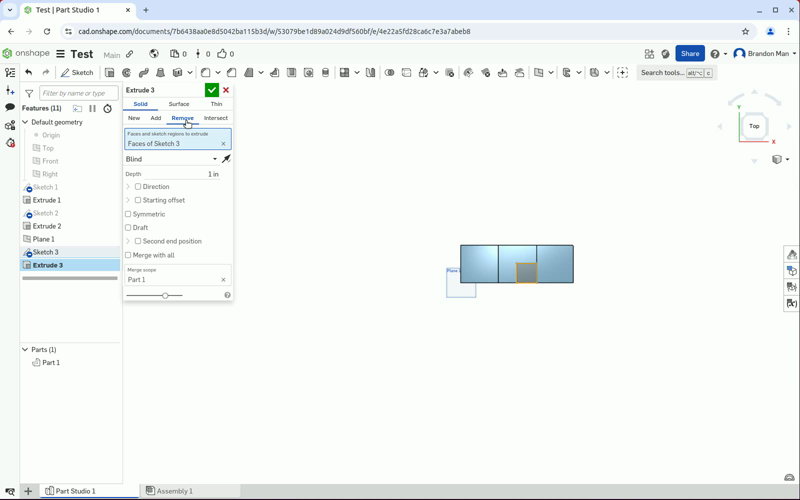
key(tab, 4)
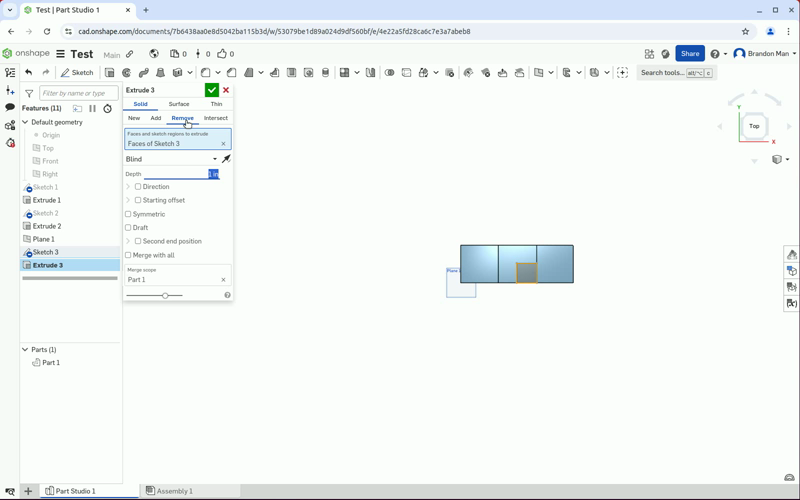
text(7.703)
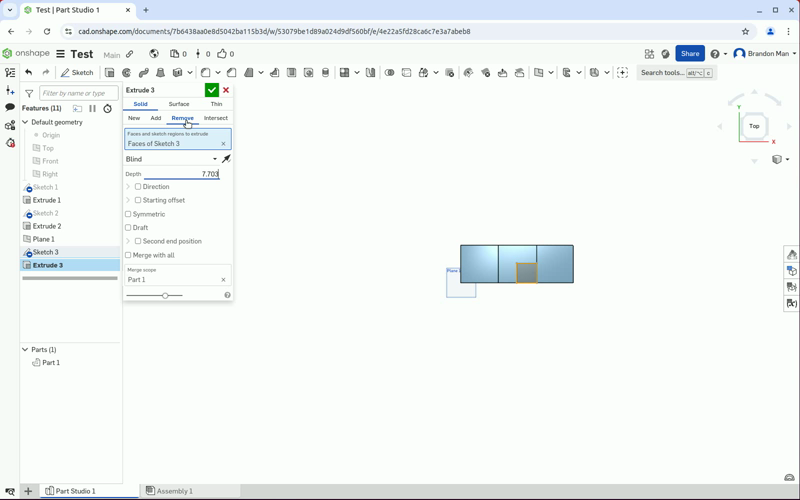
key(tab, 6)
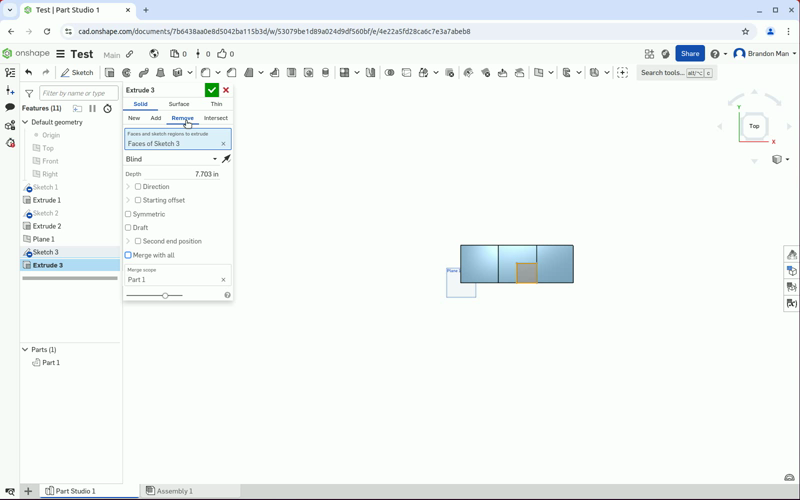
key(space)
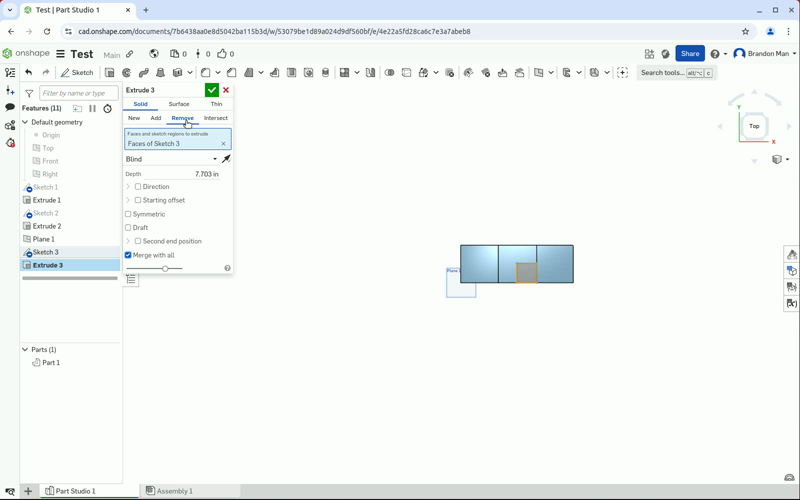
key(enter)
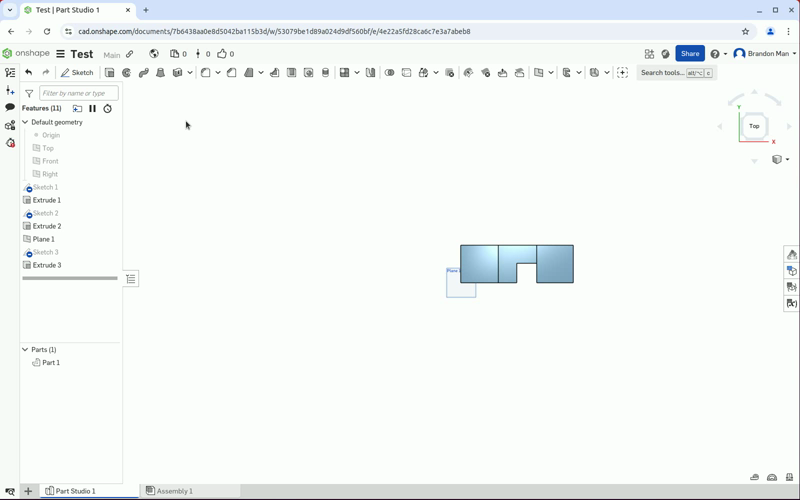
key(shift+h)
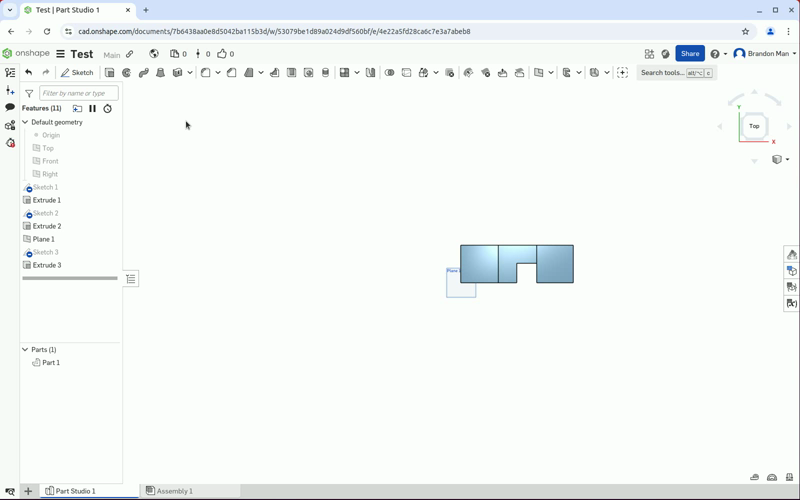
key(shift+h)
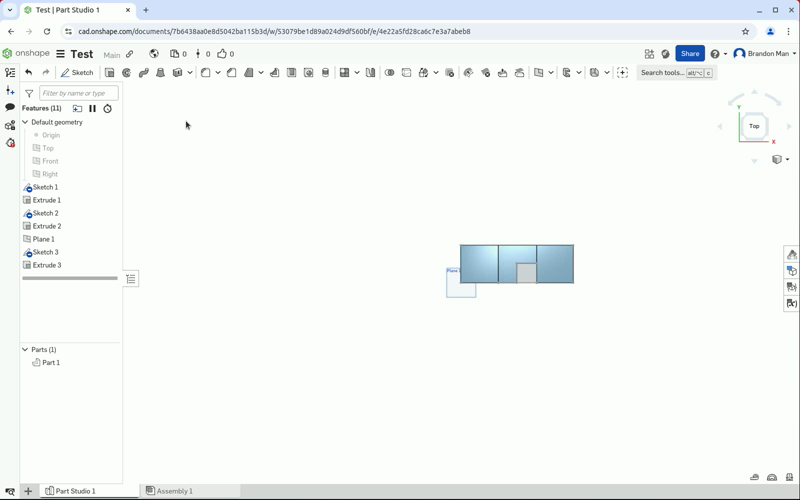
key(shift+7)
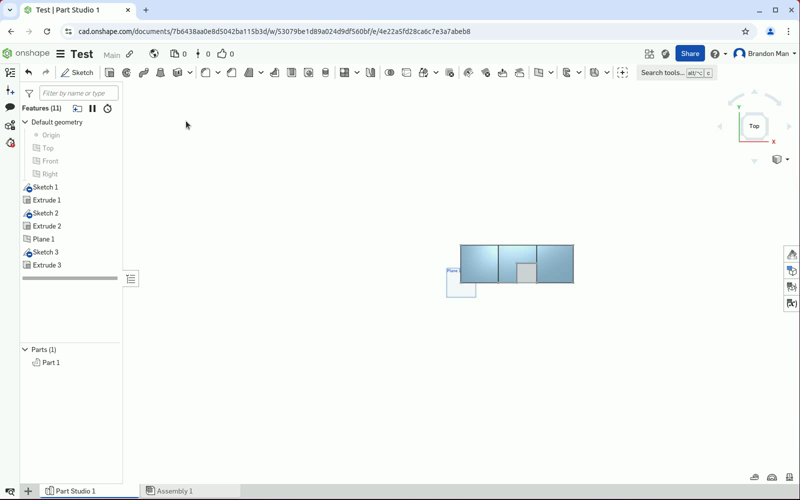
key(up, 3)
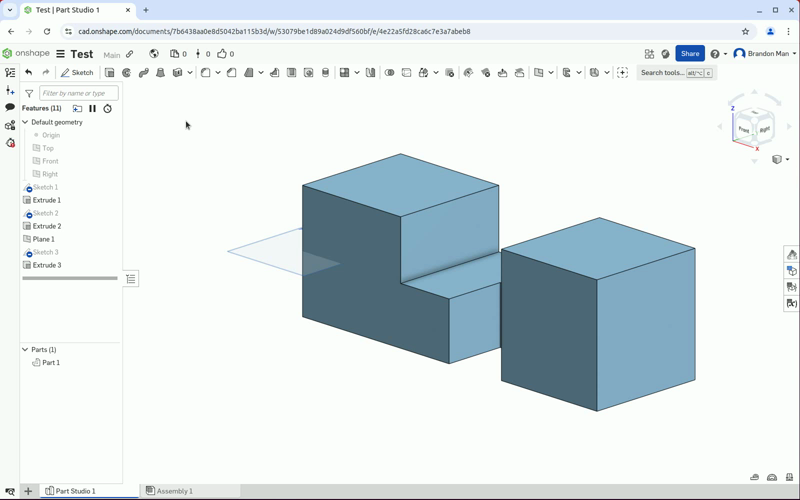
key(left, 3)
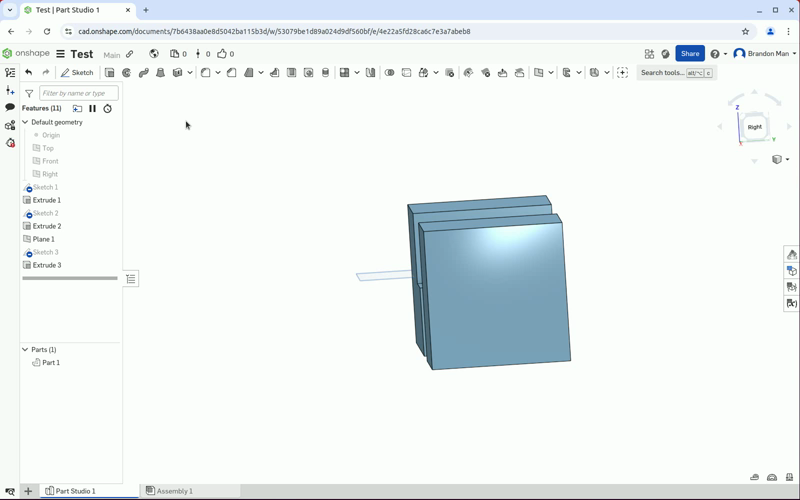
key(right, 3)
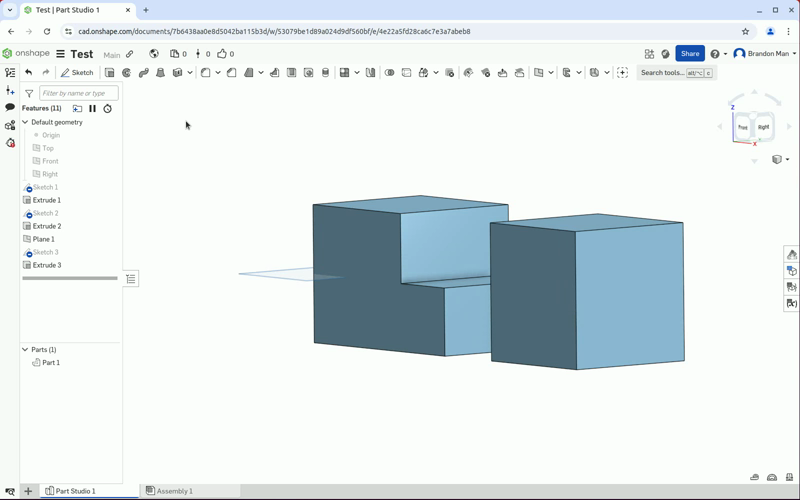
key(down, 3)
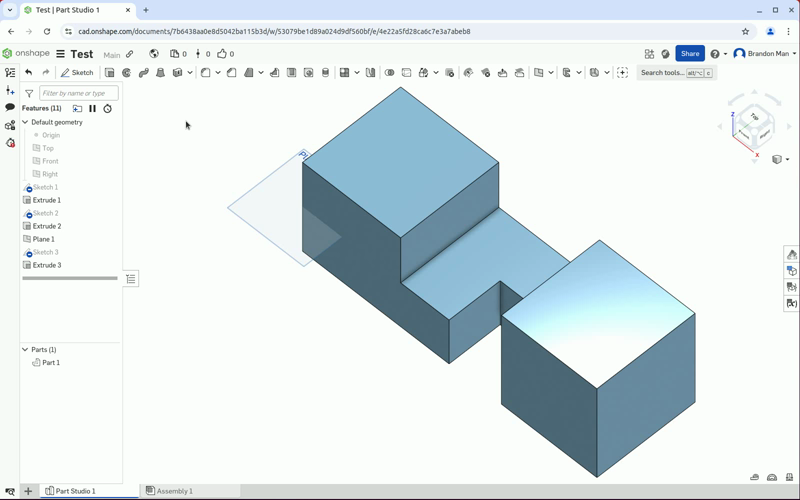
mouse_move(73, 189)
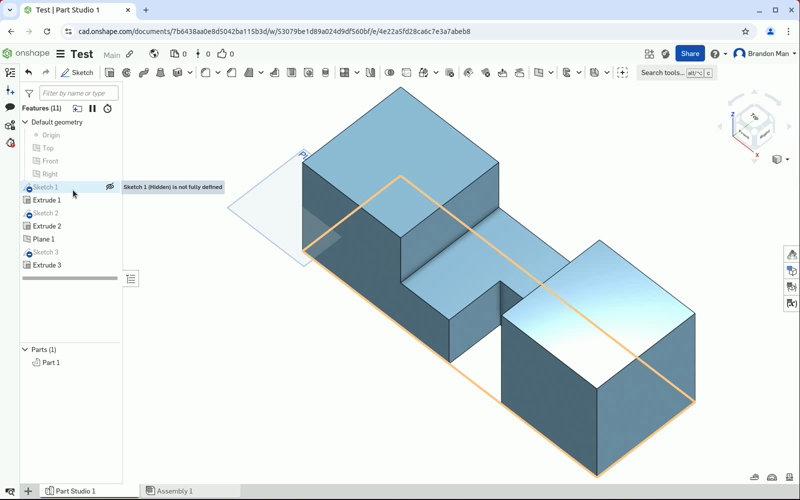
click(73, 189)